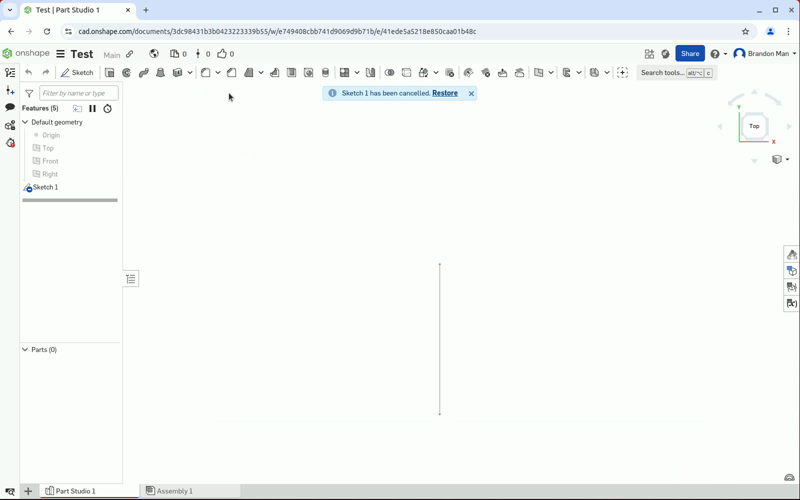
key(shift+h)
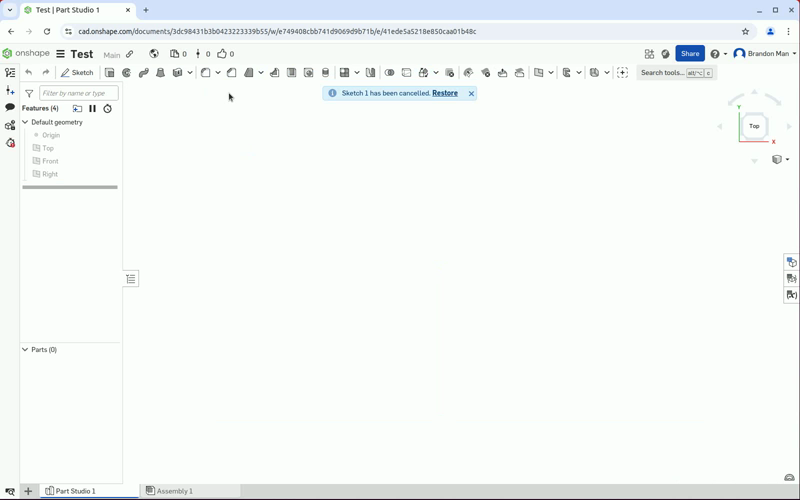
key(shift+s)
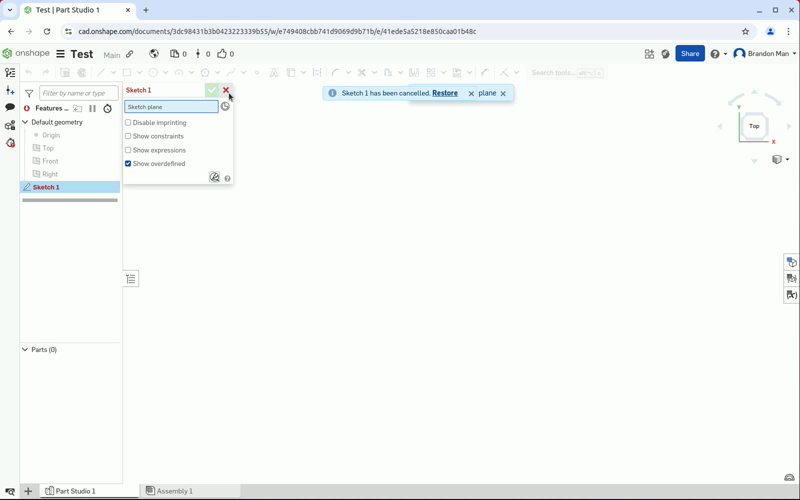
mouse_move(73, 150)
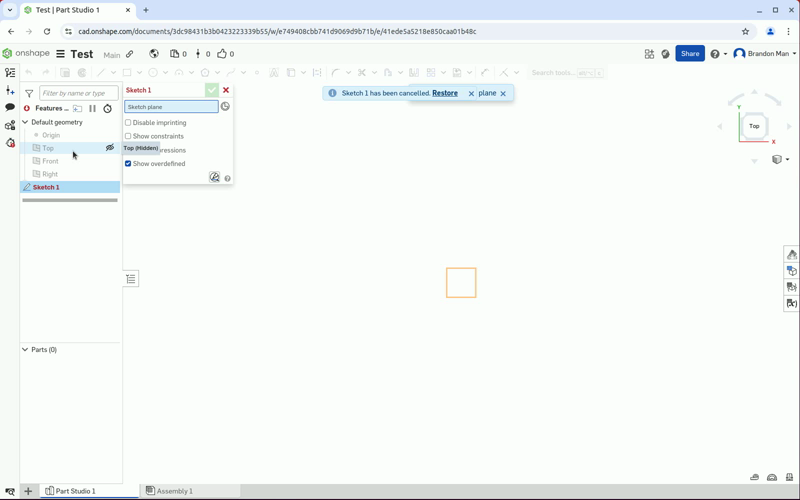
click(73, 150)
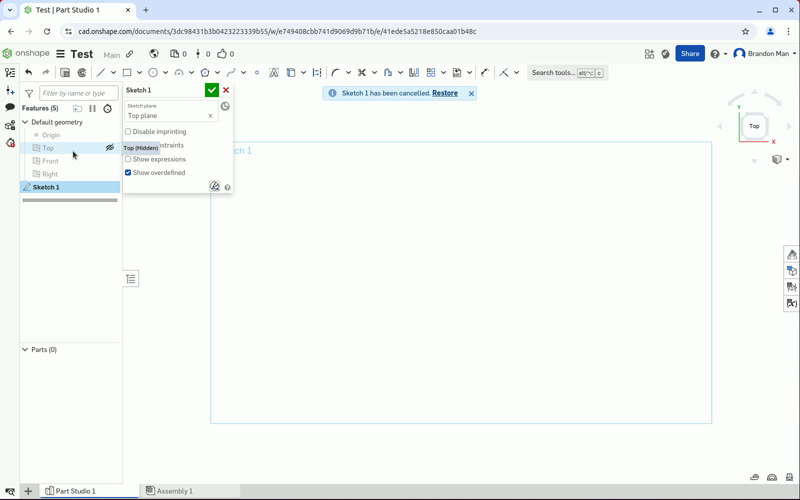
mouse_move(73, 352)
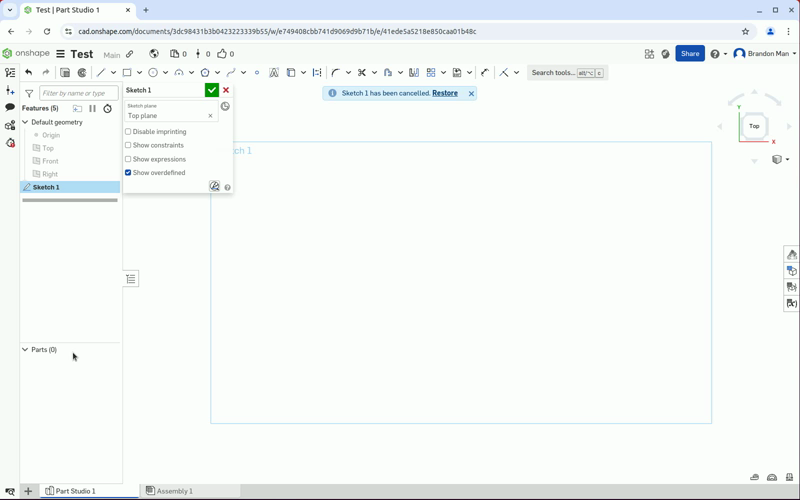
key(y)
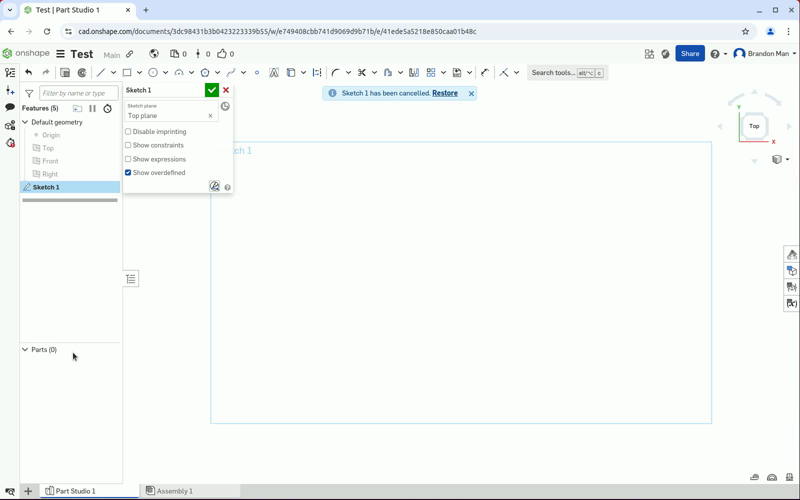
key(c)
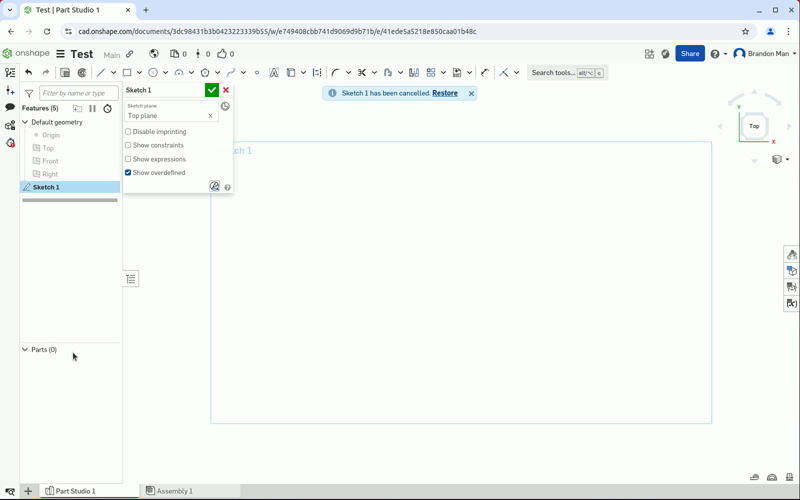
key_down(shift)
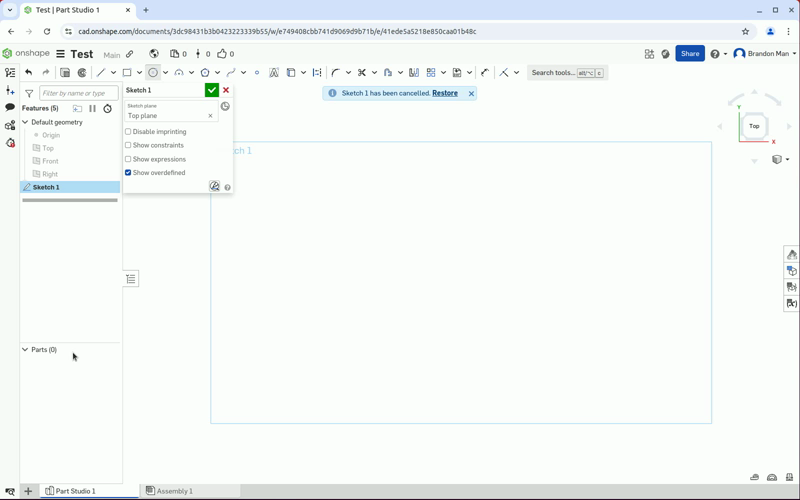
mouse_move(461, 282)
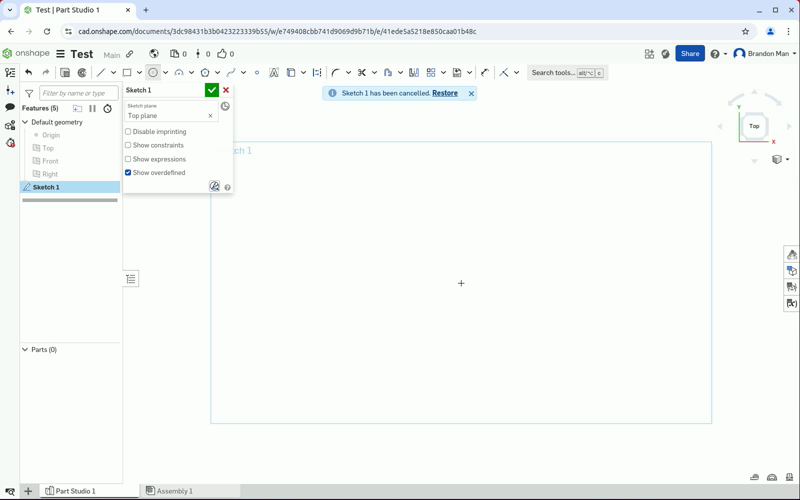
click(461, 282)
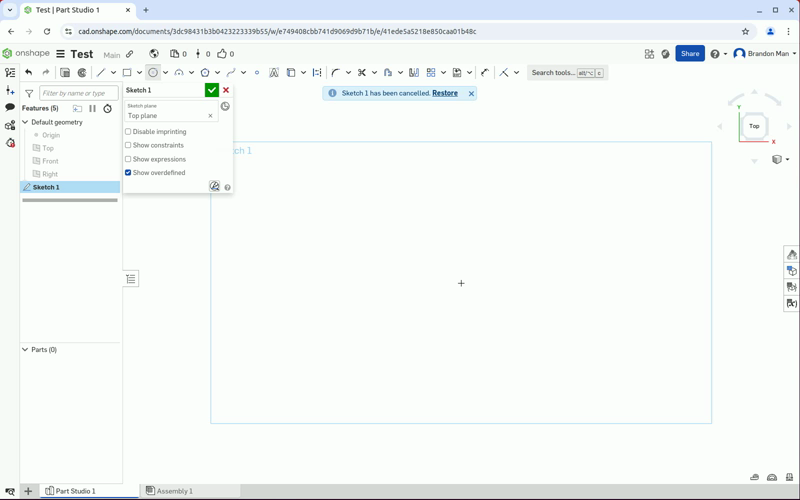
key_up(shift)
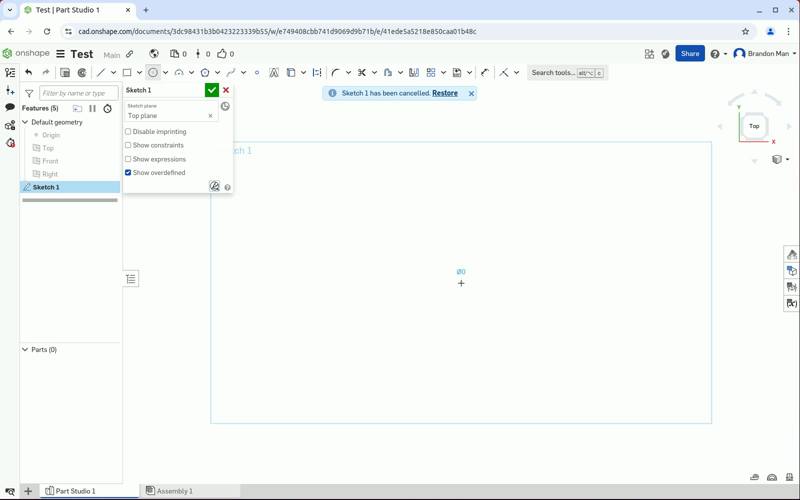
mouse_move(574, 282)
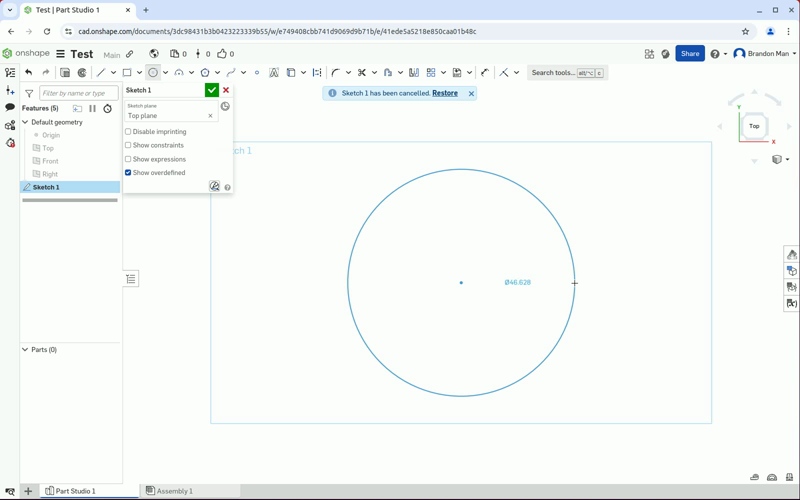
click(574, 282)
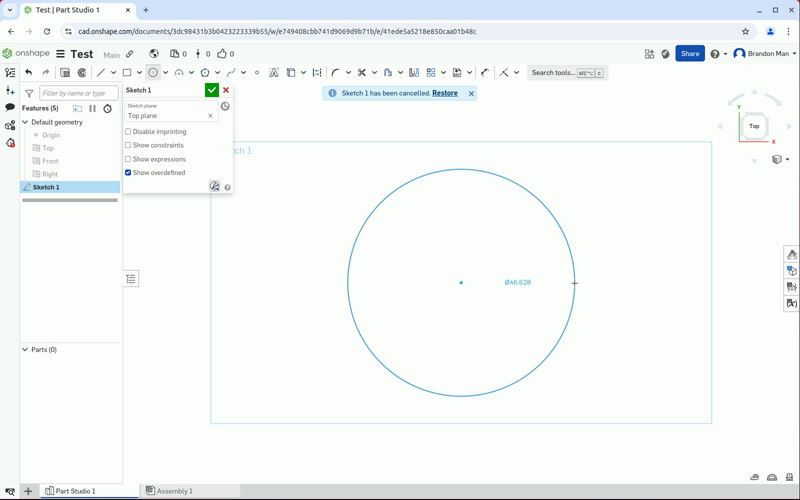
key(esc)
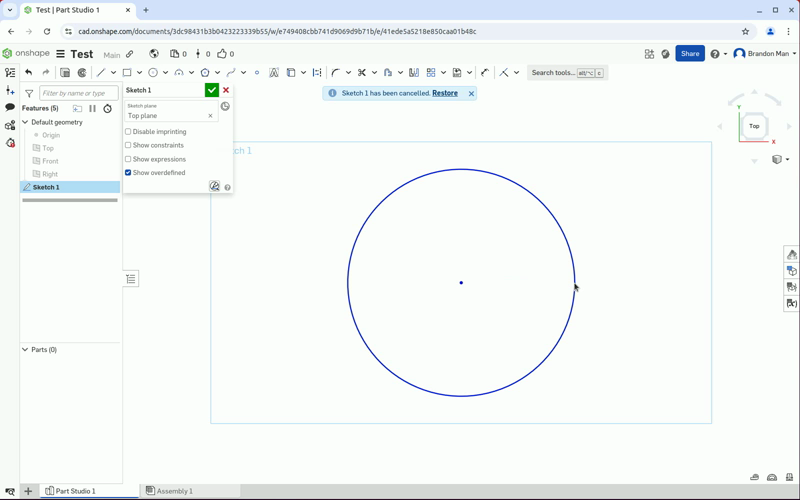
key(c)
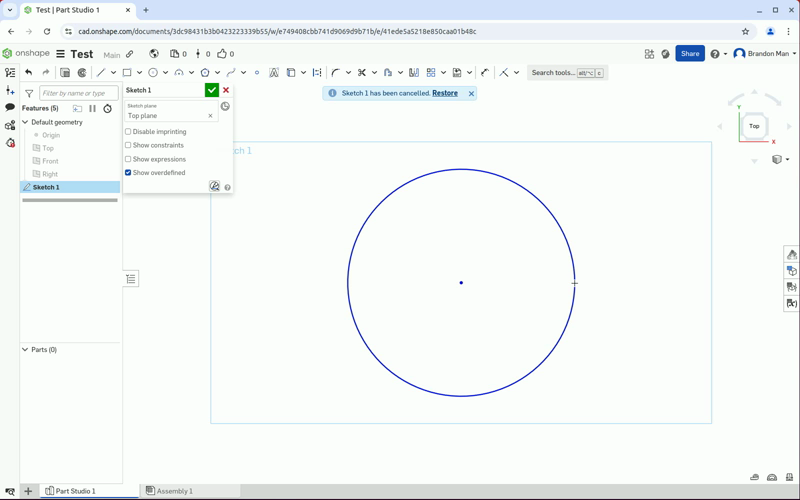
key_down(shift)
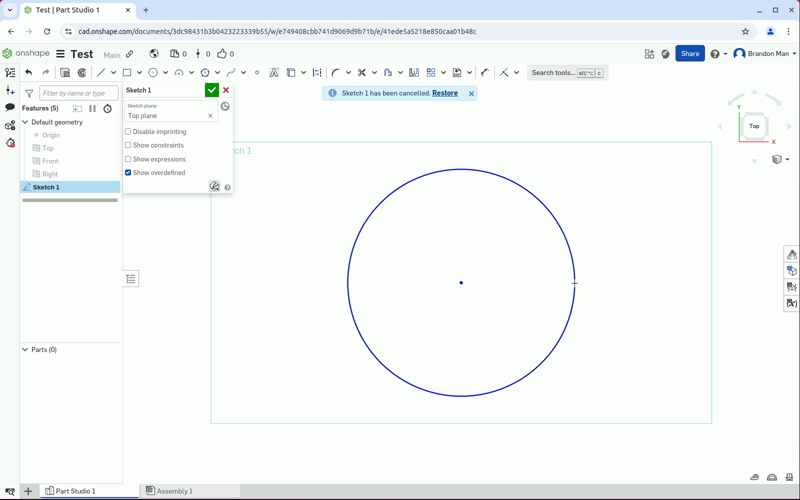
mouse_move(461, 282)
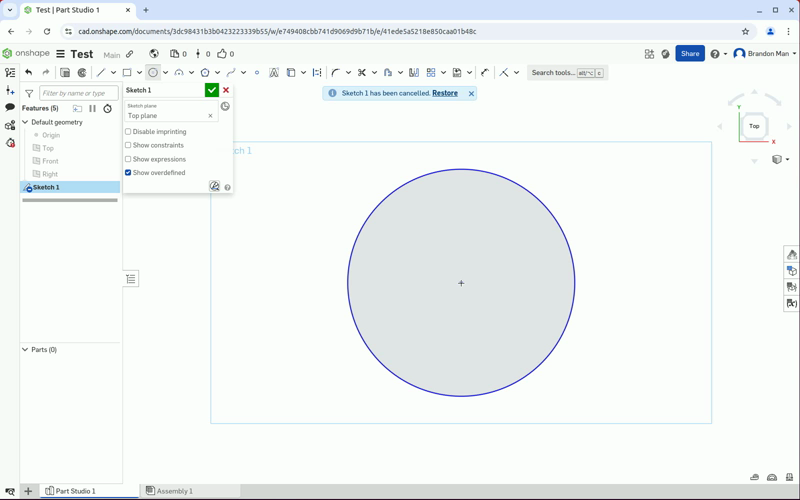
click(461, 282)
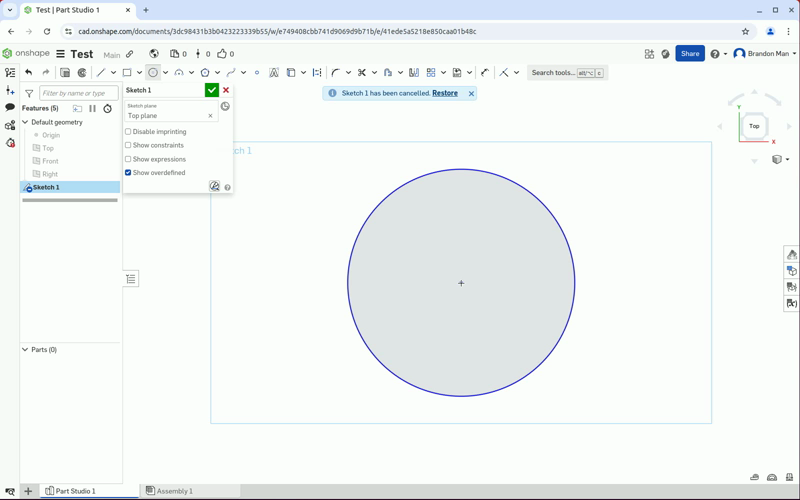
key_up(shift)
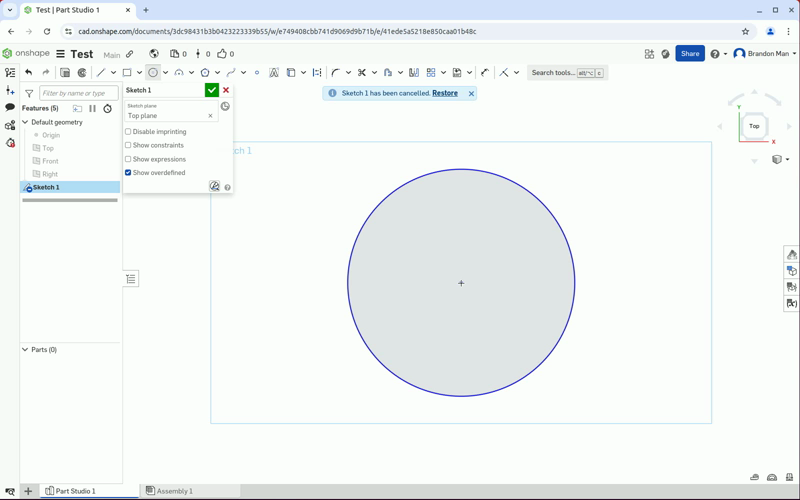
mouse_move(529, 282)
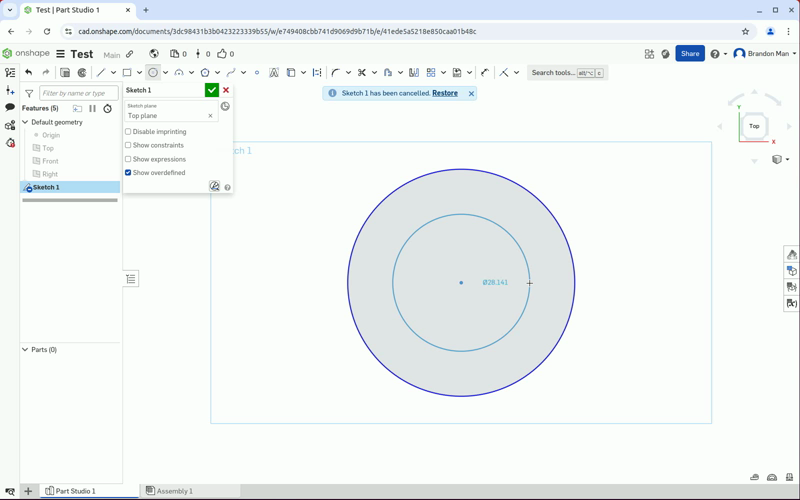
click(529, 282)
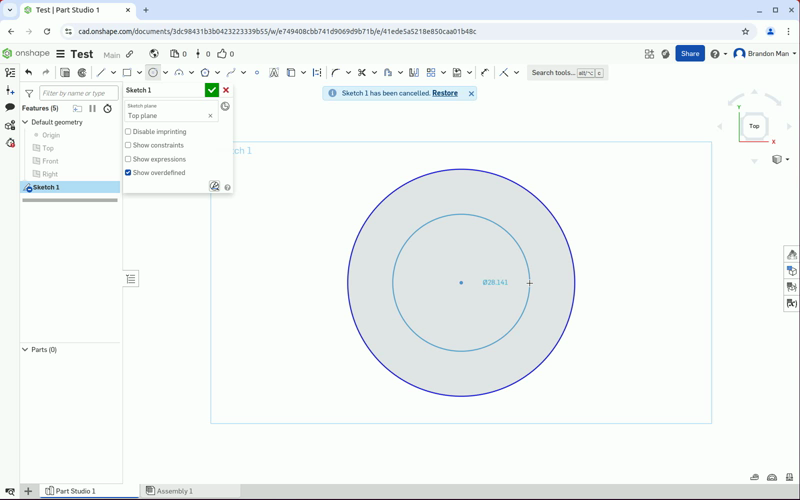
key(esc)
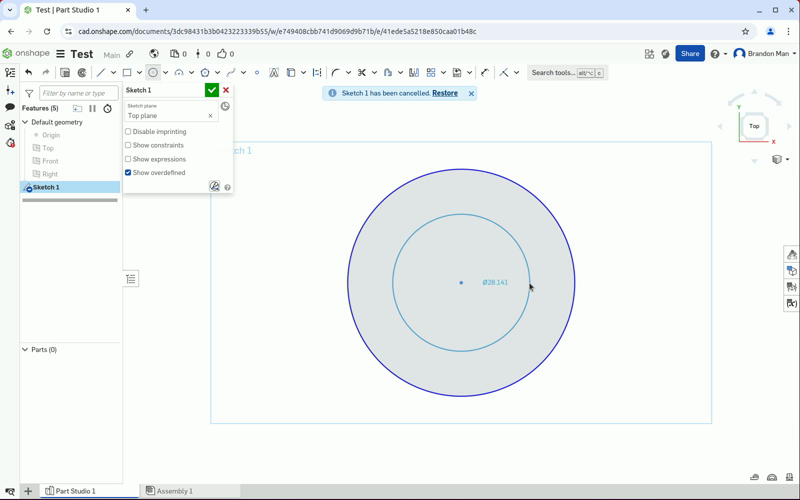
mouse_move(372, 296)
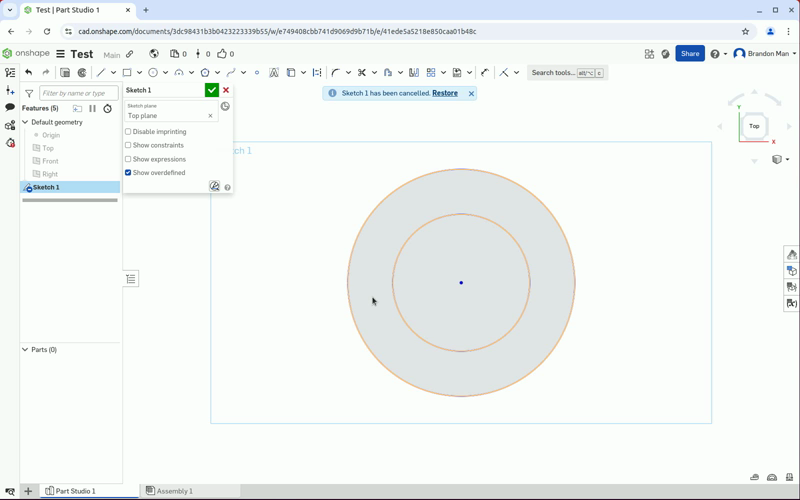
click(372, 296)
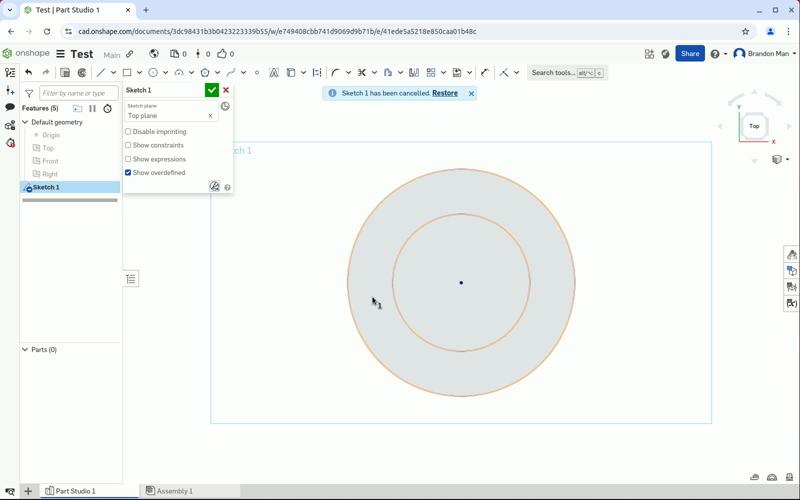
mouse_move(73, 352)
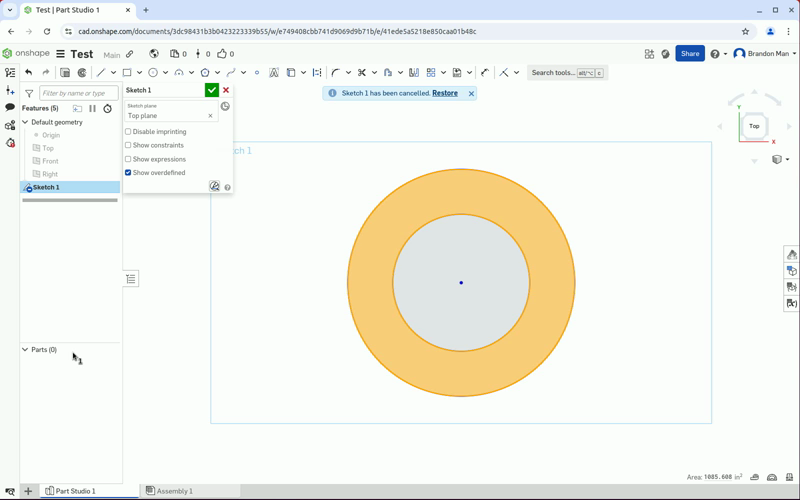
key(shift+y)
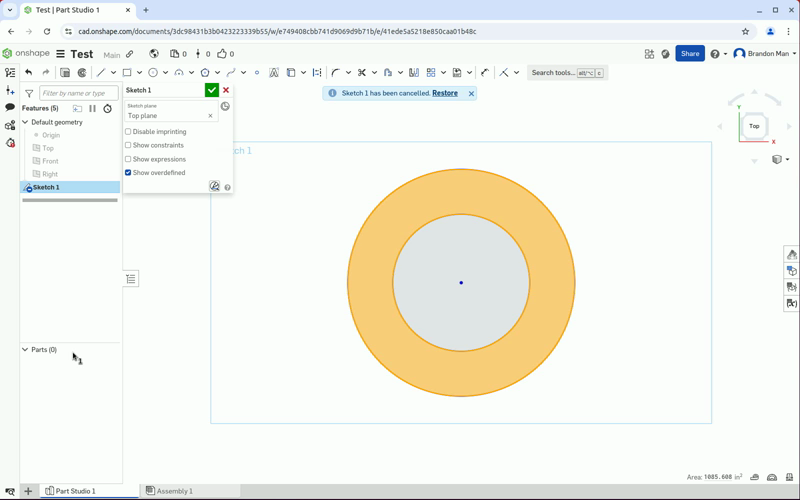
key(shift+e)
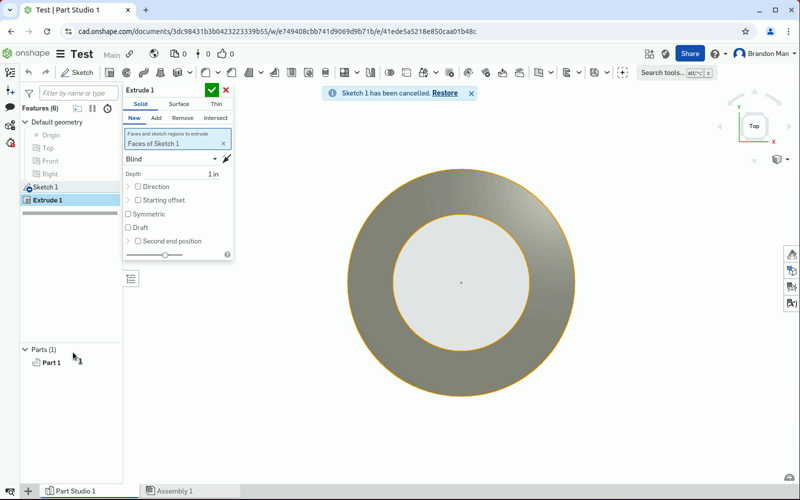
mouse_move(143, 106)
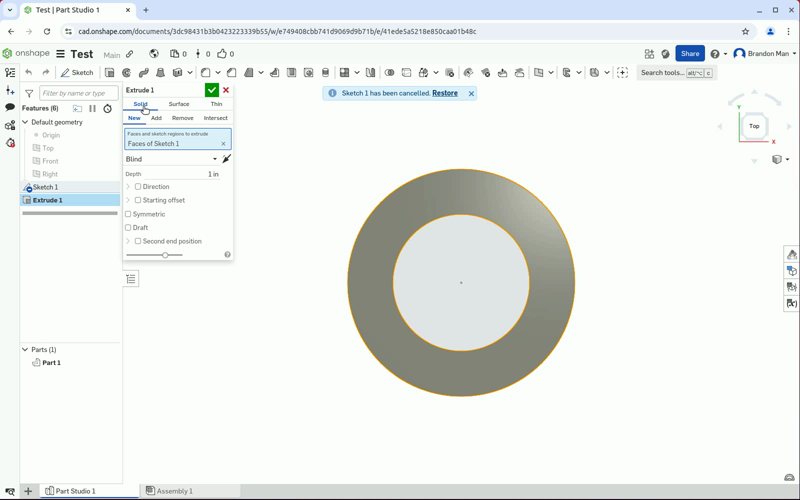
click(143, 106)
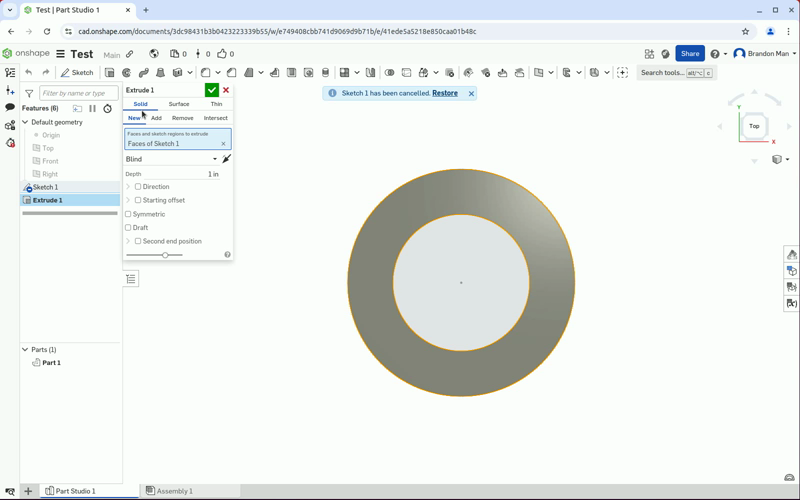
mouse_move(137, 120)
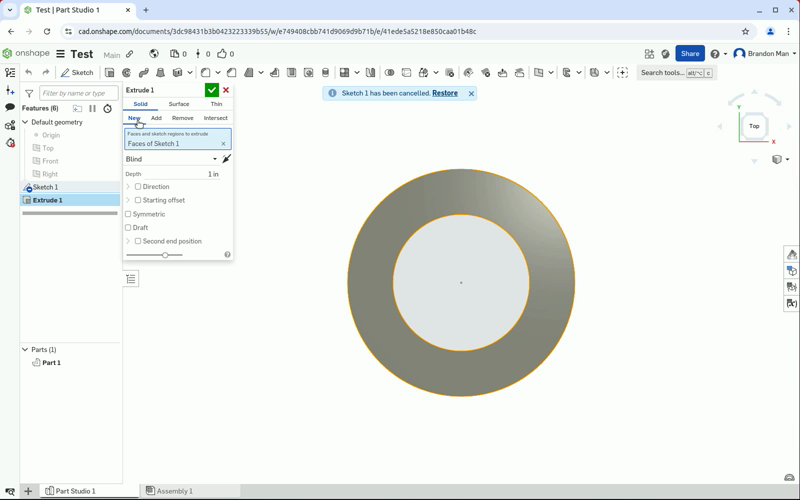
click(137, 120)
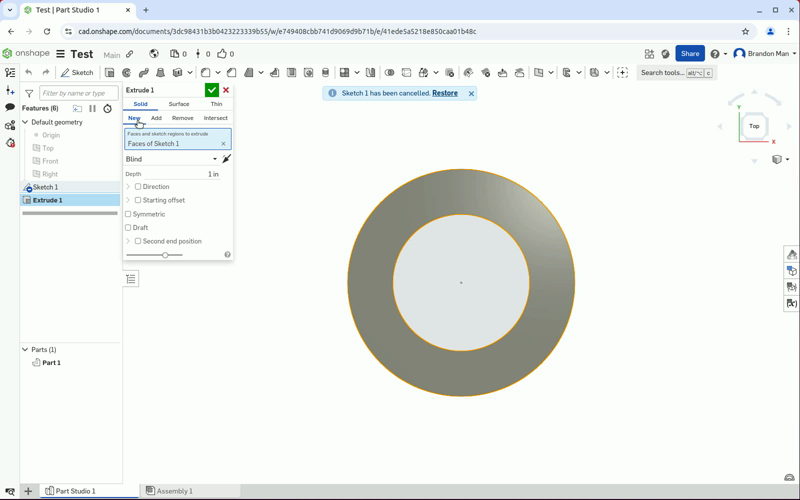
key(tab, 4)
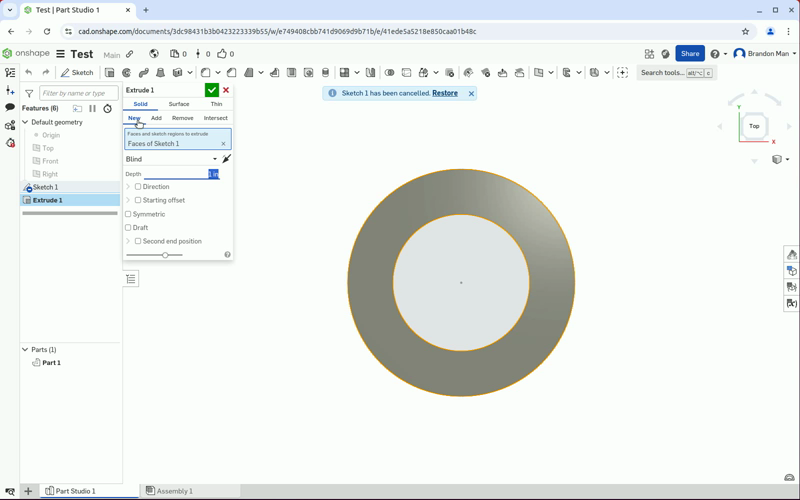
text(1.685)
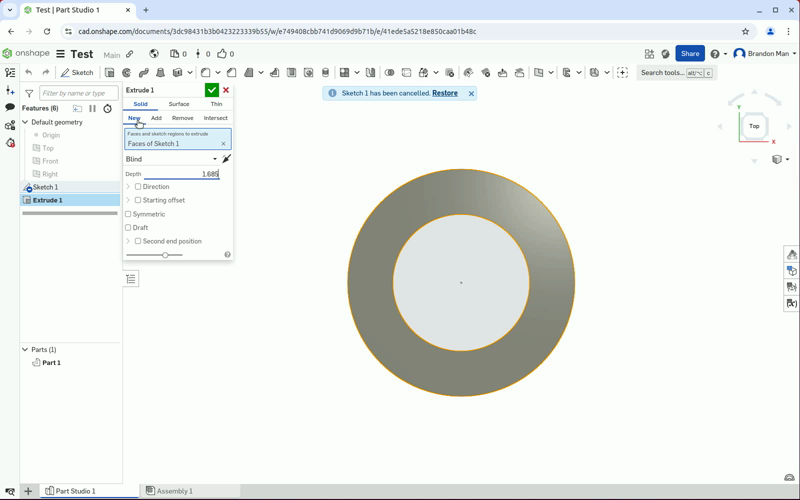
key(enter)
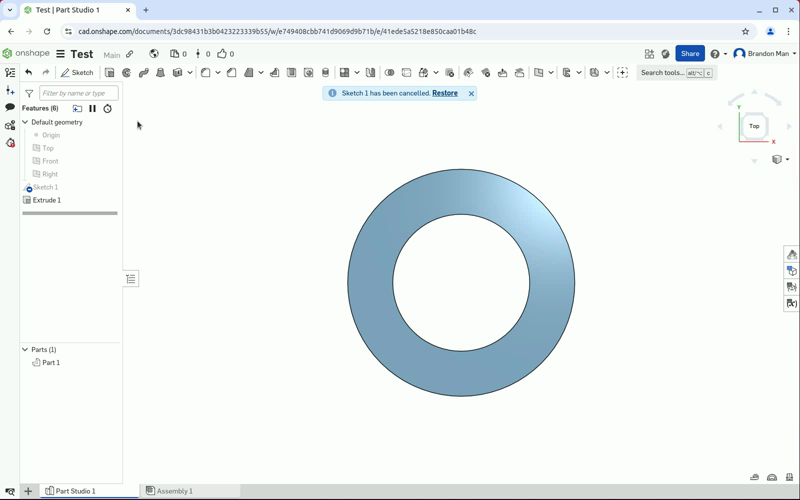
key(shift+h)
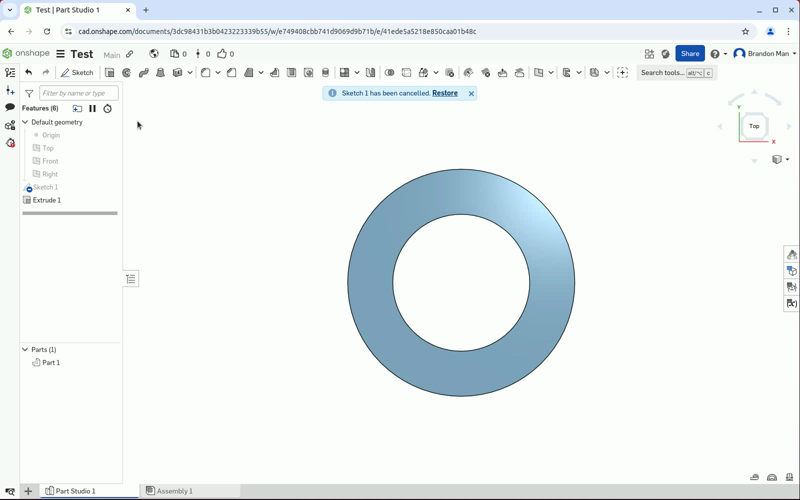
key(shift+h)
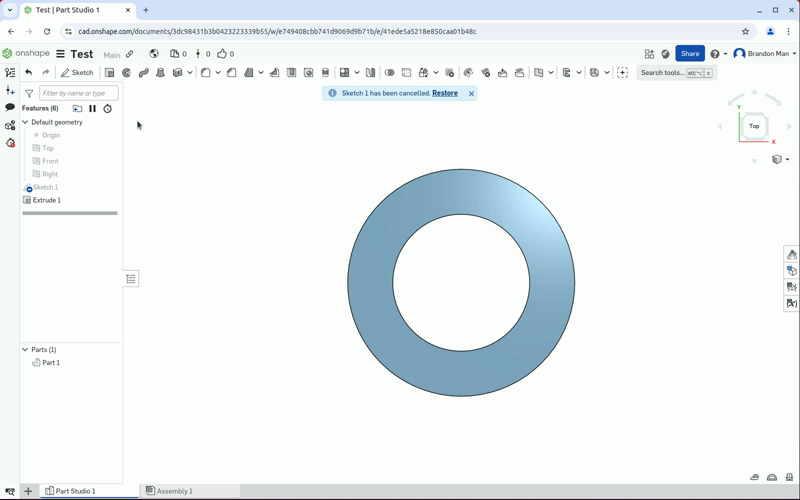
mouse_move(73, 189)
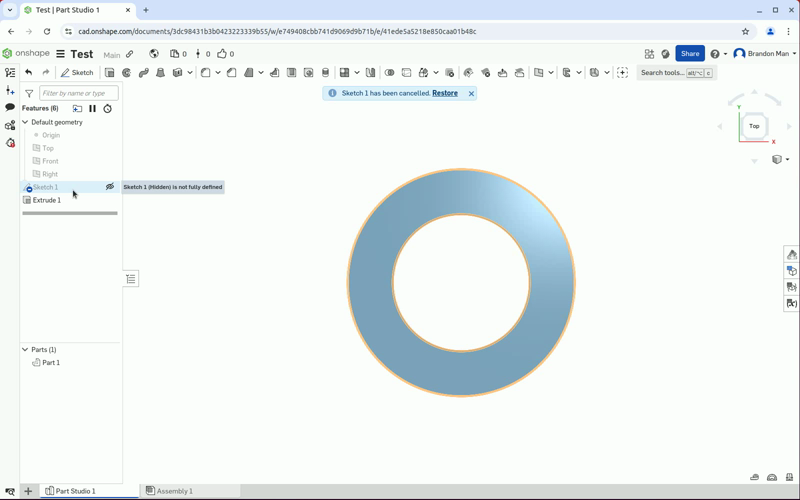
click(73, 189)
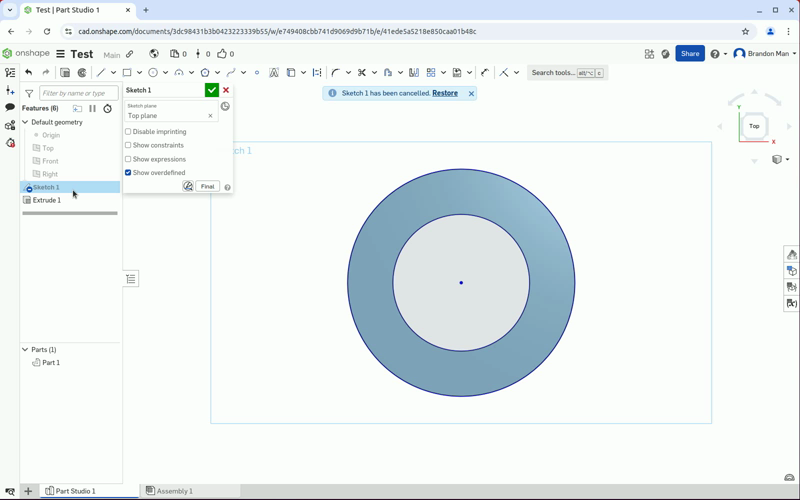
mouse_move(229, 92)
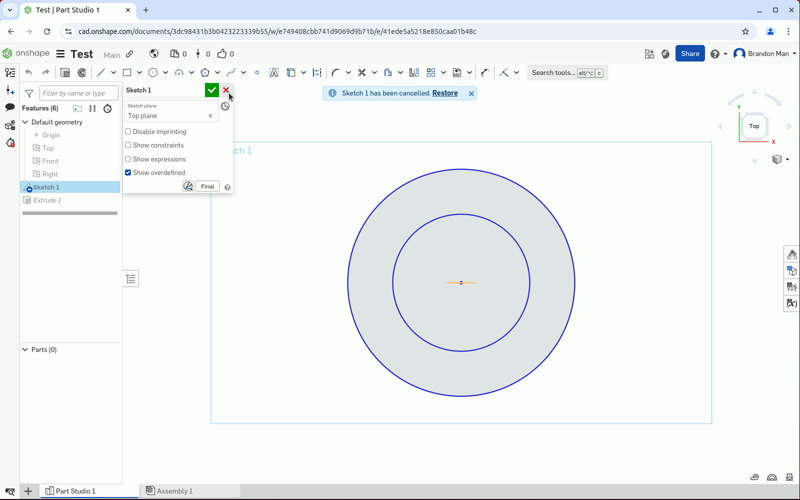
click(229, 92)
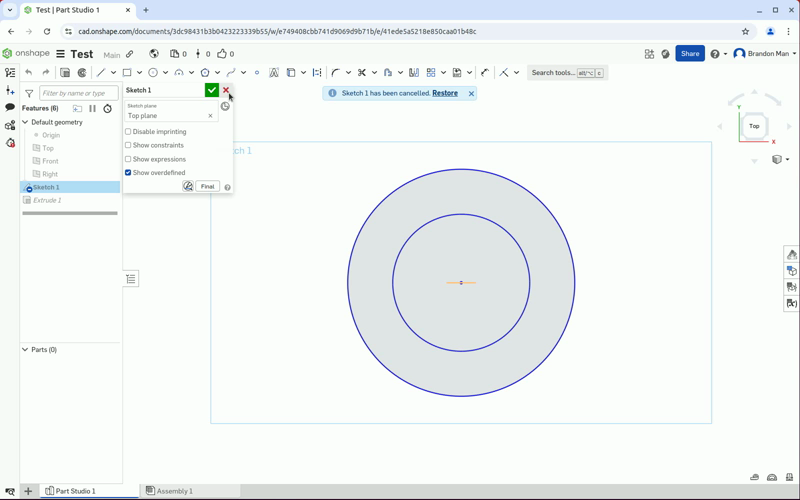
key(shift+s)
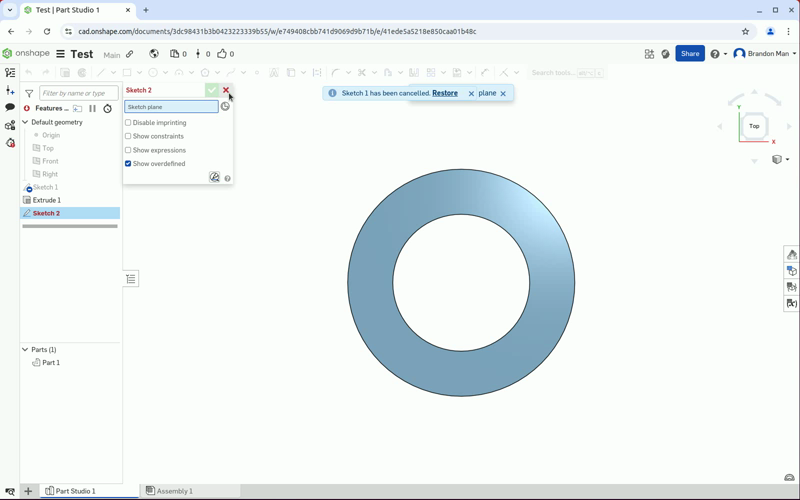
mouse_move(73, 150)
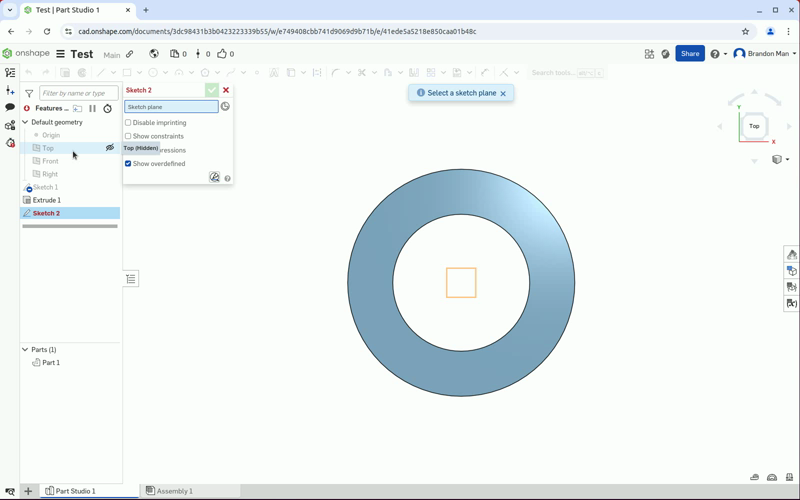
click(73, 150)
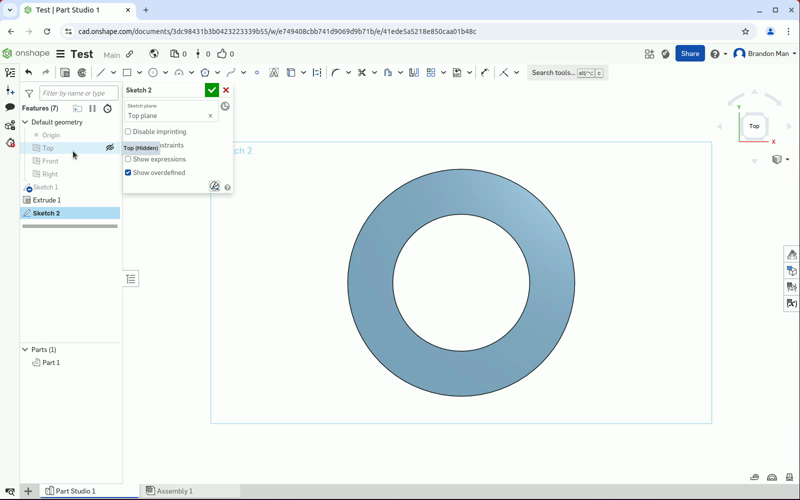
mouse_move(73, 352)
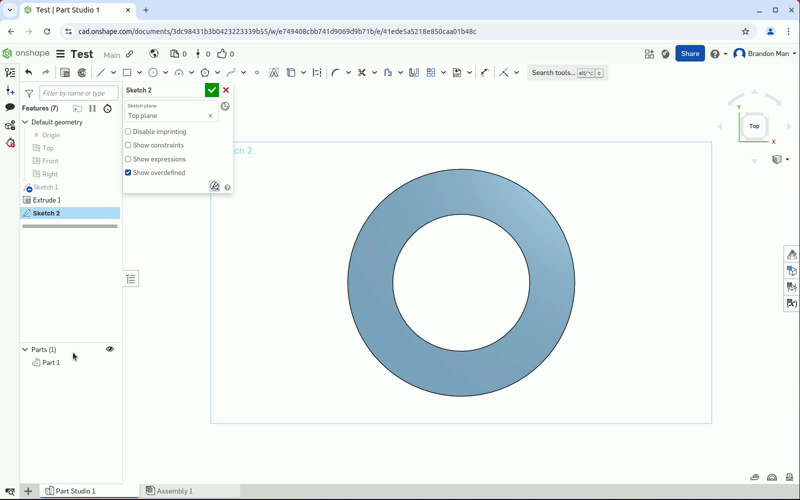
key(y)
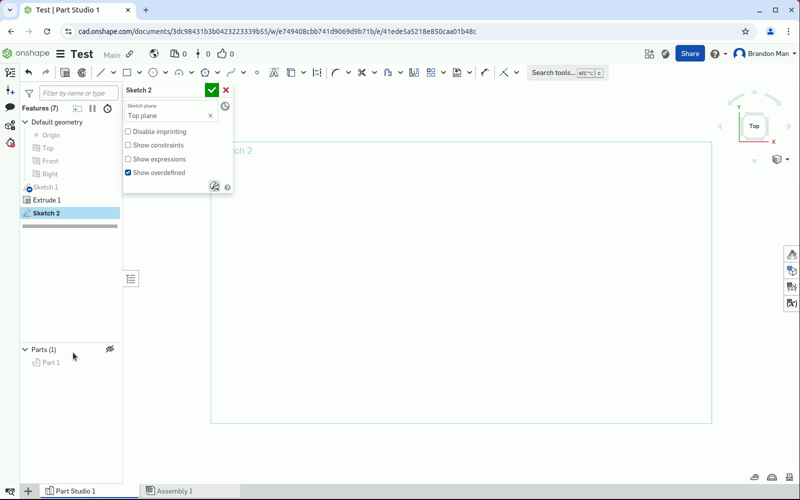
key(c)
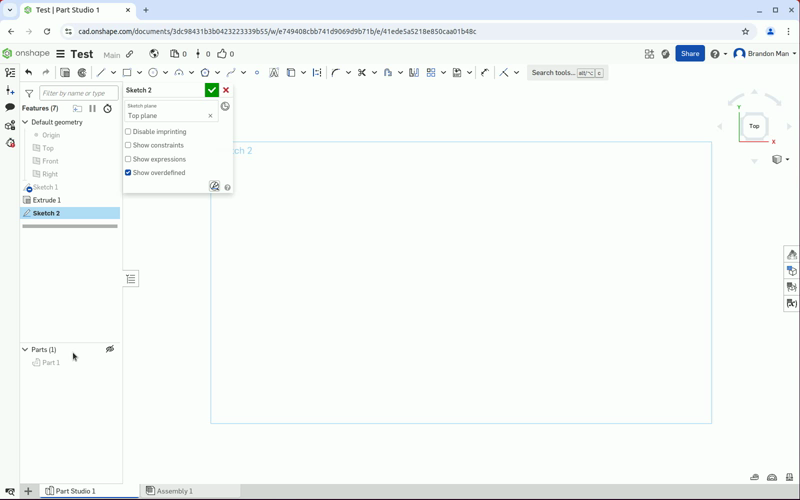
key_down(shift)
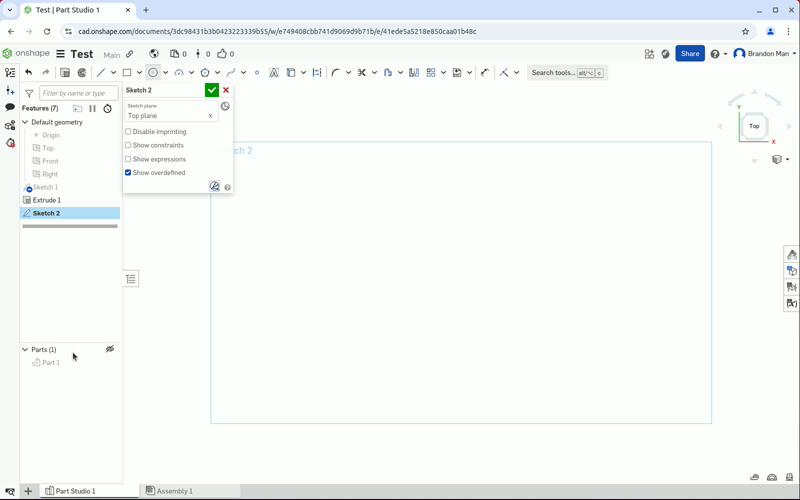
mouse_move(461, 282)
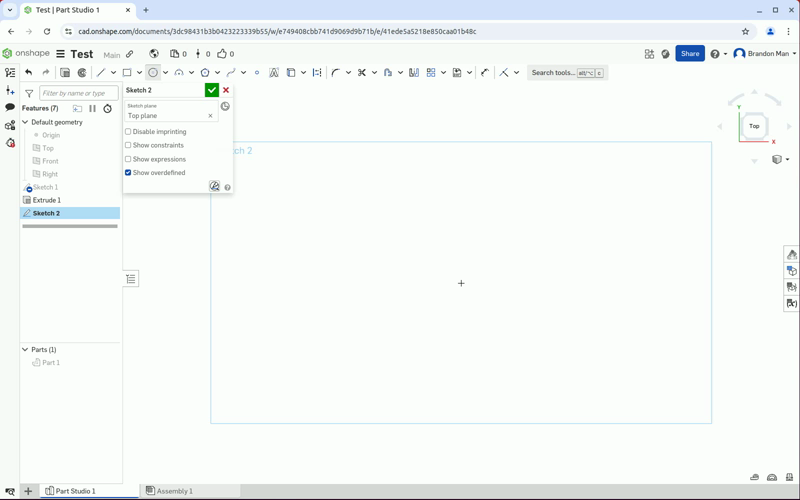
click(461, 282)
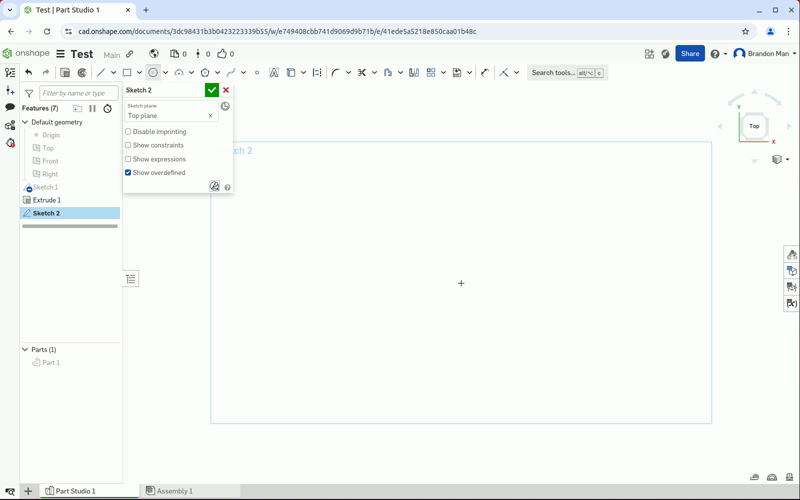
key_up(shift)
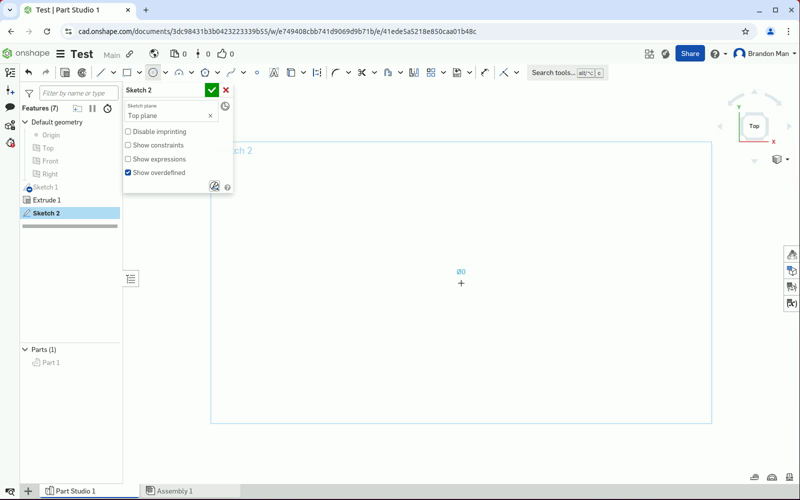
mouse_move(522, 282)
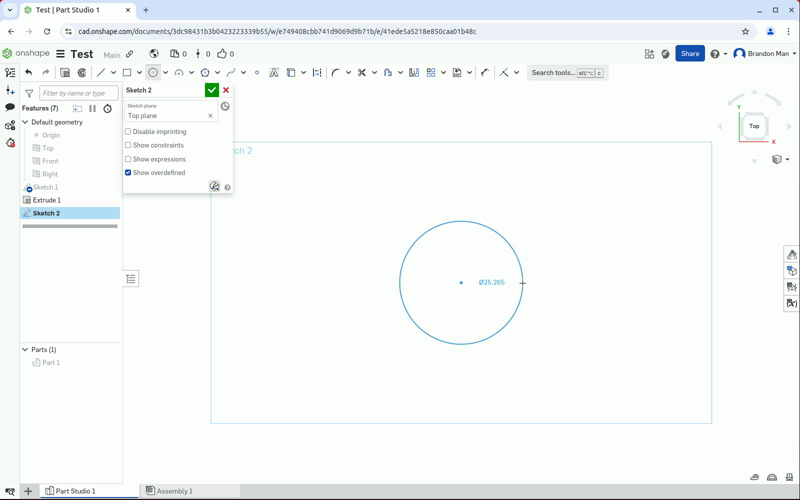
click(522, 282)
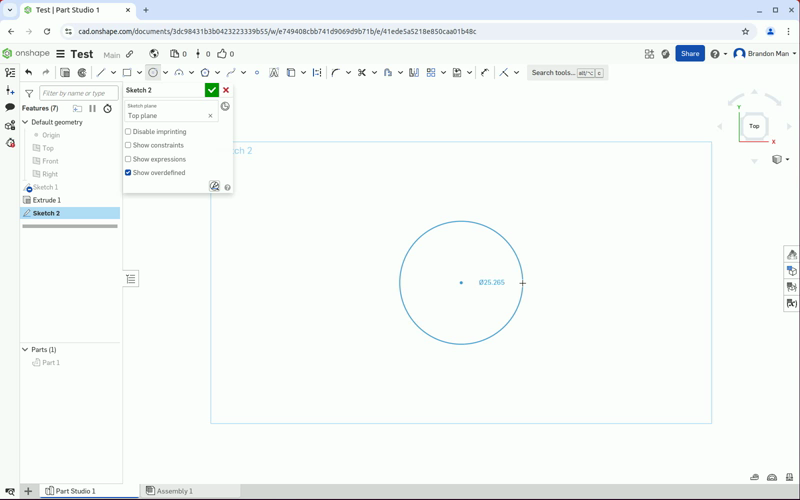
key(esc)
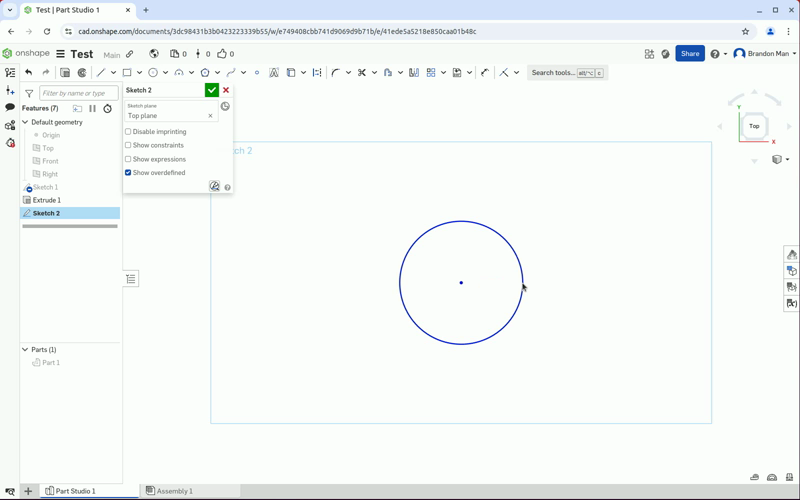
key(c)
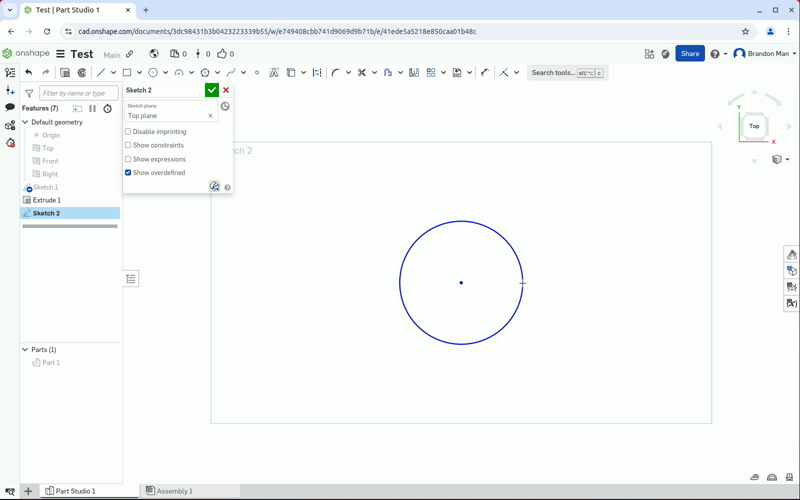
key_down(shift)
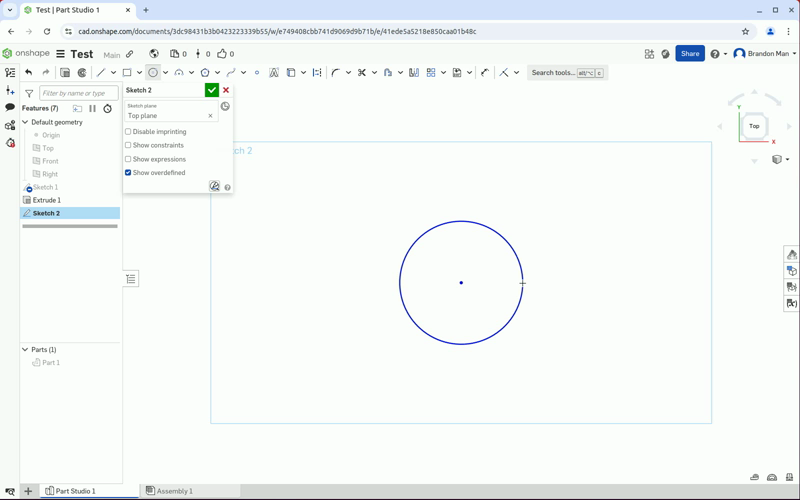
mouse_move(461, 282)
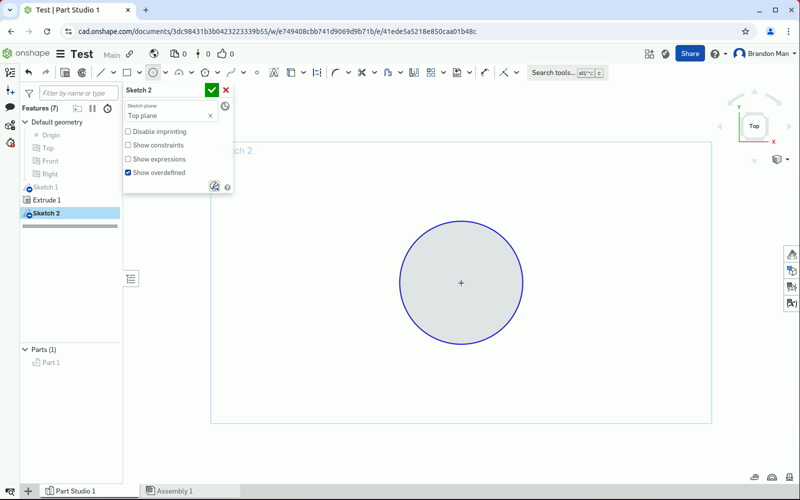
click(461, 282)
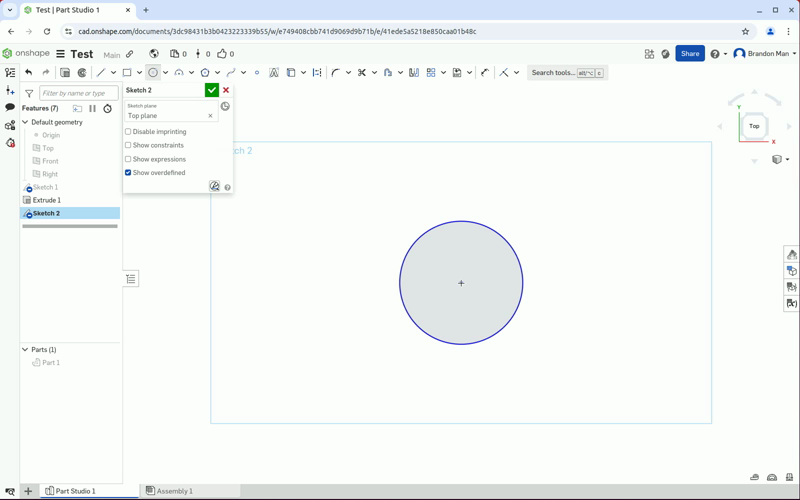
key_up(shift)
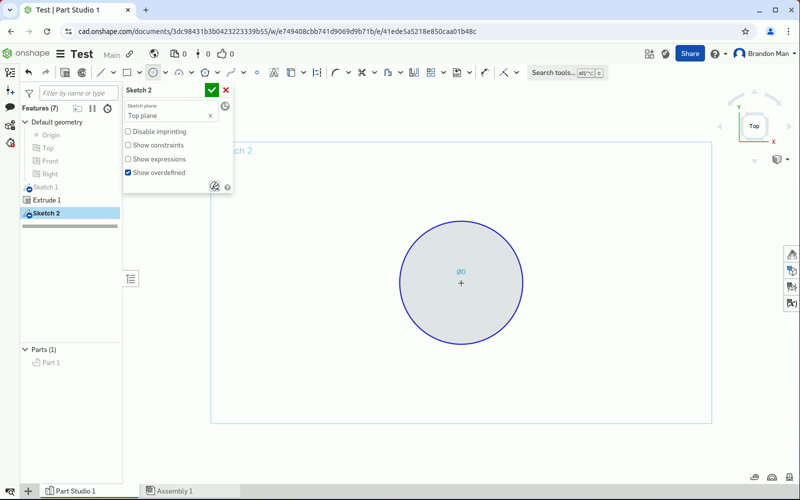
mouse_move(467, 282)
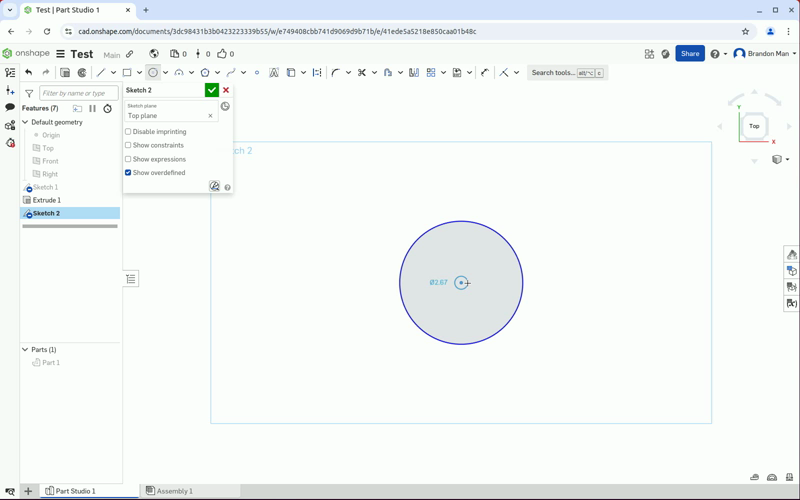
click(467, 282)
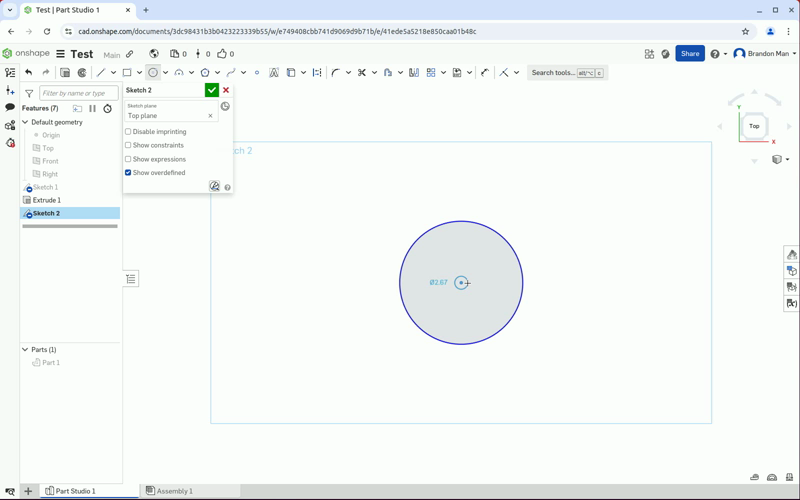
key(esc)
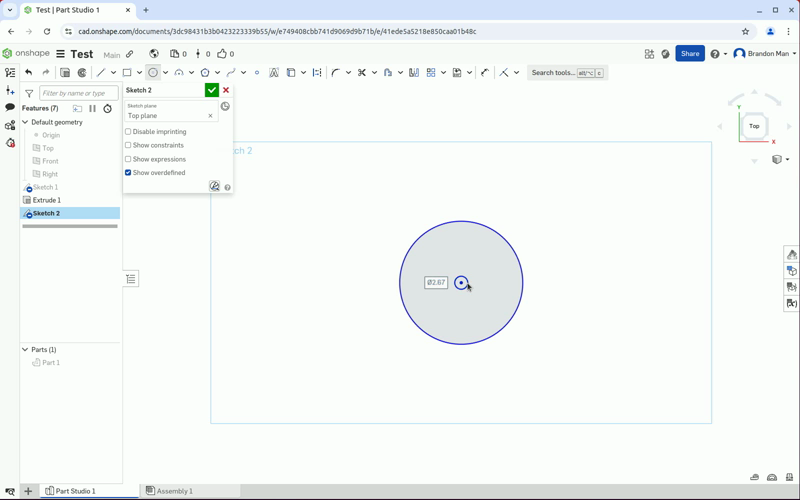
mouse_move(461, 248)
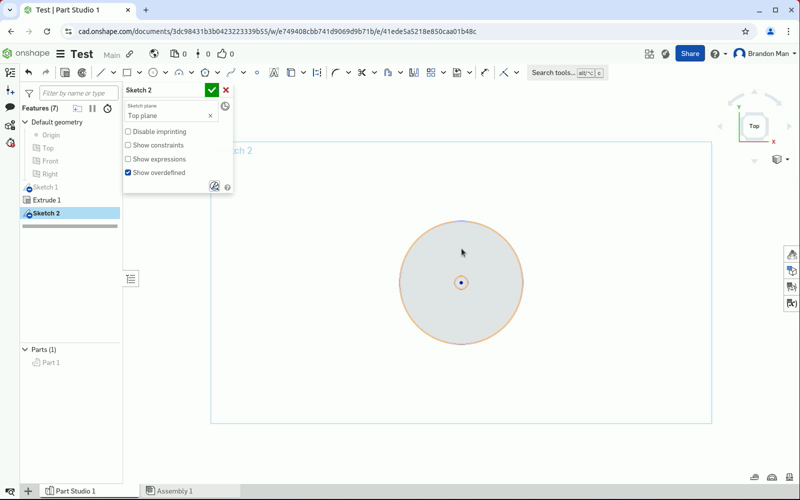
click(461, 248)
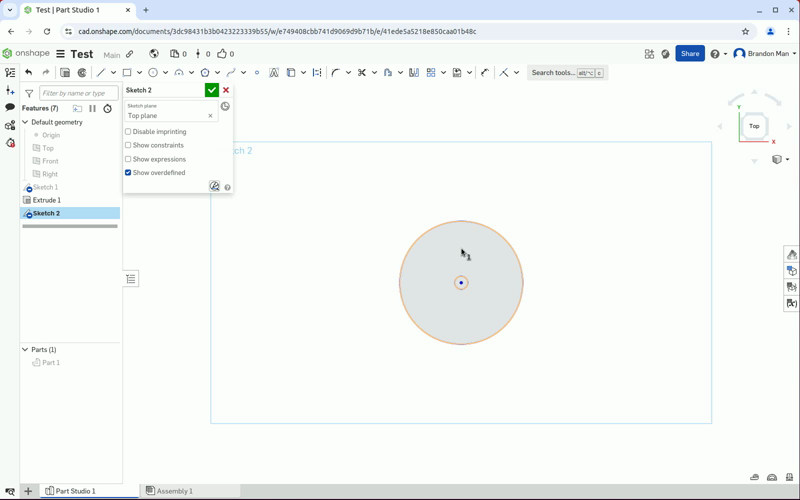
mouse_move(73, 352)
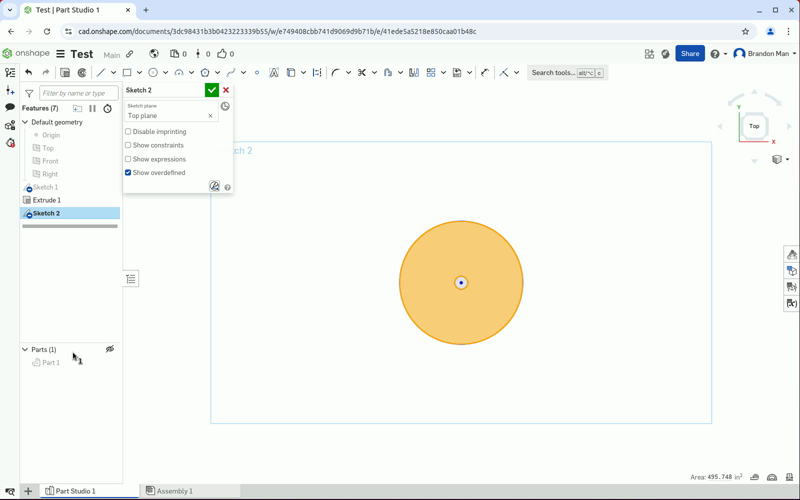
key(shift+y)
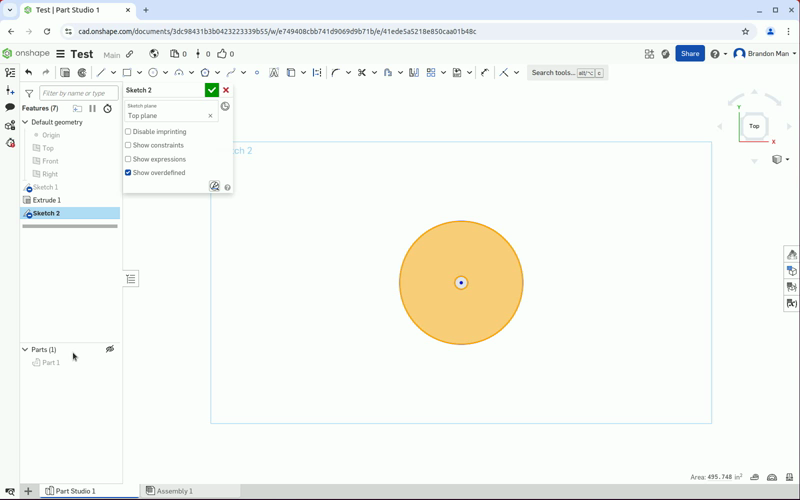
key(shift+e)
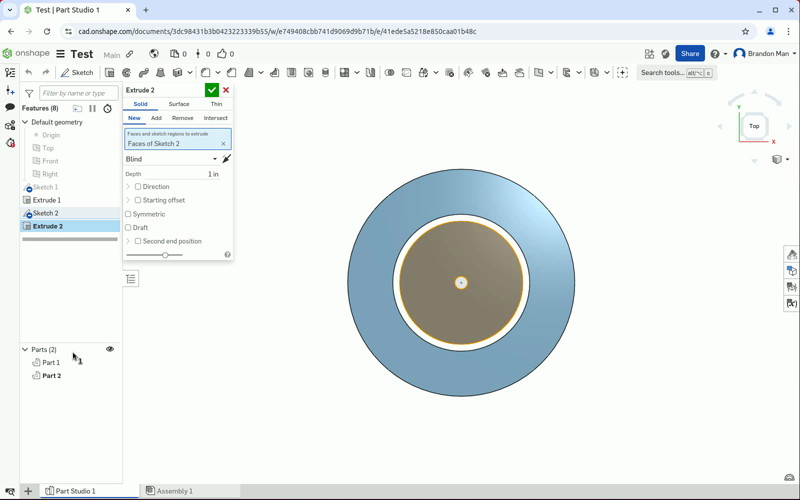
mouse_move(143, 106)
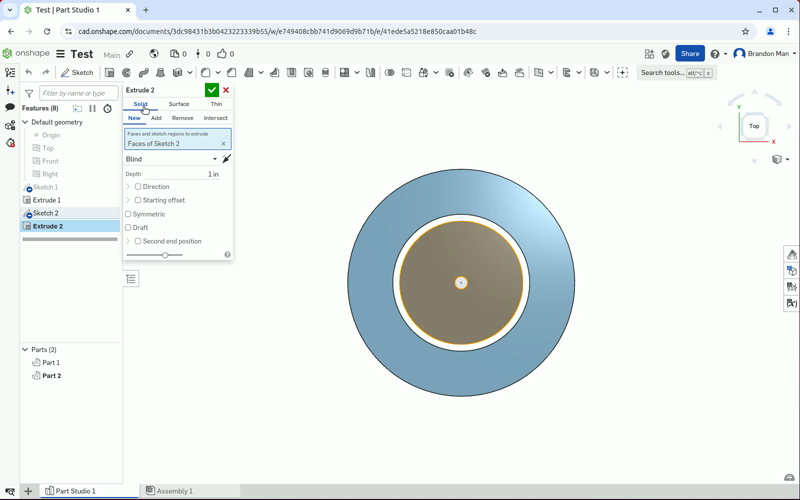
click(143, 106)
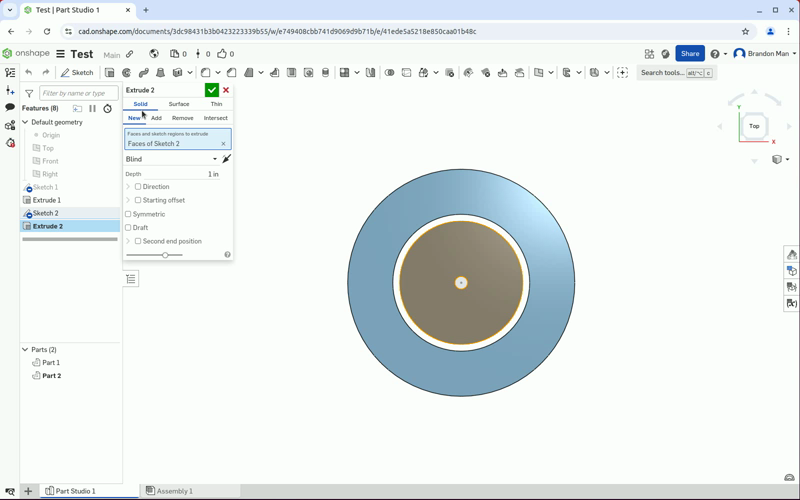
mouse_move(137, 120)
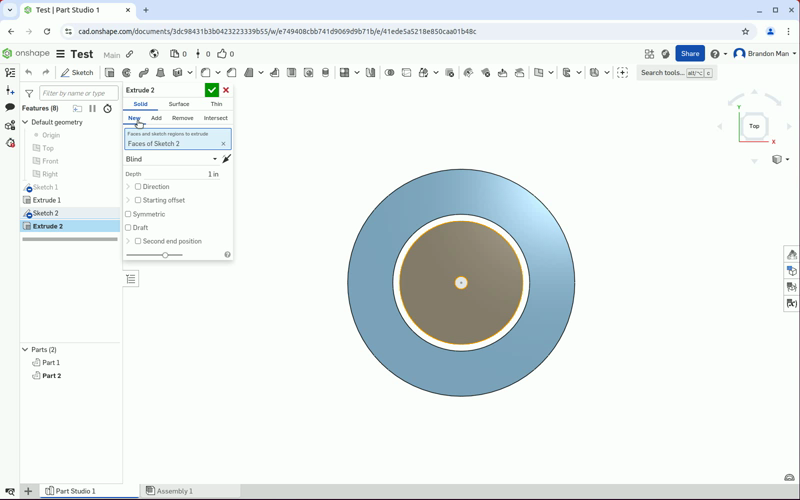
click(137, 120)
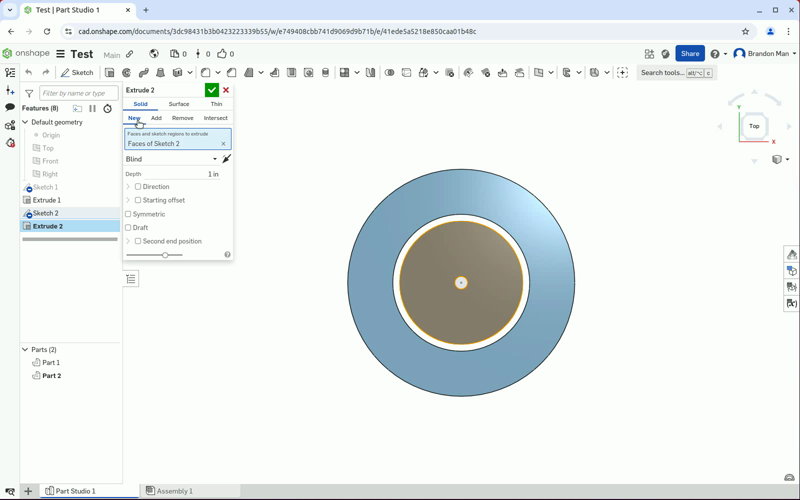
key(tab, 4)
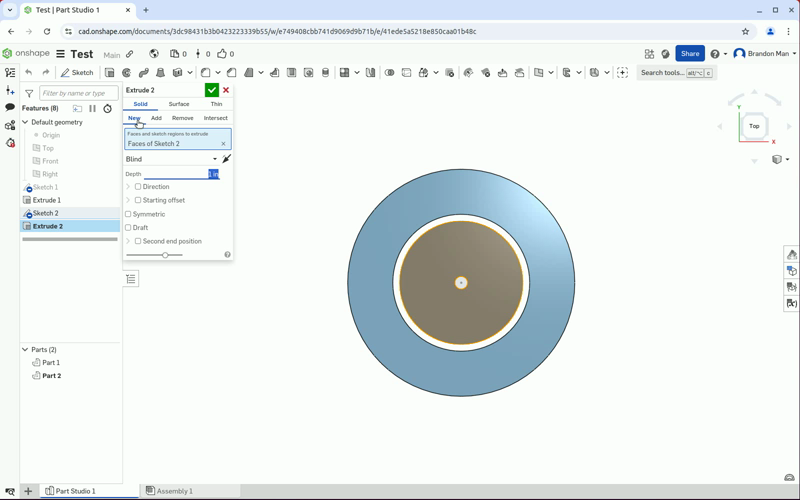
text(1.685)
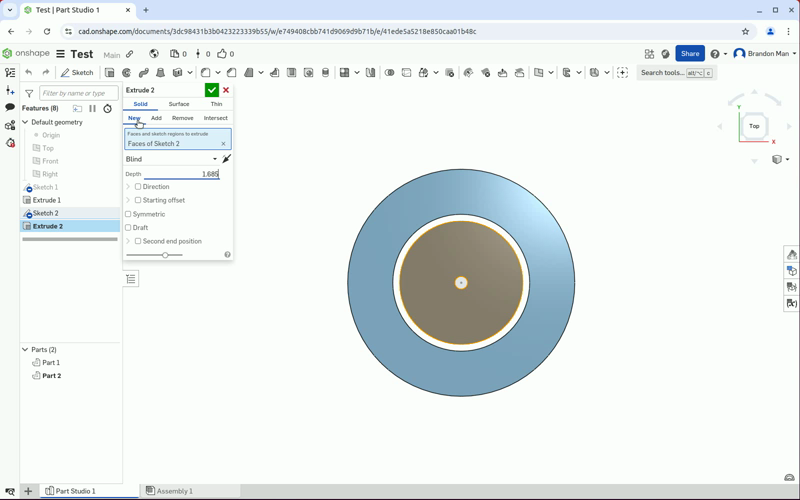
key(enter)
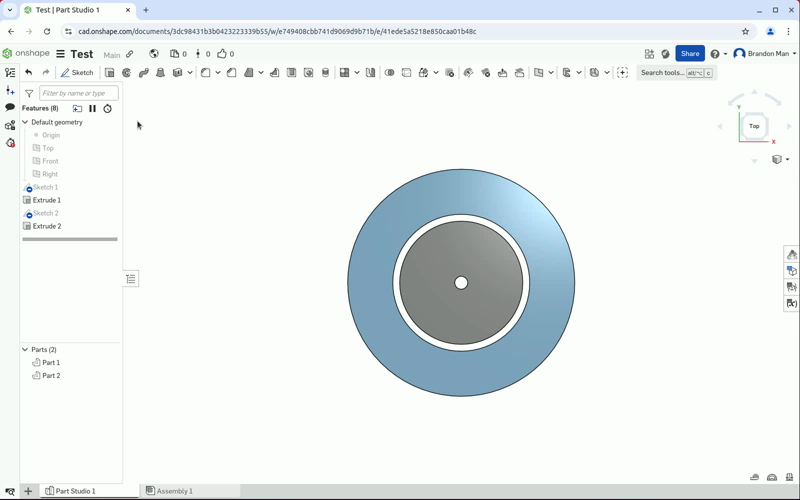
key(shift+h)
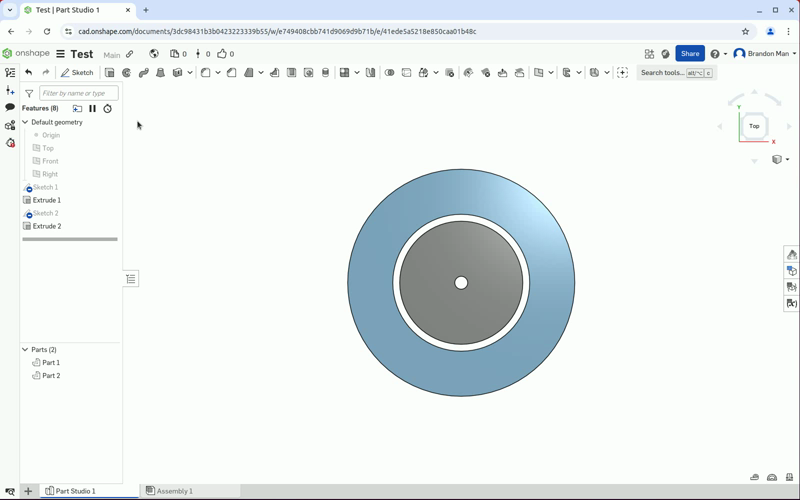
key(shift+h)
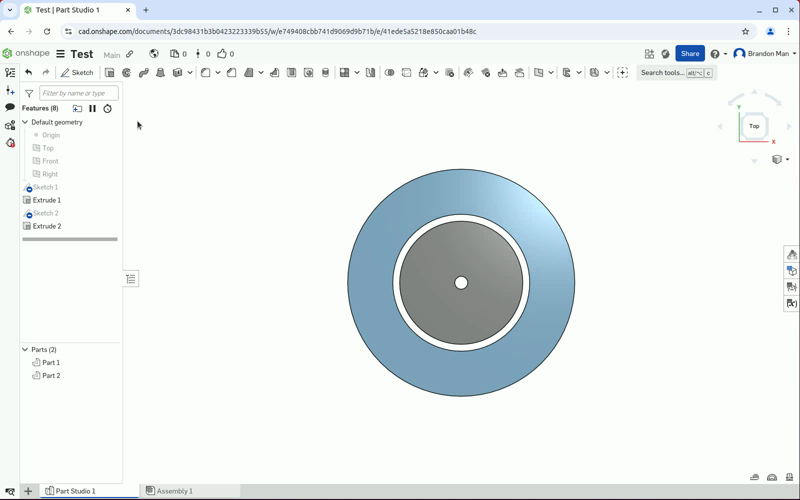
mouse_move(73, 189)
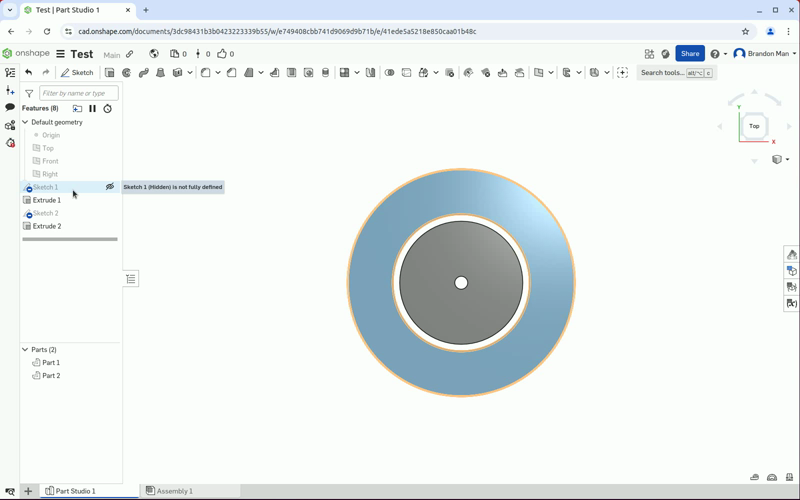
click(73, 189)
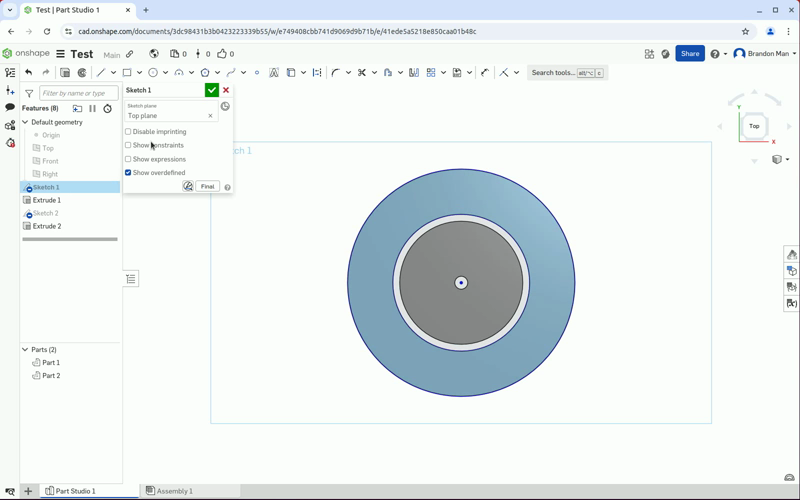
mouse_move(229, 92)
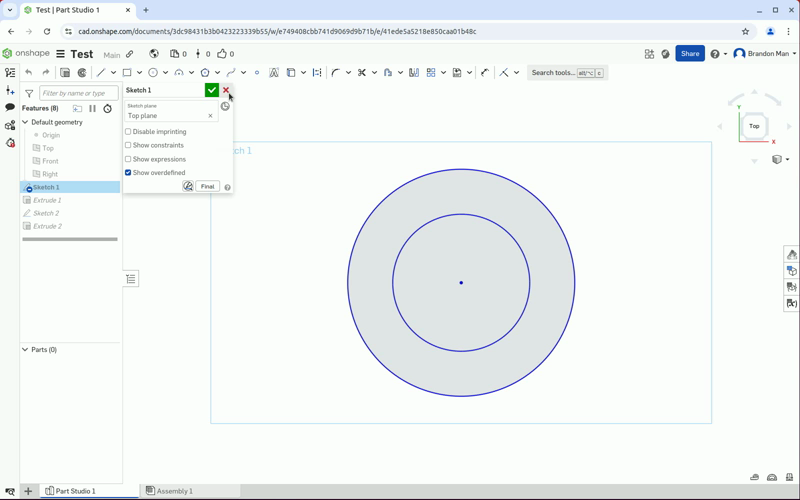
click(229, 92)
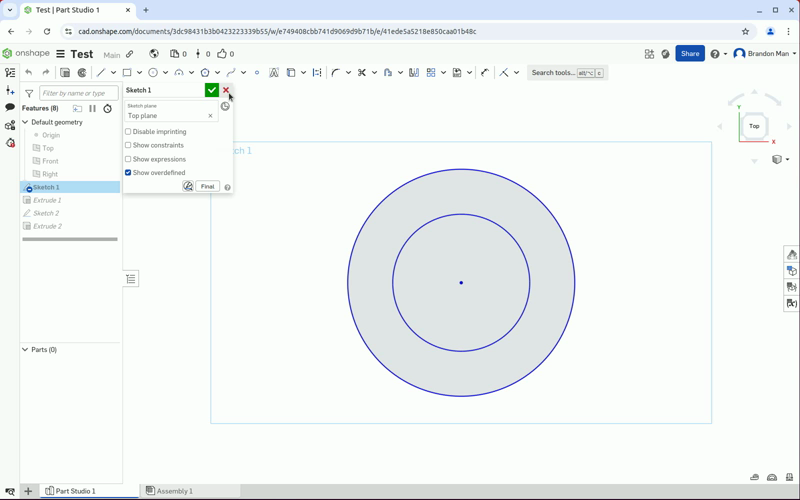
key(shift+s)
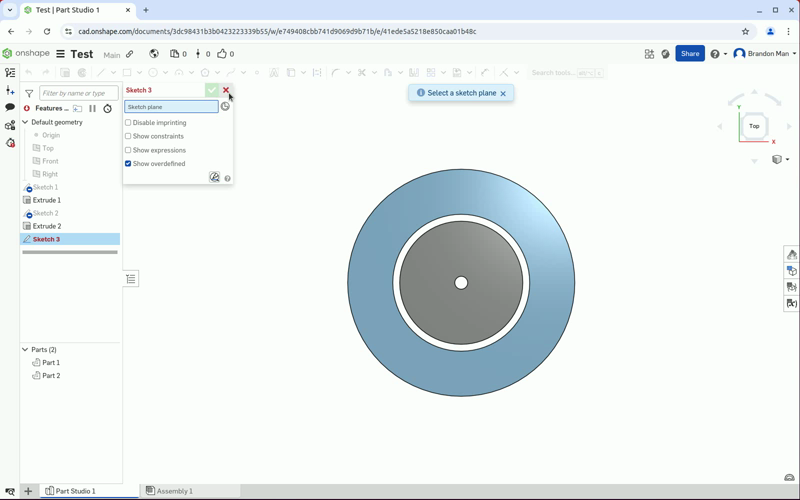
mouse_move(73, 150)
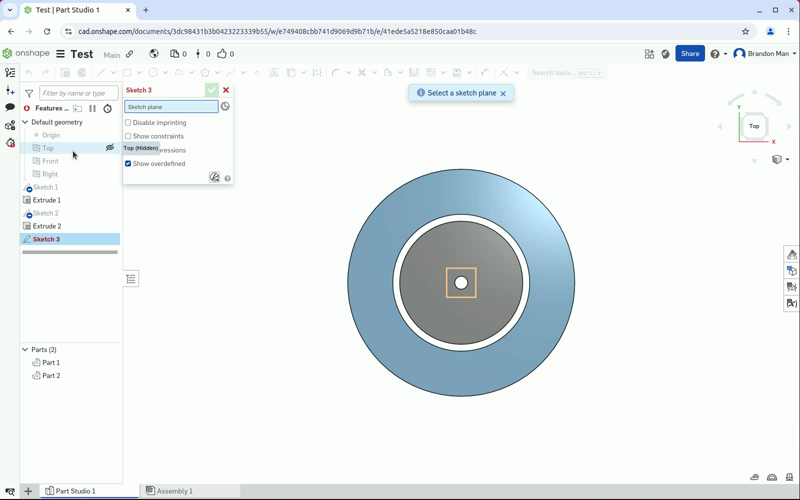
click(73, 150)
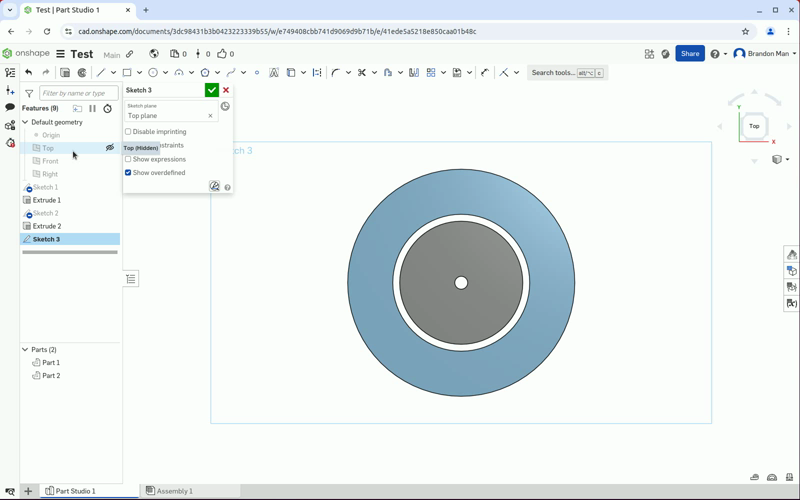
mouse_move(73, 352)
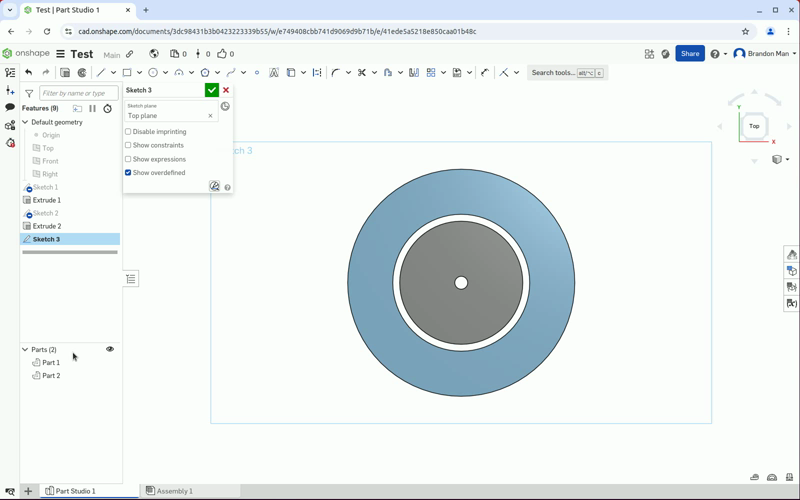
key(y)
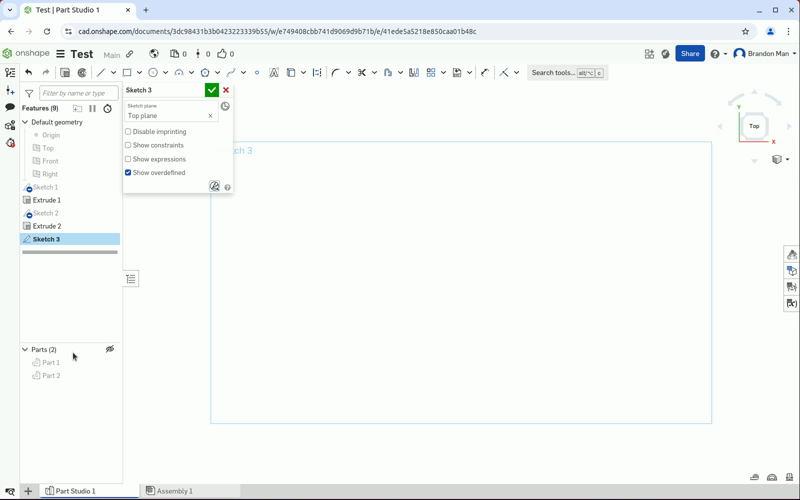
key(c)
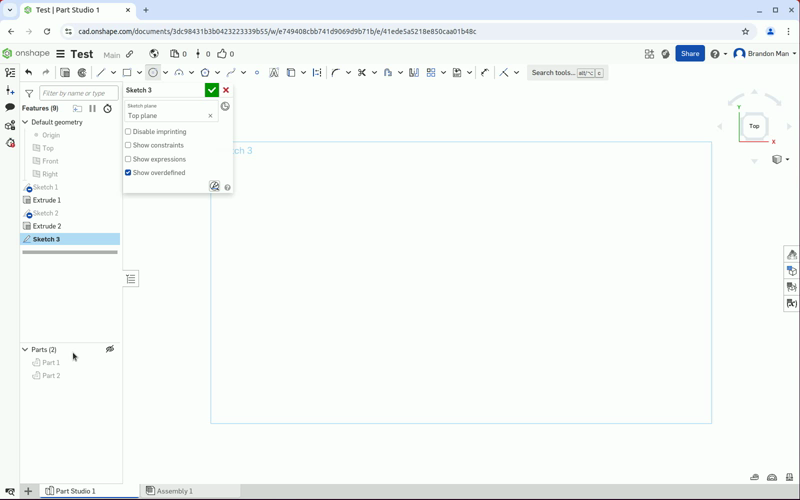
key_down(shift)
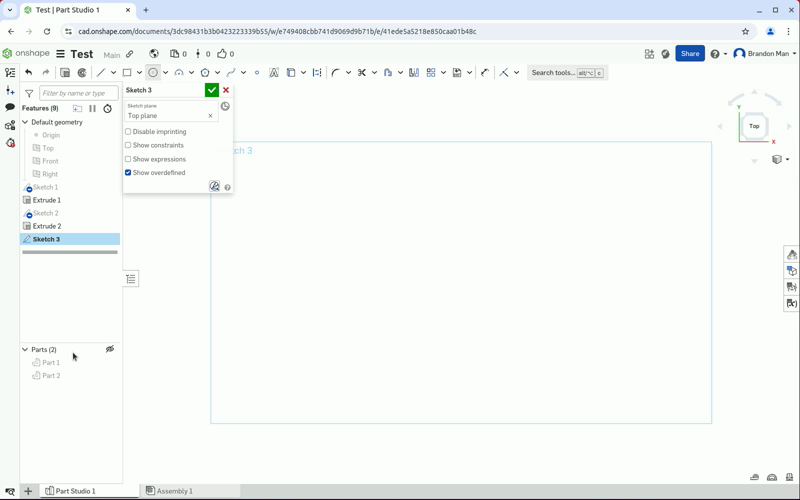
mouse_move(461, 282)
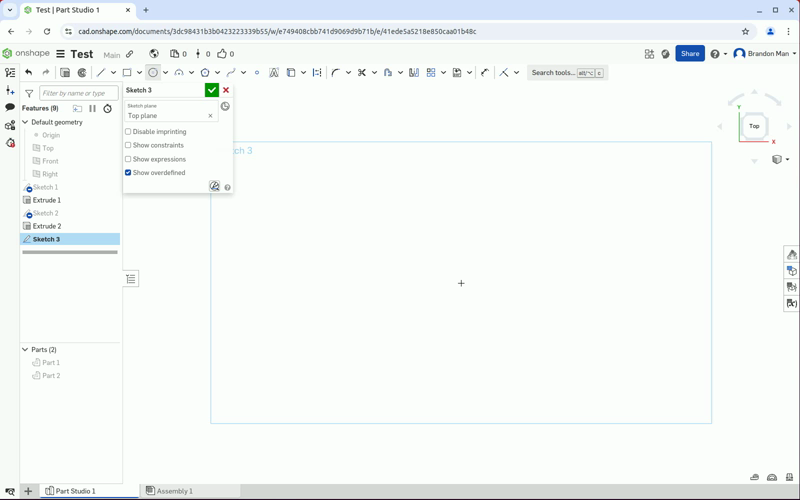
click(461, 282)
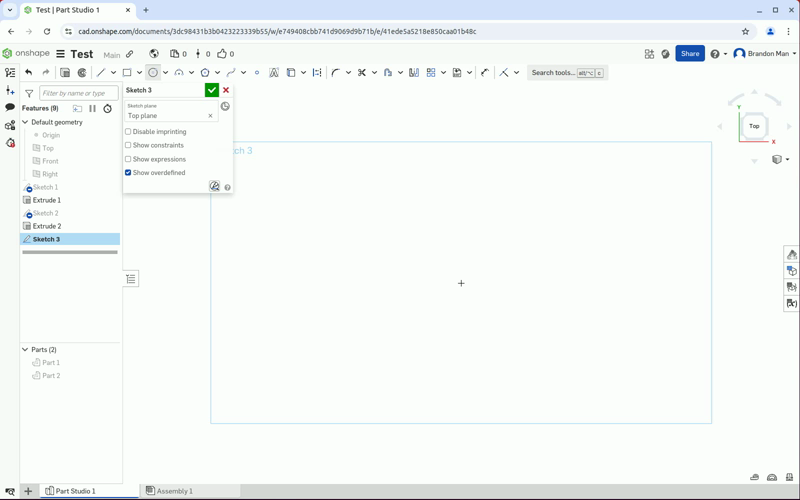
key_up(shift)
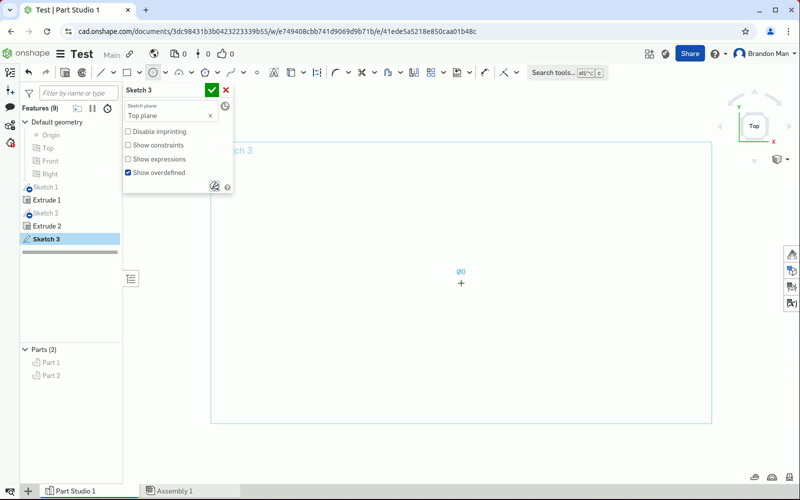
mouse_move(531, 282)
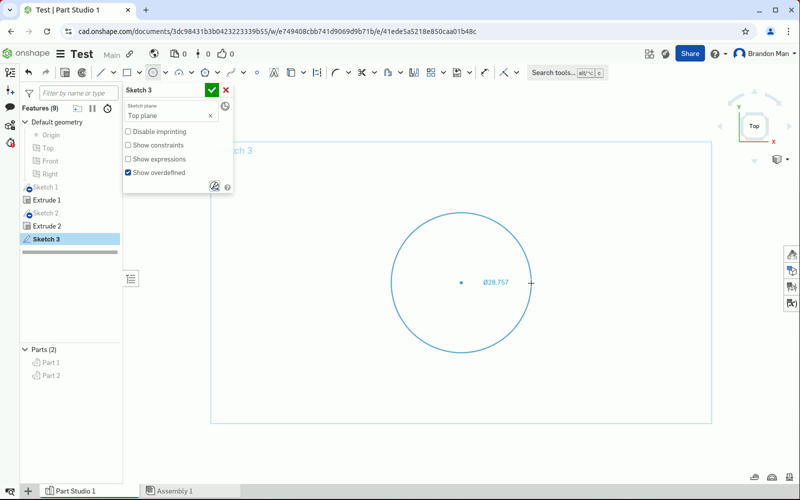
click(531, 282)
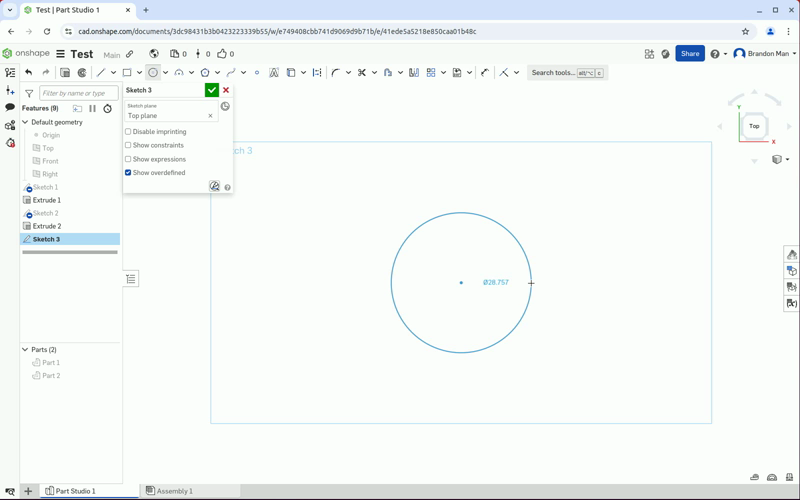
key(esc)
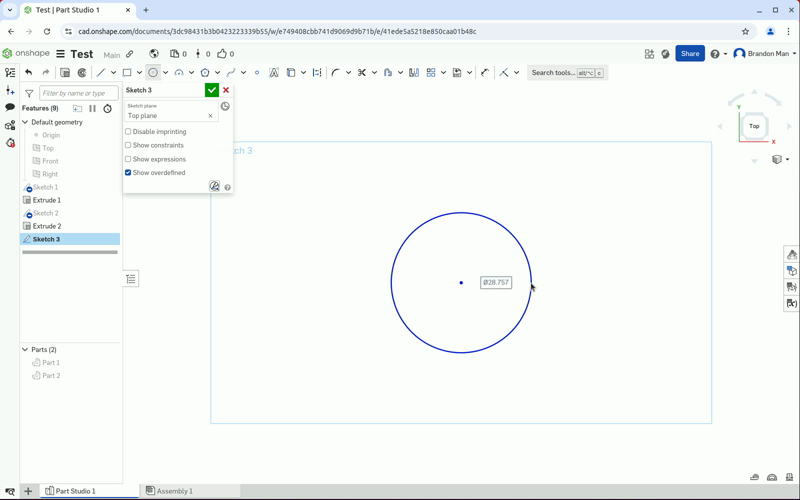
key(c)
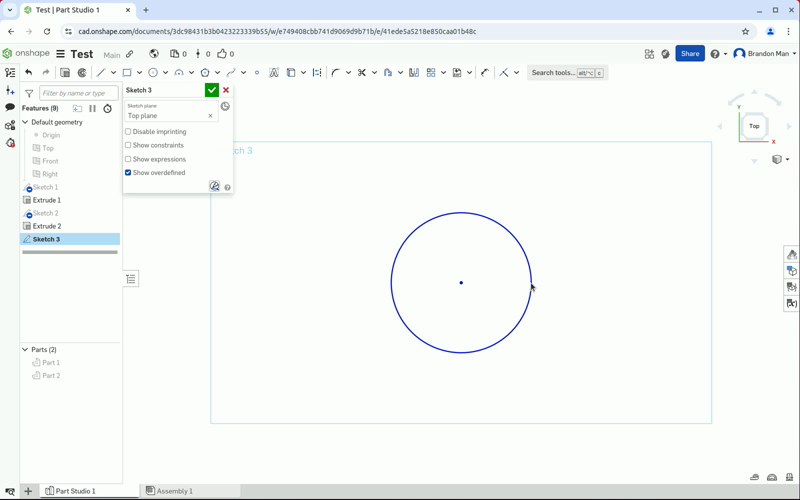
key_down(shift)
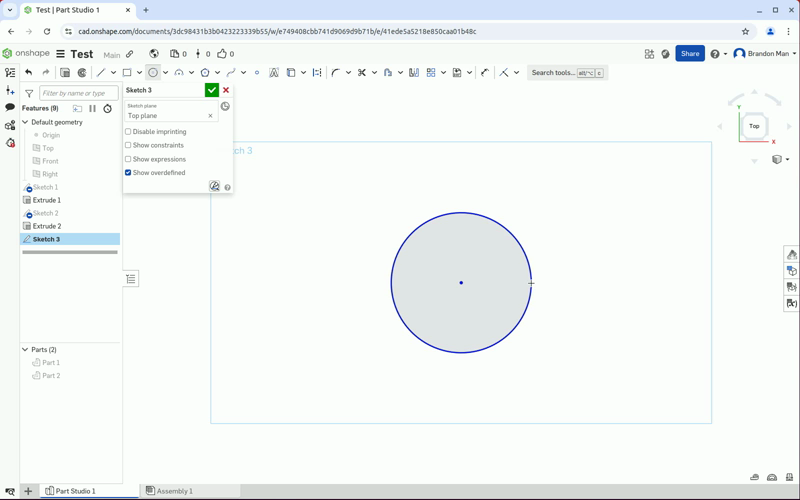
mouse_move(461, 282)
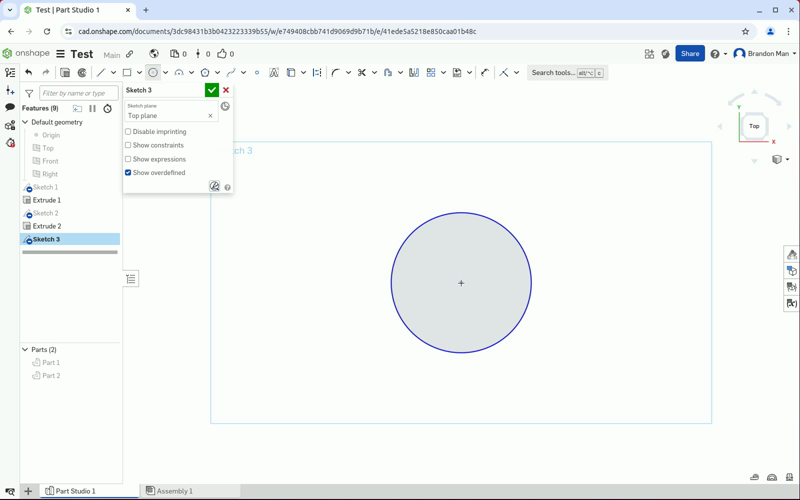
click(461, 282)
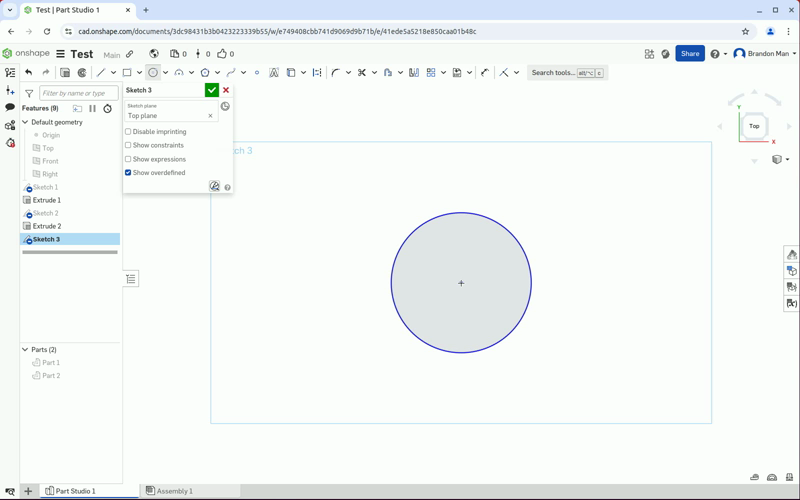
key_up(shift)
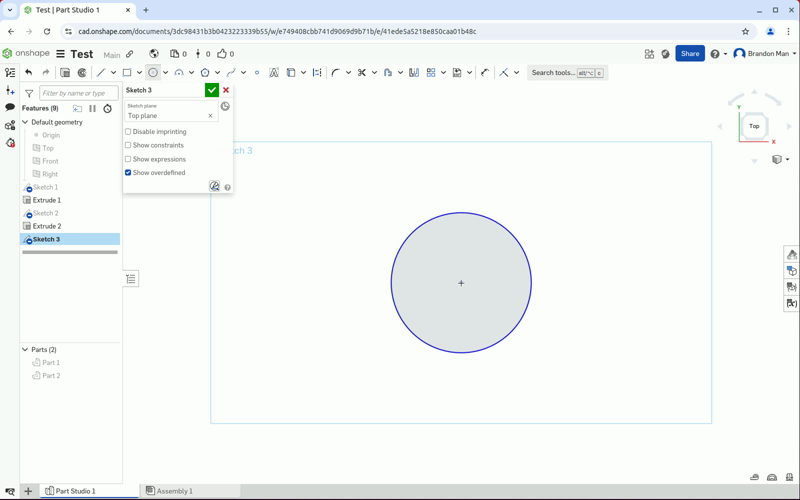
mouse_move(523, 282)
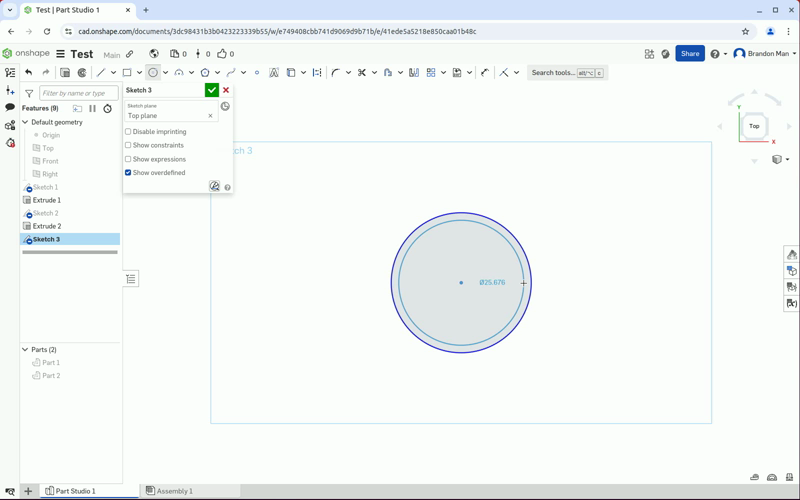
click(523, 282)
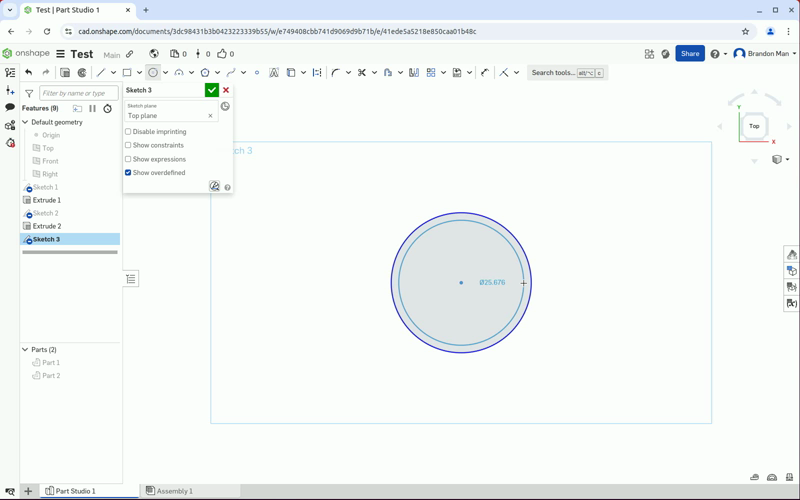
key(esc)
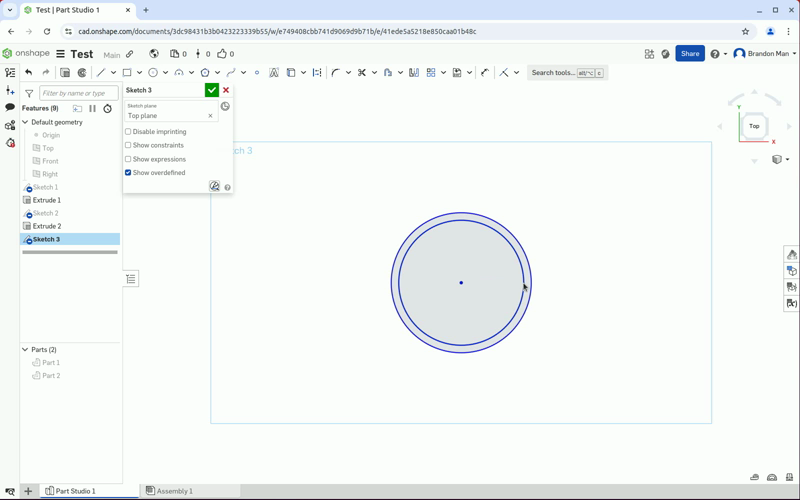
mouse_move(526, 265)
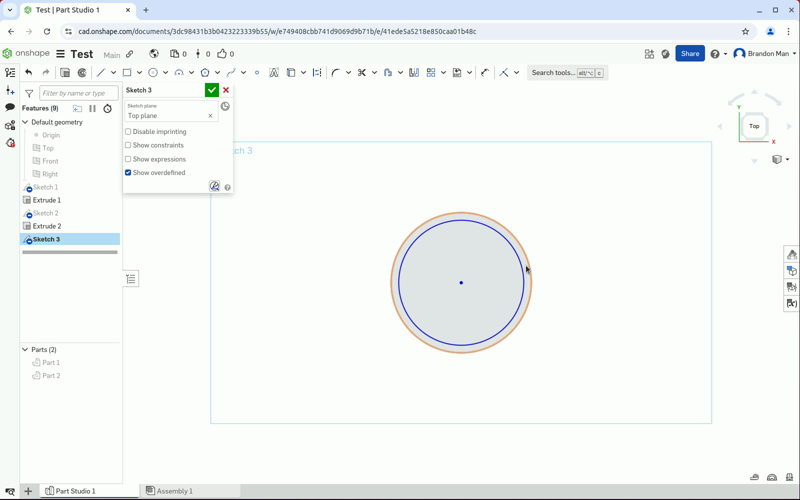
click(526, 265)
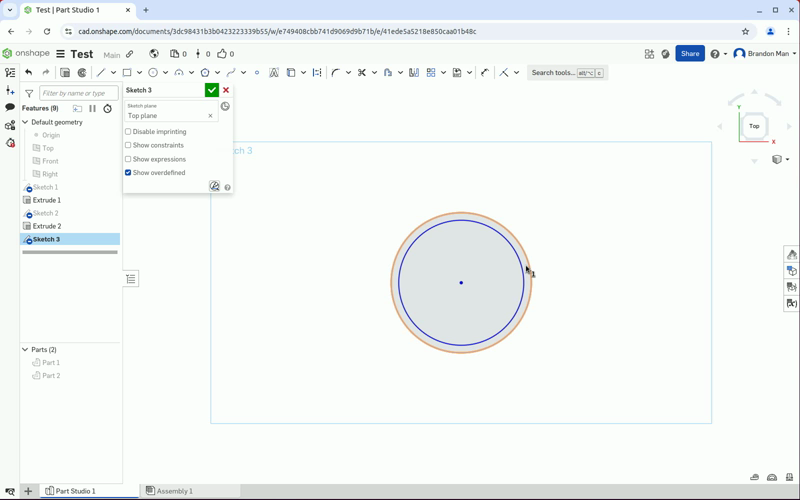
mouse_move(73, 352)
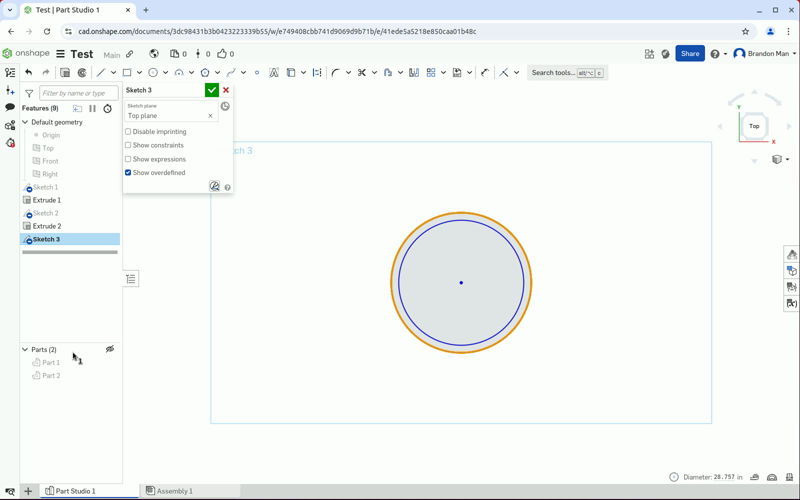
key(shift+y)
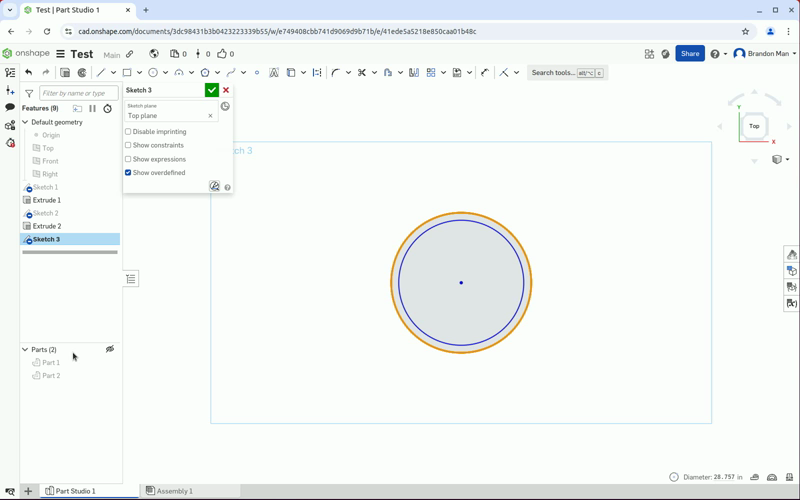
key(shift+e)
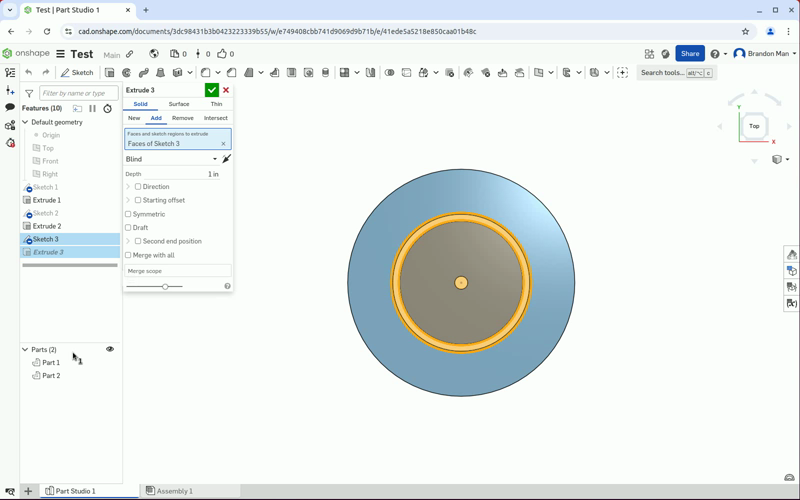
mouse_move(143, 106)
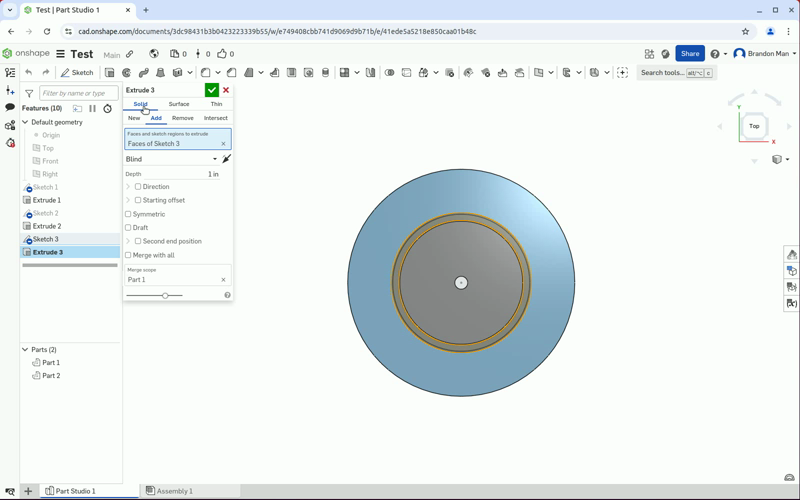
click(143, 106)
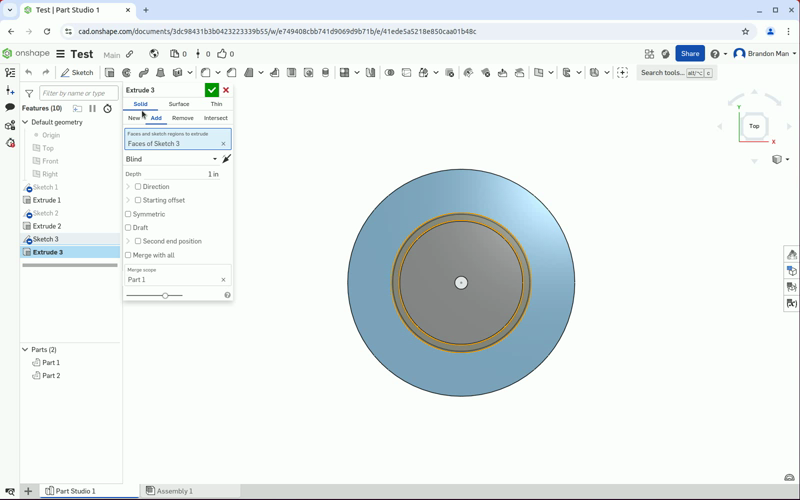
mouse_move(137, 120)
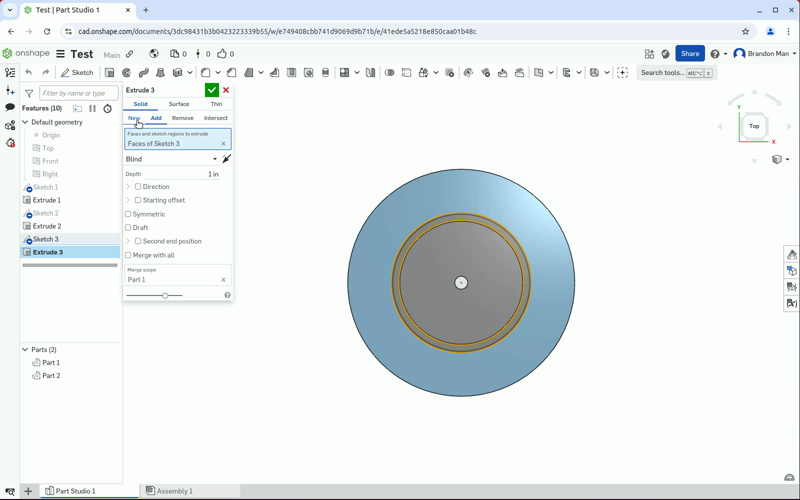
click(137, 120)
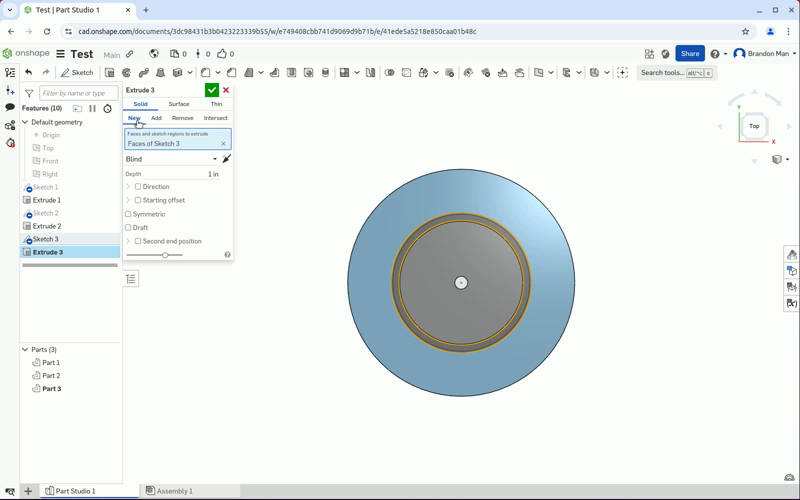
key(tab, 4)
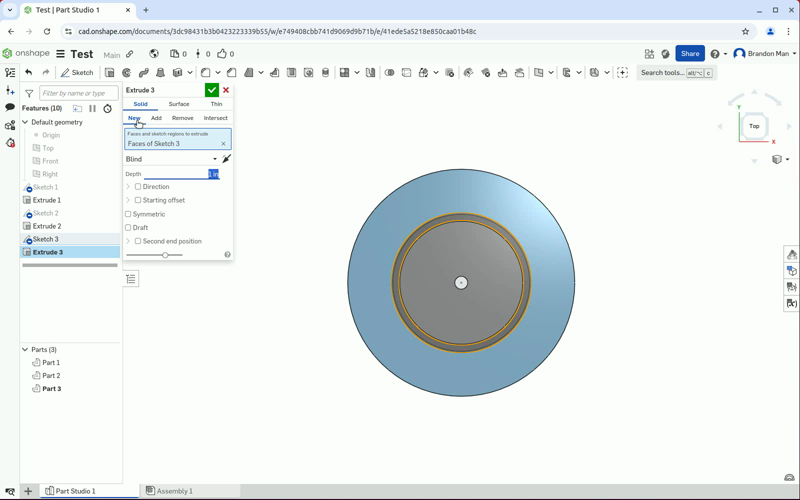
text(1.685)
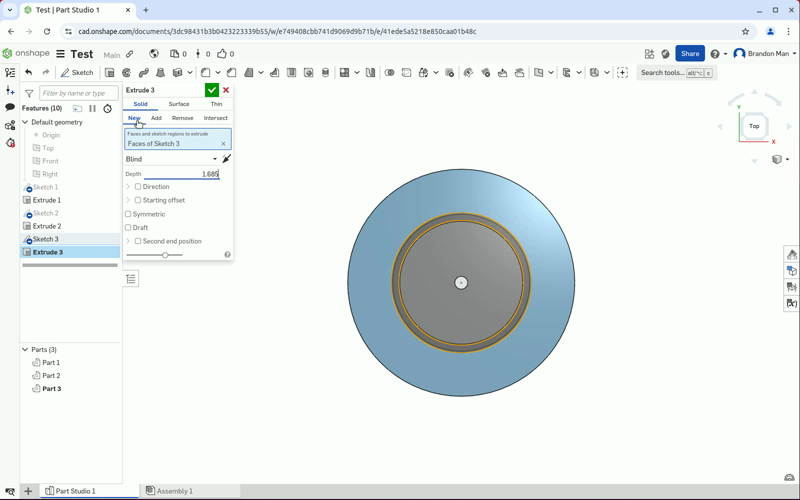
key(enter)
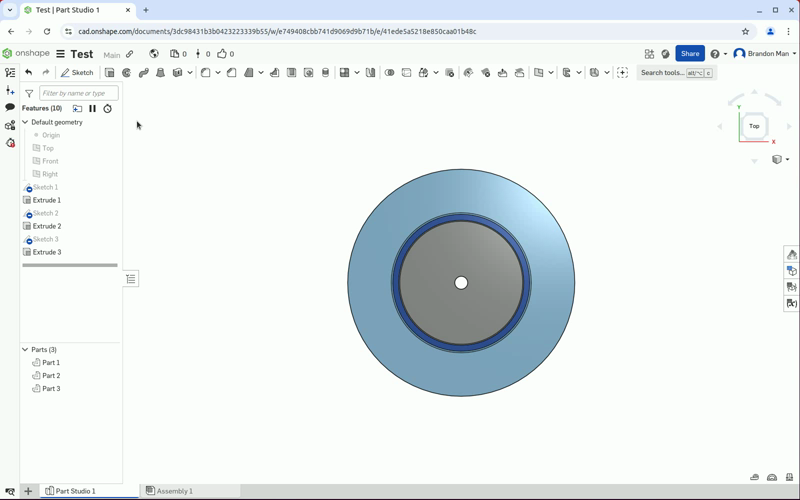
key(shift+h)
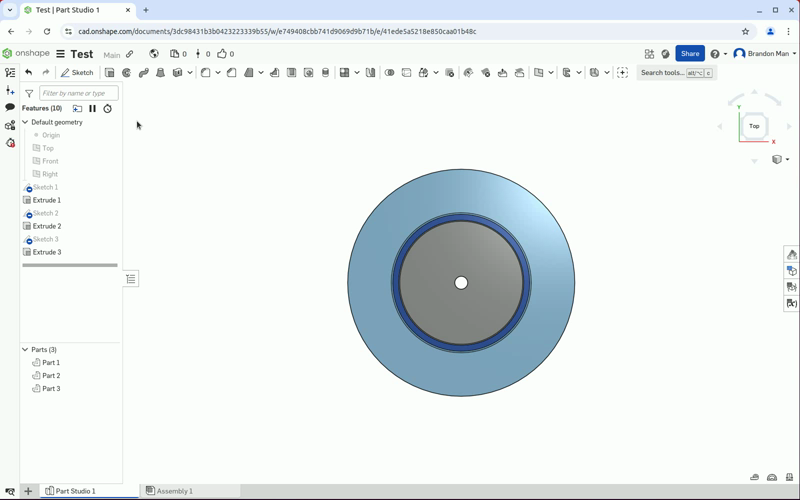
key(shift+h)
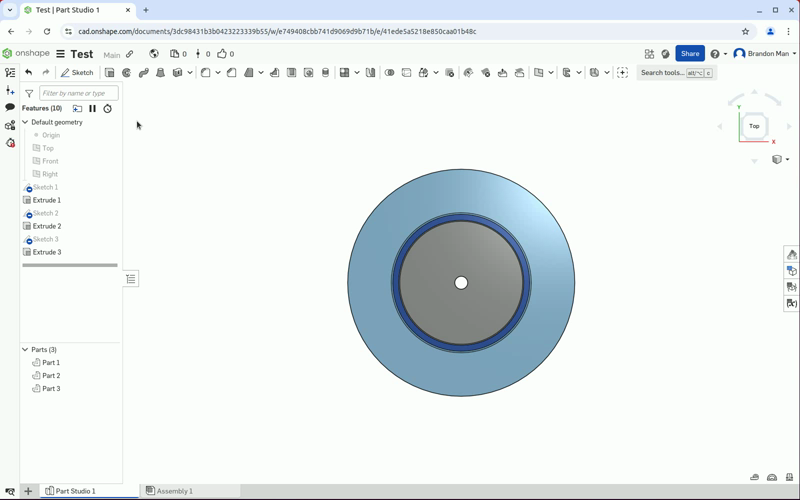
mouse_move(73, 189)
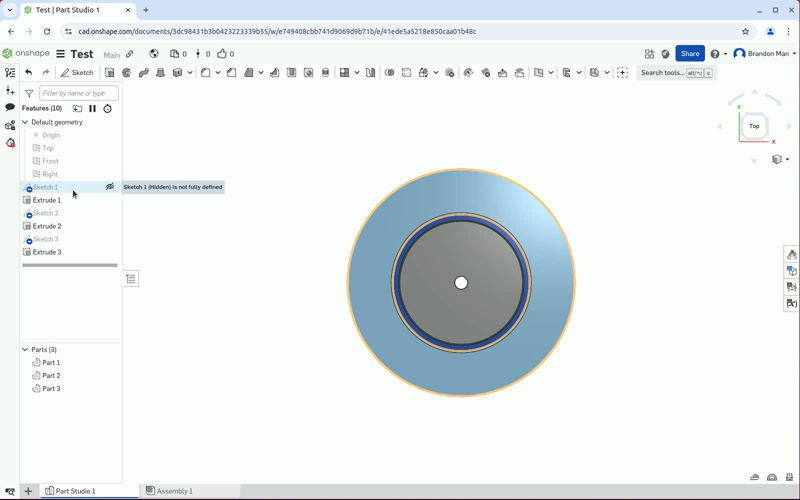
click(73, 189)
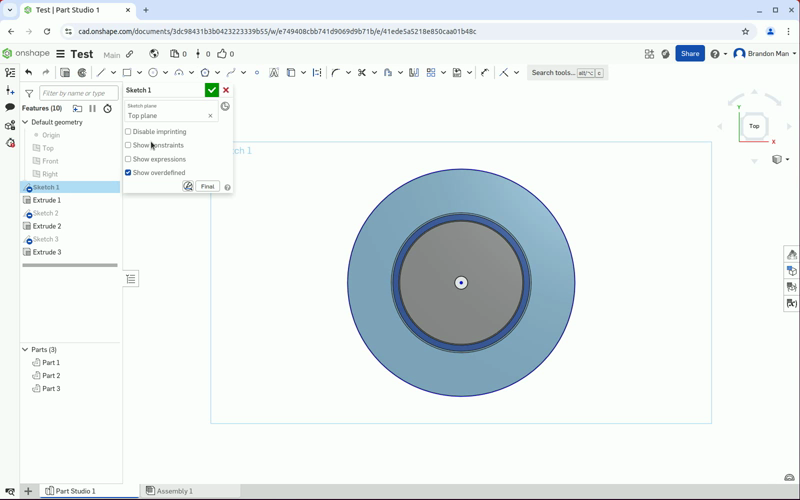
mouse_move(229, 92)
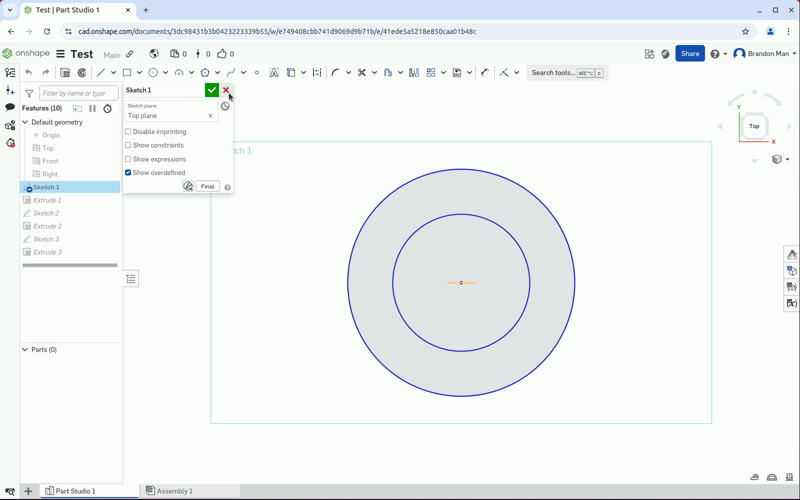
click(229, 92)
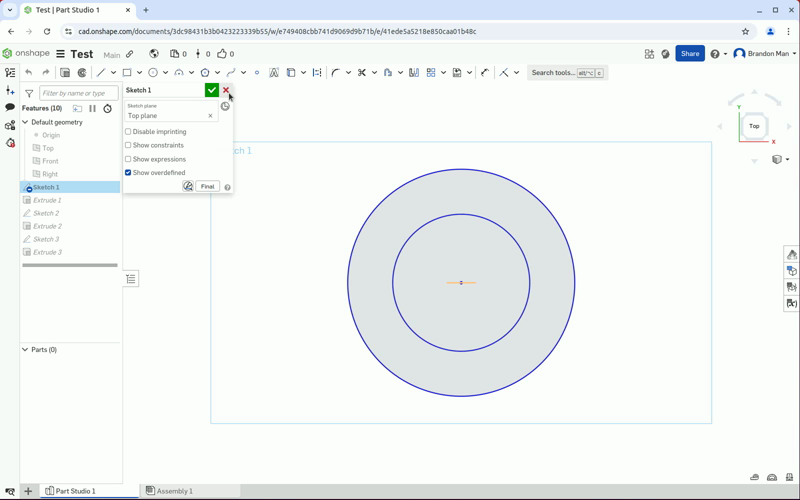
key(shift+s)
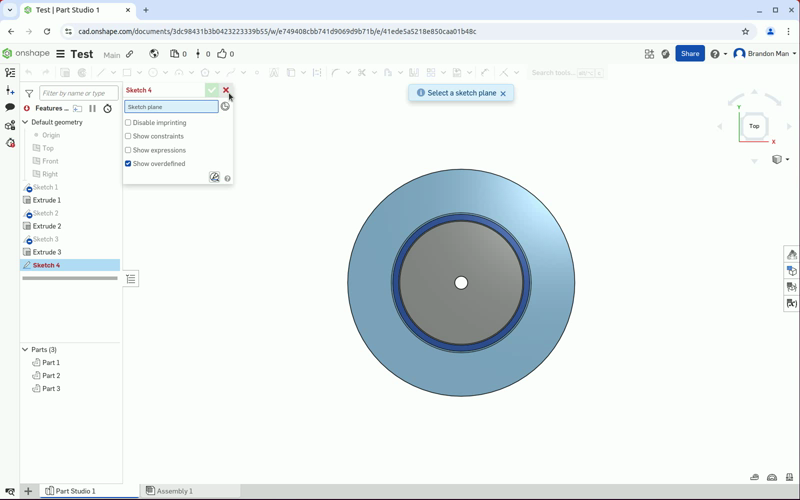
mouse_move(73, 150)
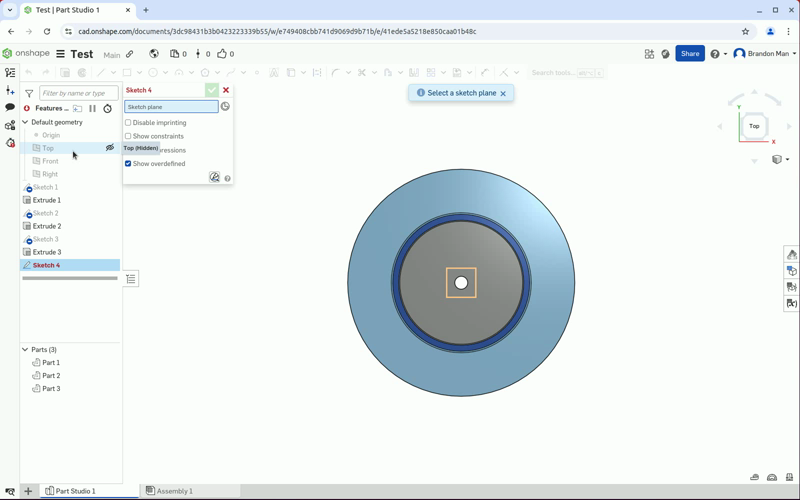
click(73, 150)
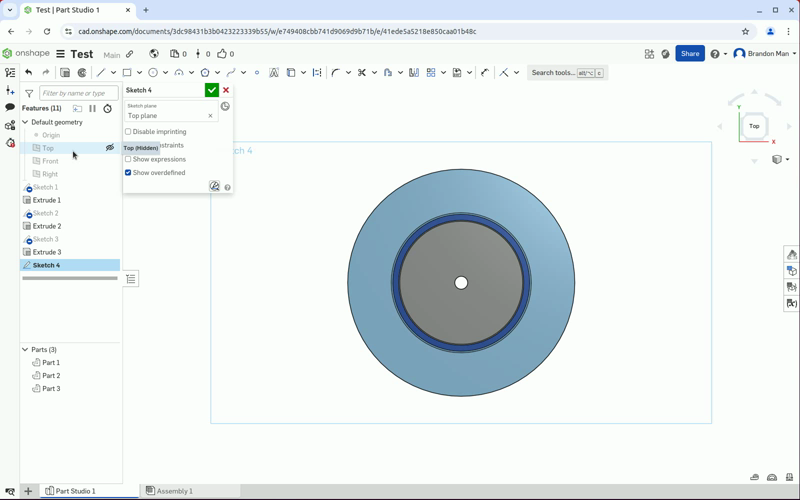
mouse_move(73, 352)
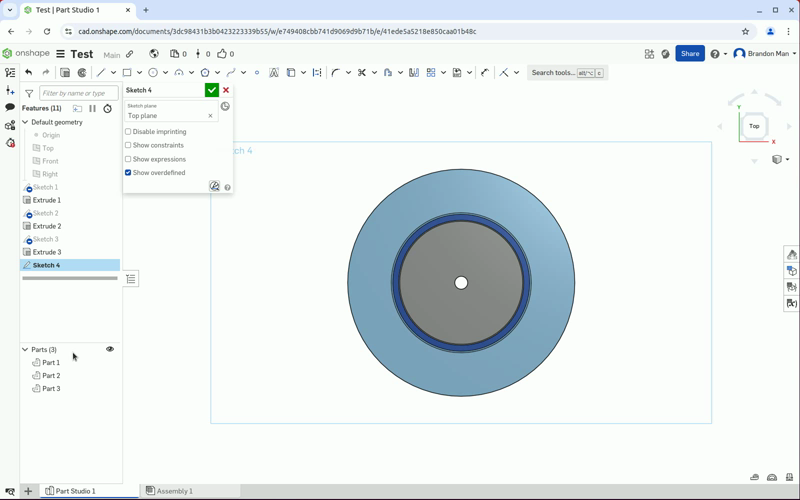
key(y)
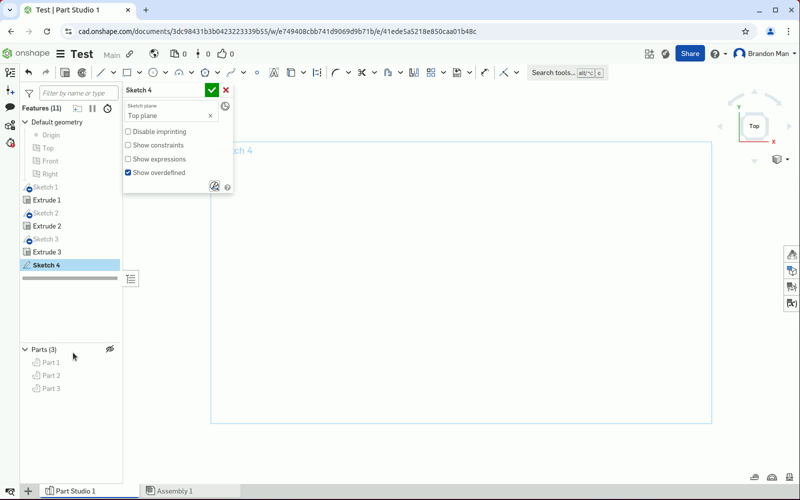
key(c)
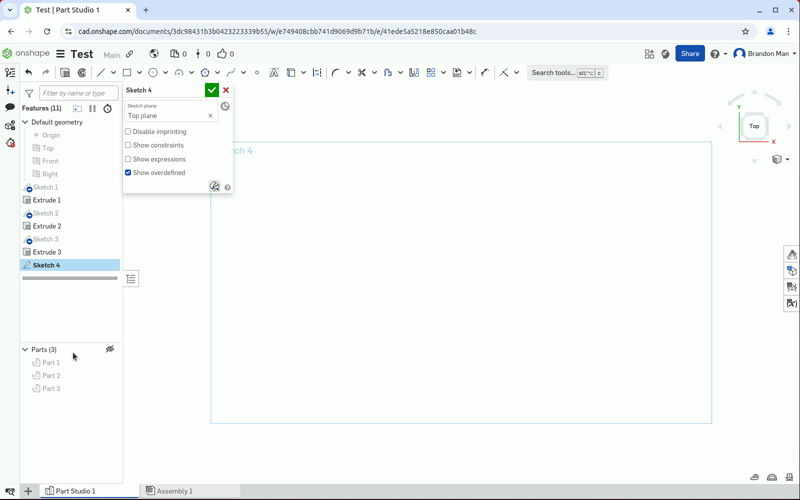
key_down(shift)
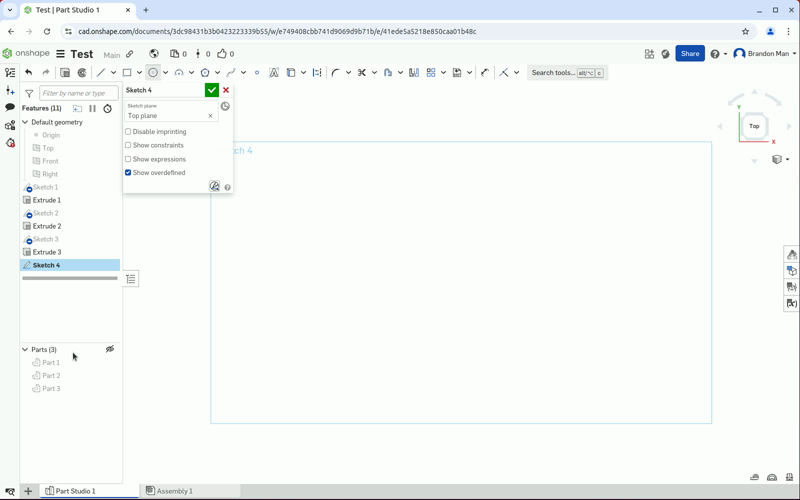
mouse_move(461, 282)
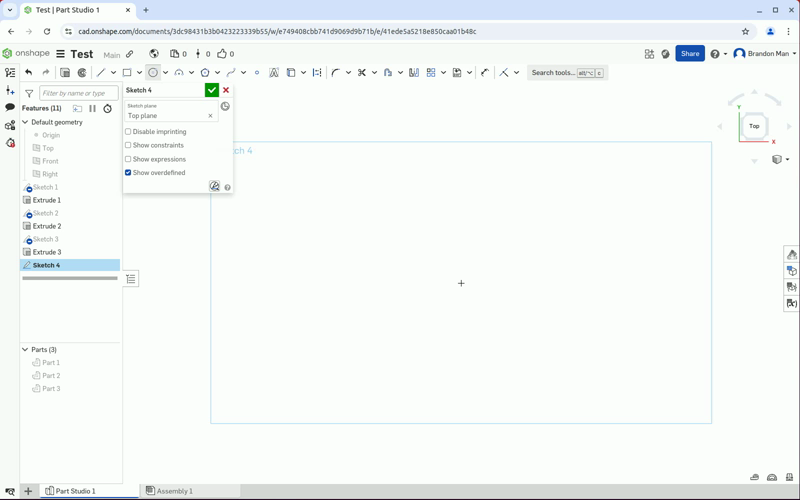
click(461, 282)
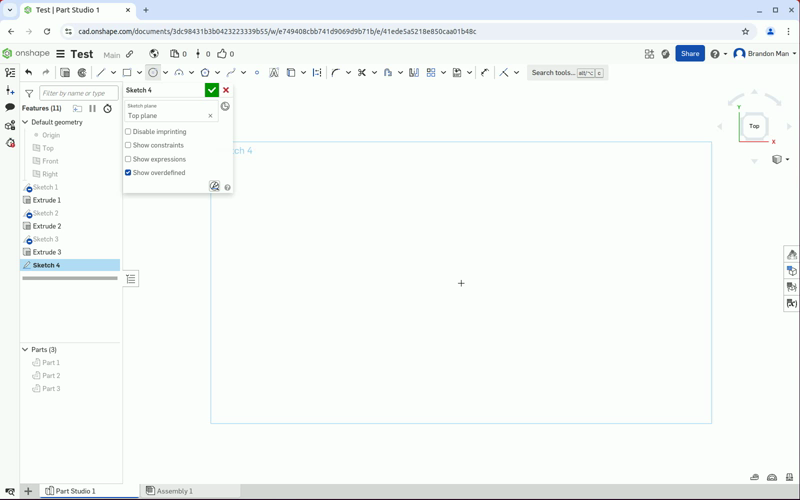
key_up(shift)
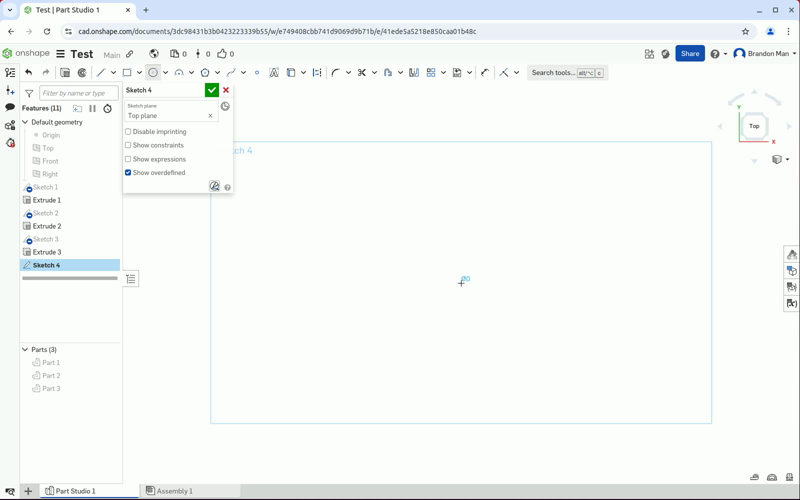
mouse_move(531, 282)
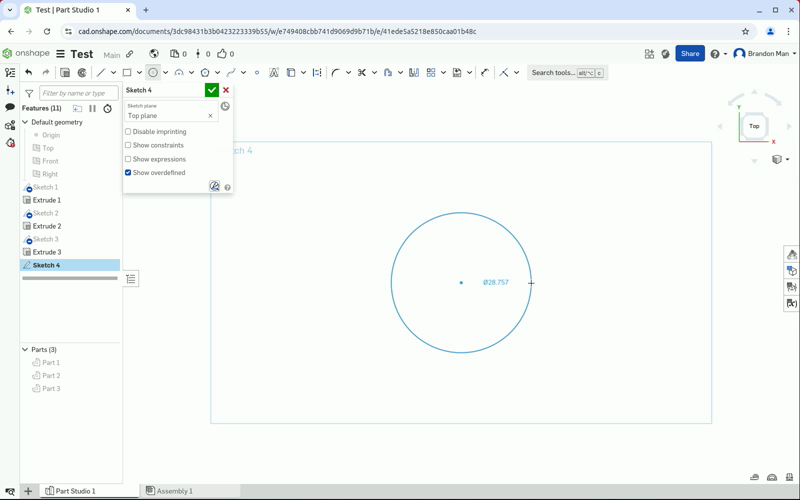
click(531, 282)
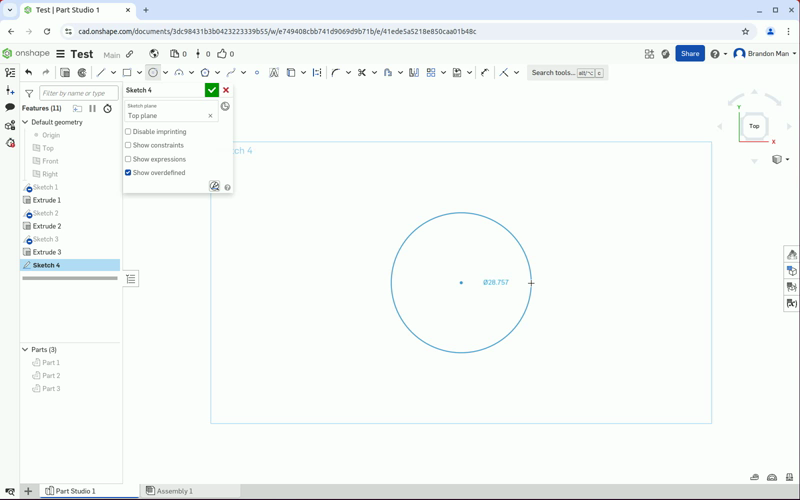
key(esc)
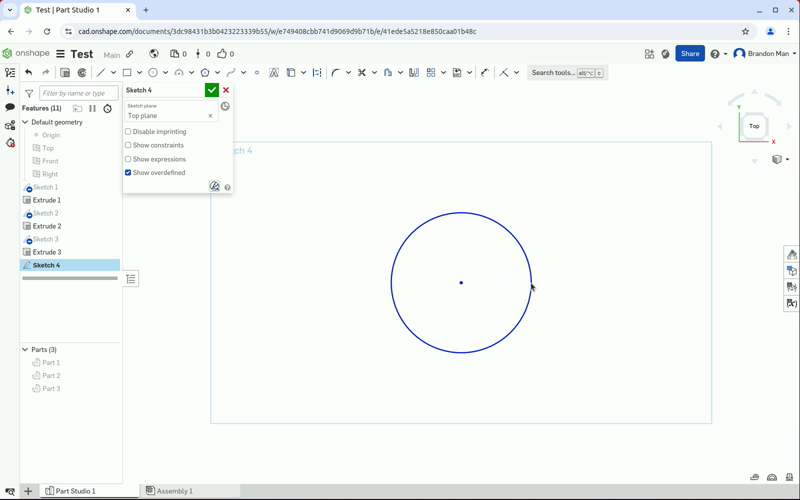
key(c)
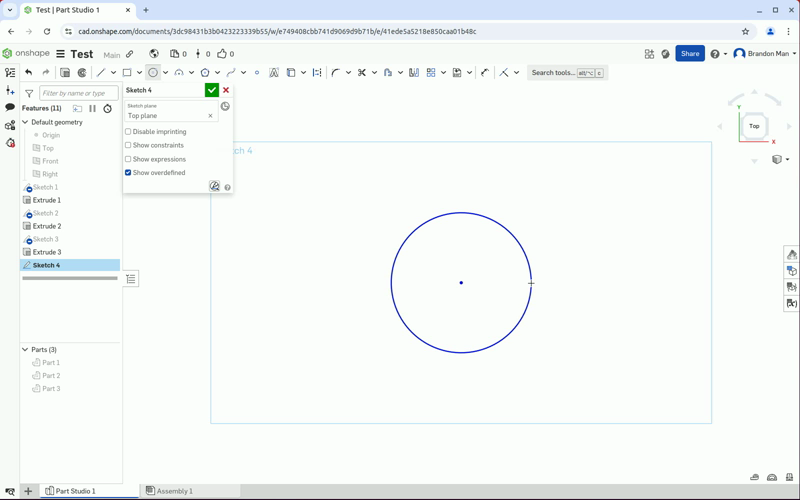
key_down(shift)
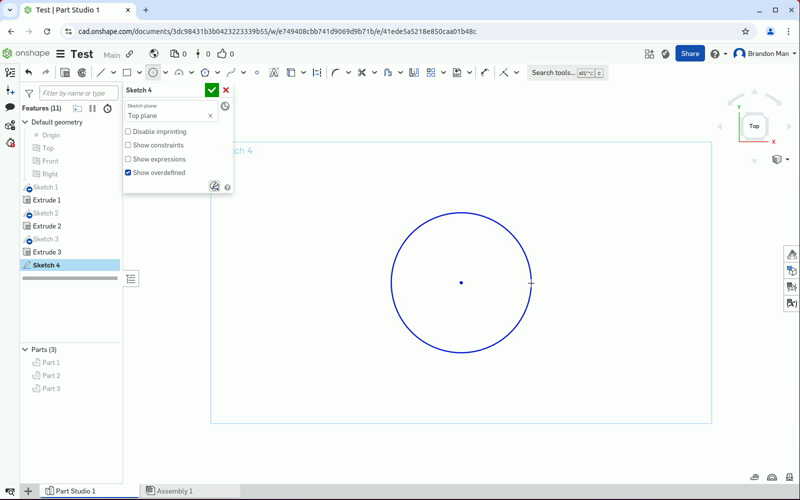
mouse_move(461, 282)
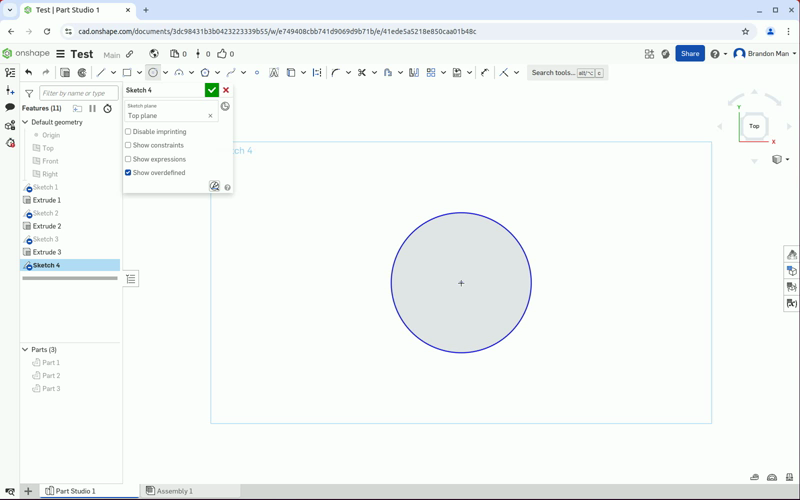
click(461, 282)
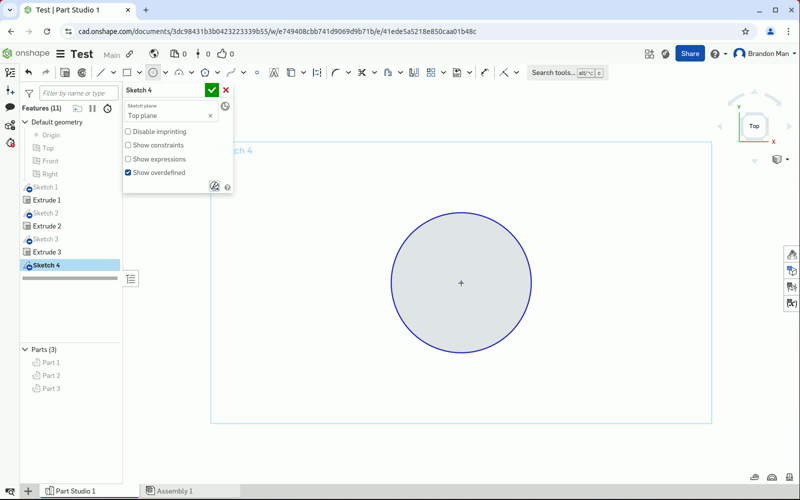
key_up(shift)
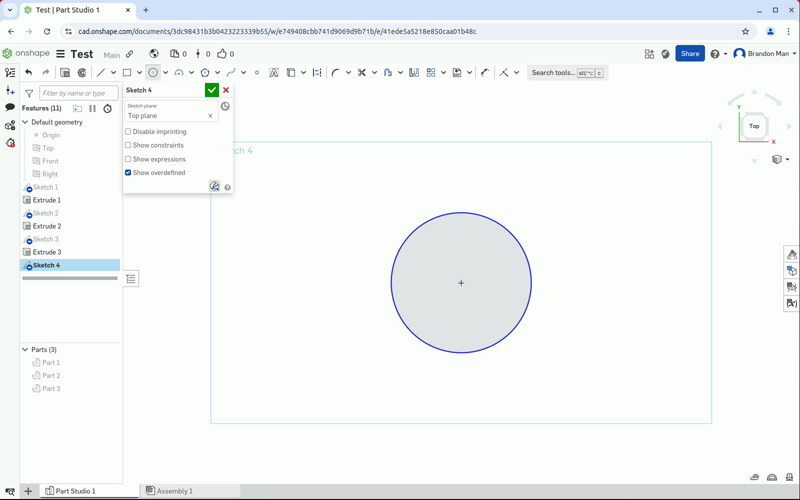
mouse_move(523, 282)
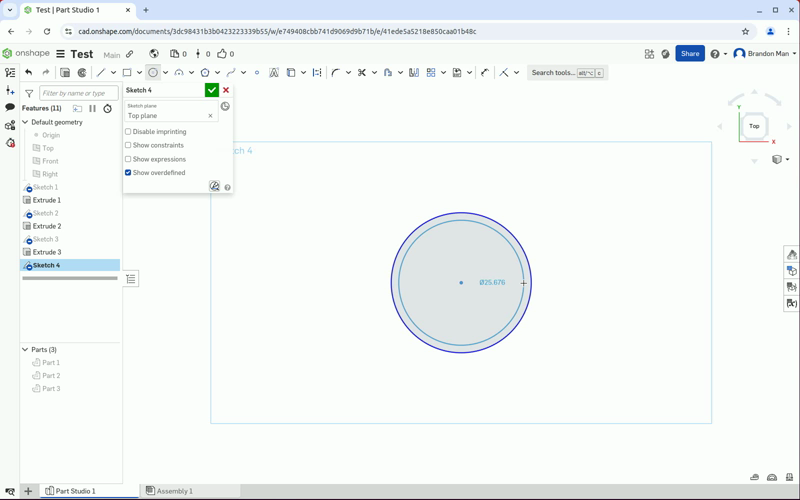
click(523, 282)
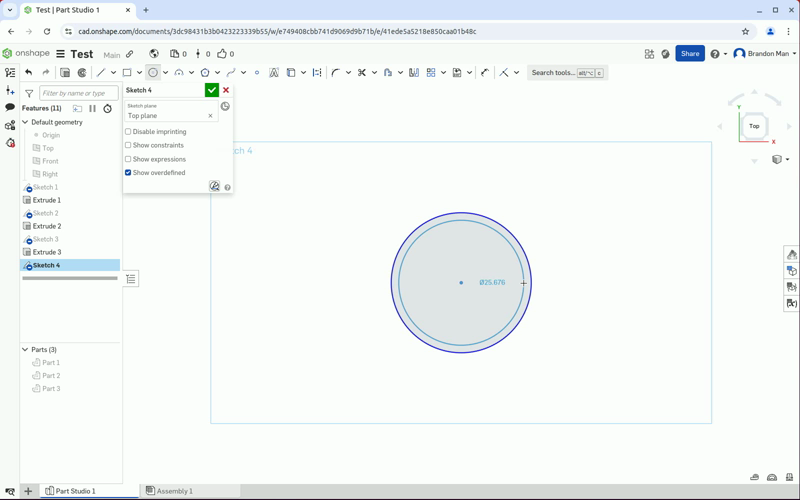
key(esc)
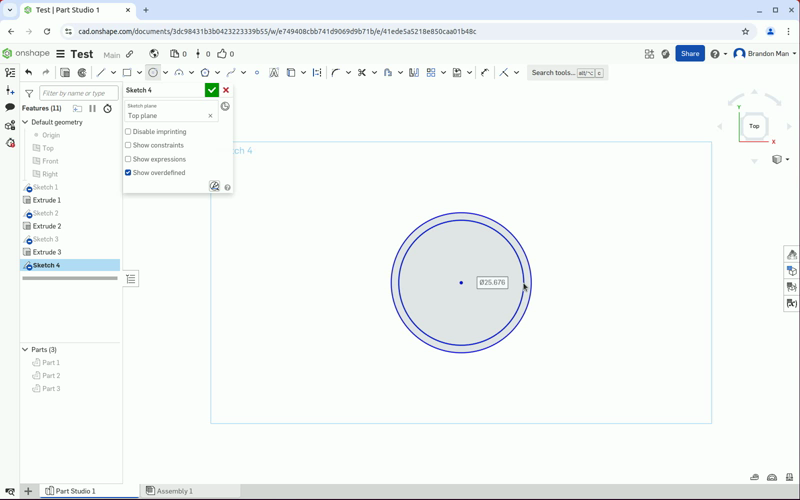
mouse_move(411, 324)
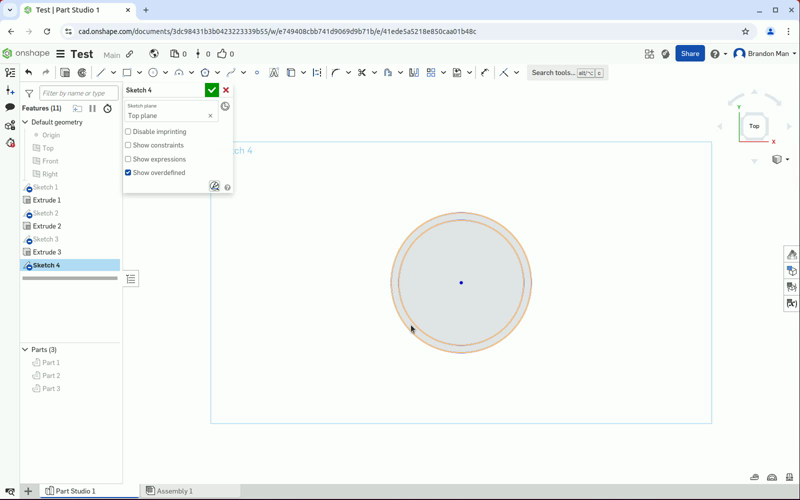
click(411, 324)
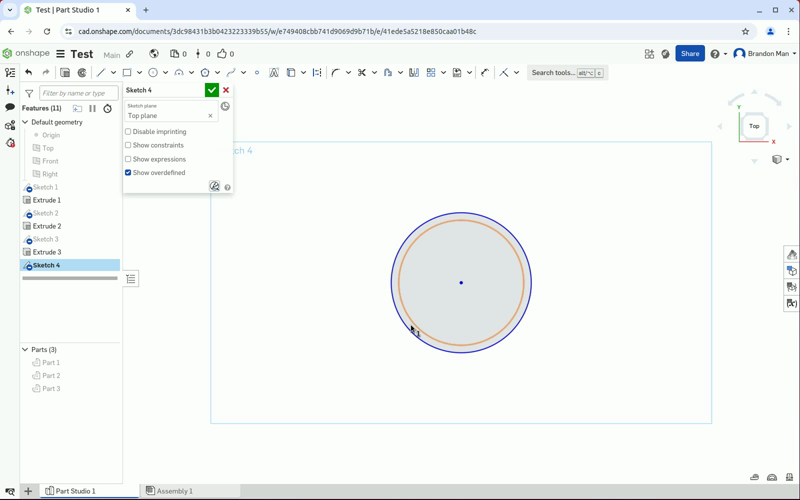
mouse_move(73, 352)
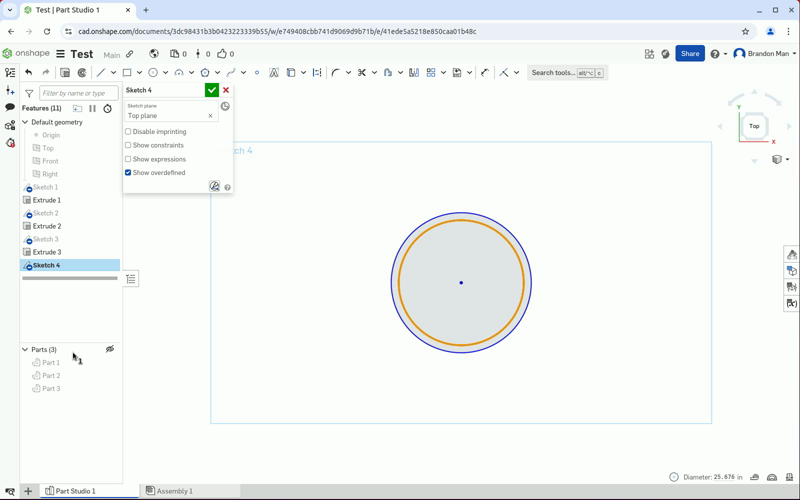
key(shift+y)
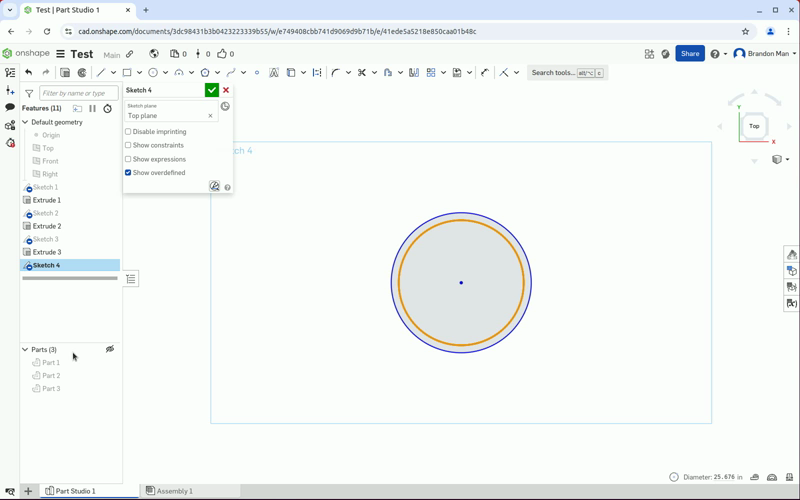
key(shift+e)
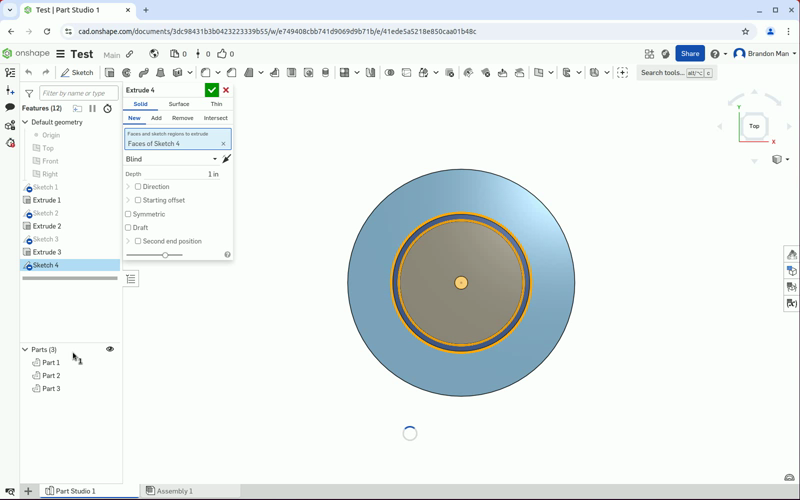
mouse_move(143, 106)
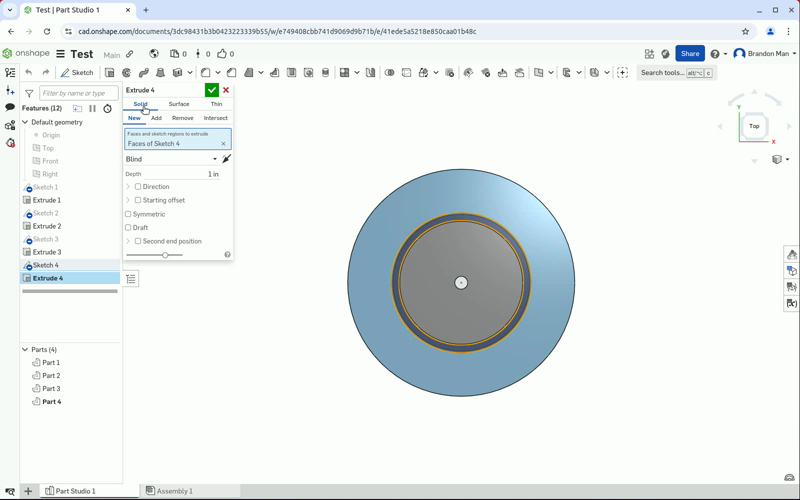
click(143, 106)
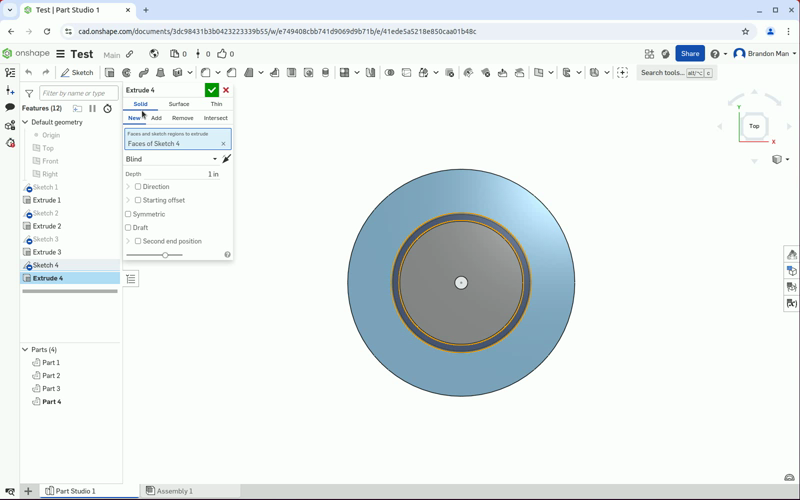
mouse_move(137, 120)
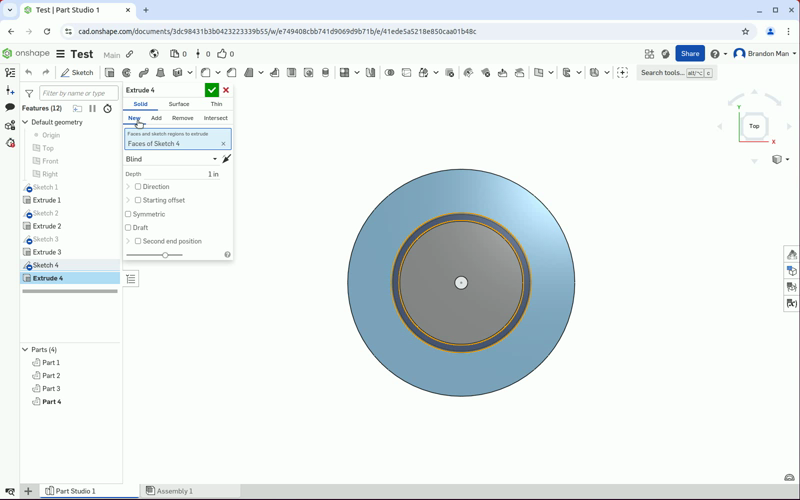
click(137, 120)
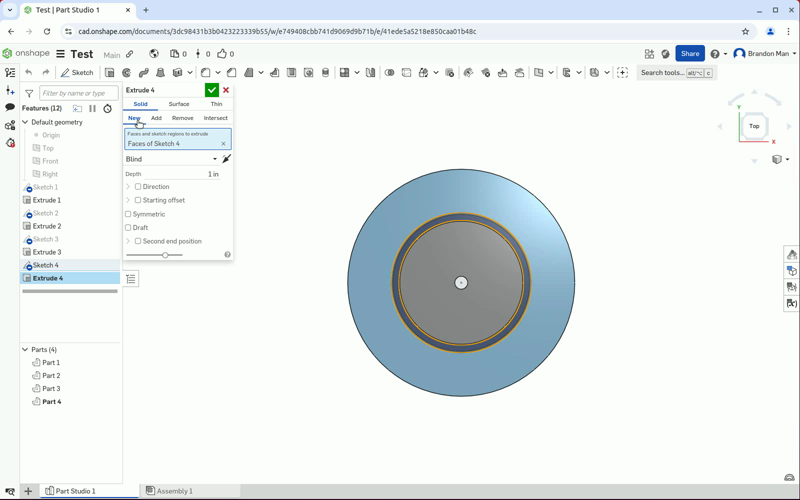
key(tab, 4)
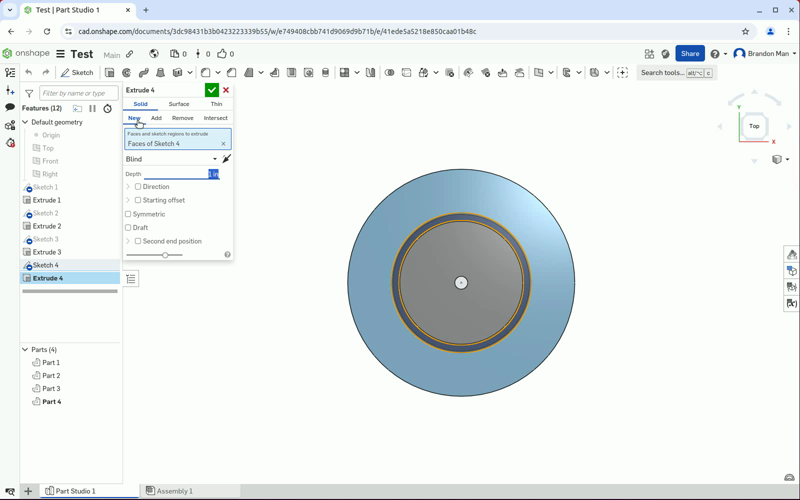
text(17.331)
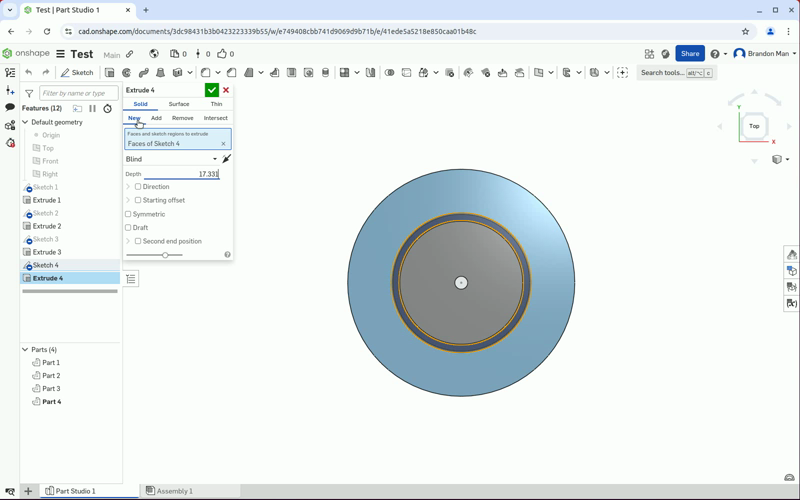
key(enter)
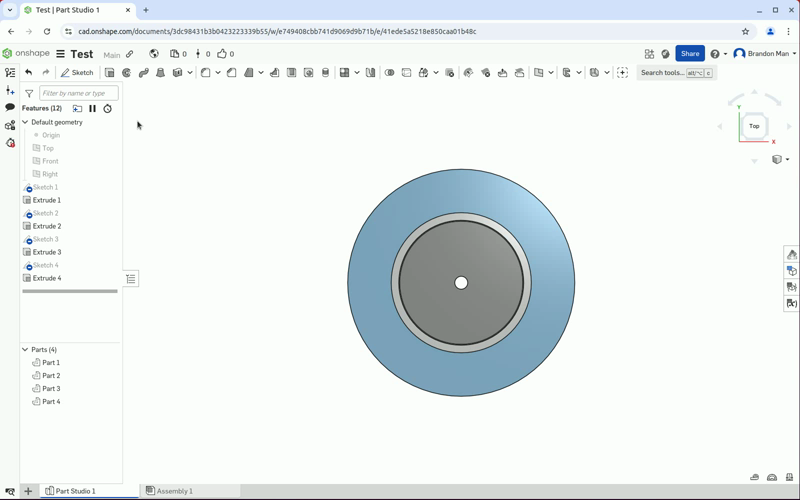
key(shift+h)
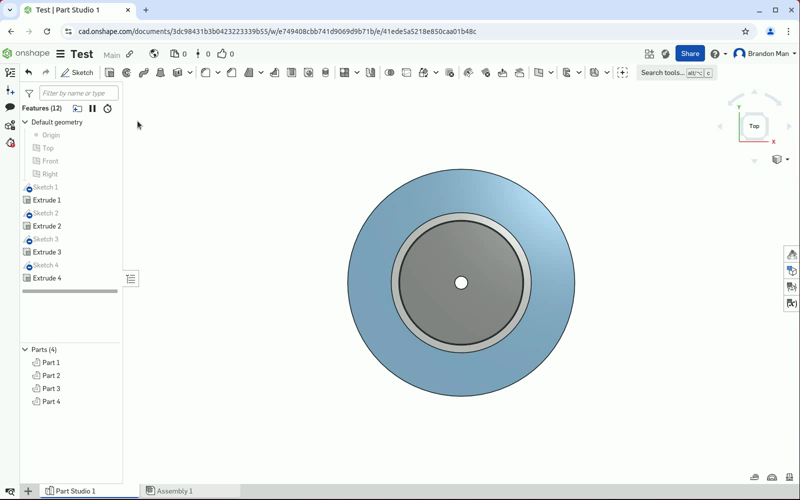
key(shift+h)
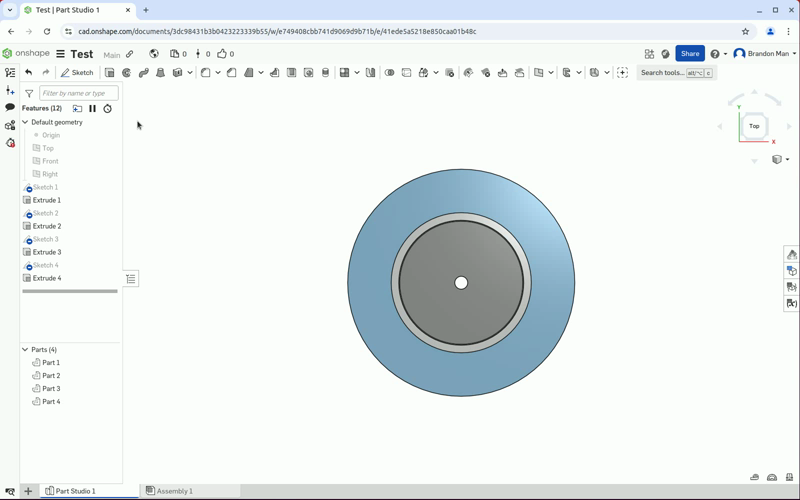
mouse_move(73, 189)
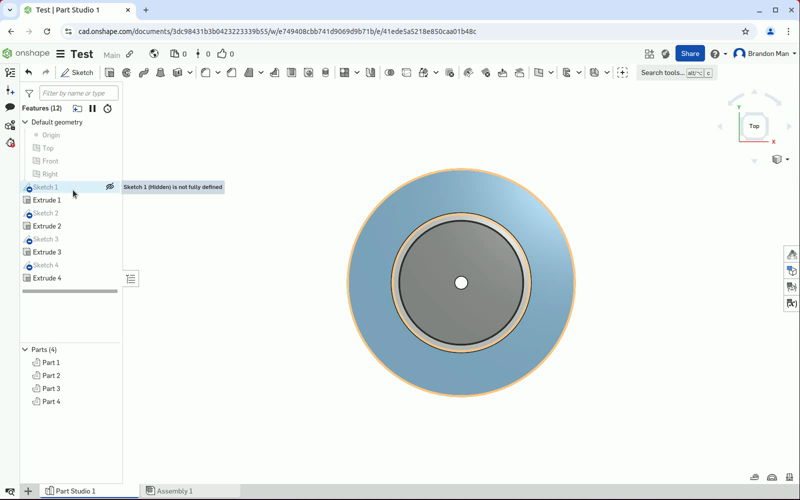
click(73, 189)
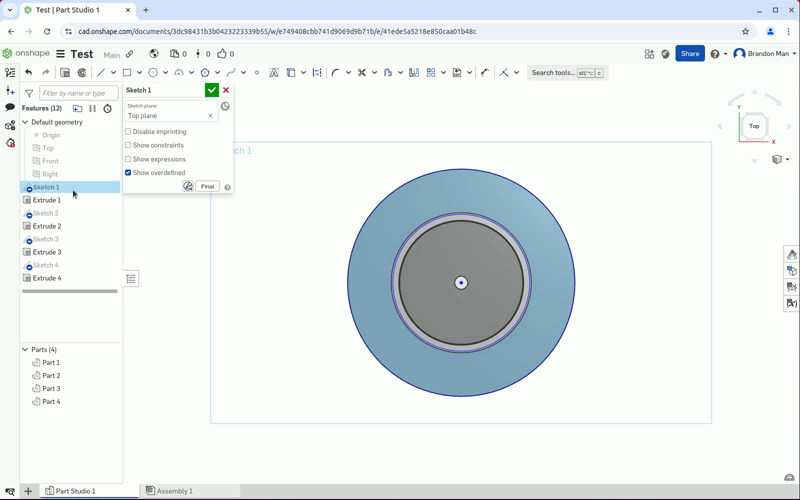
mouse_move(229, 92)
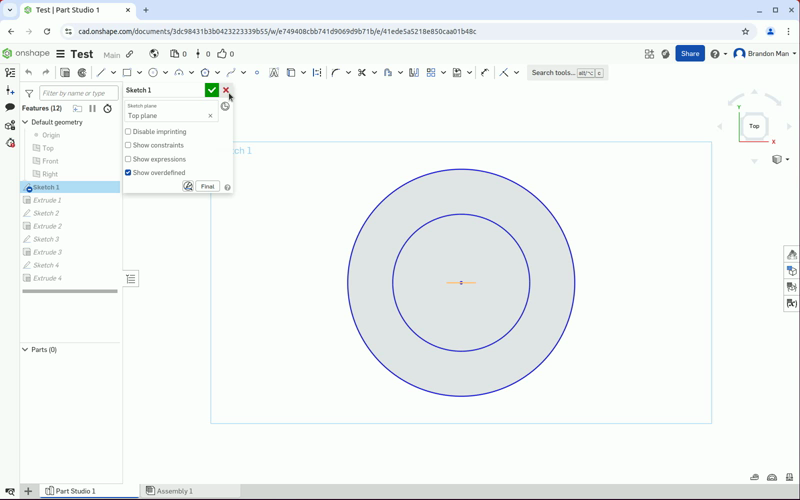
click(229, 92)
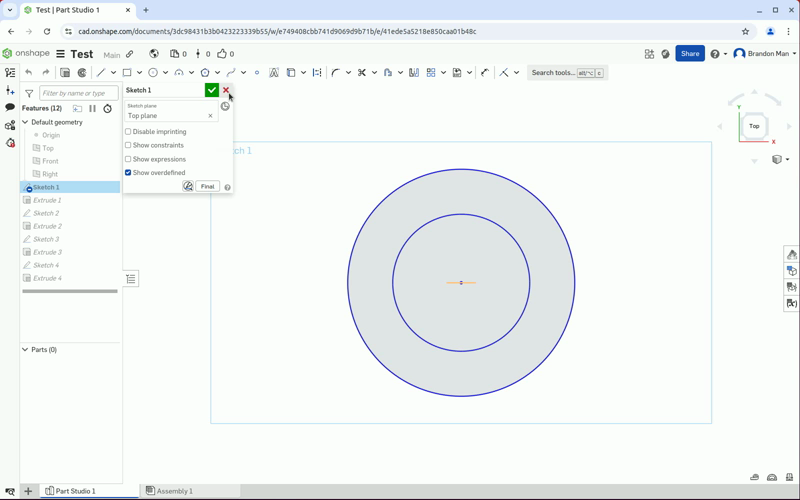
key(shift+s)
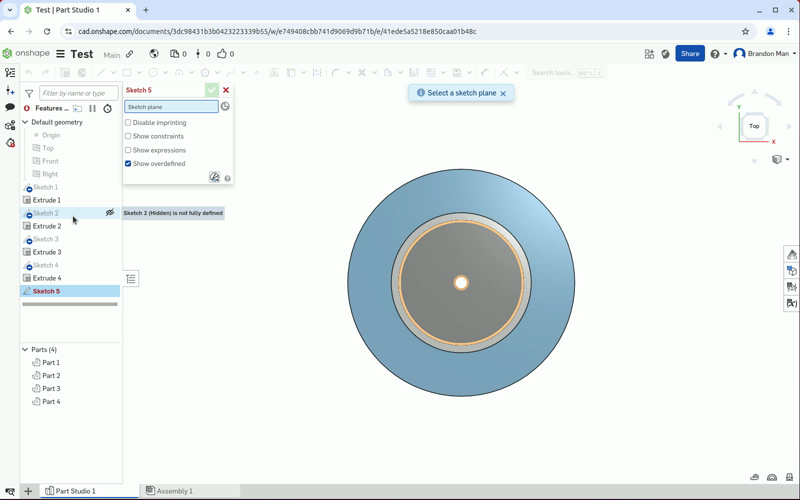
scroll(3)
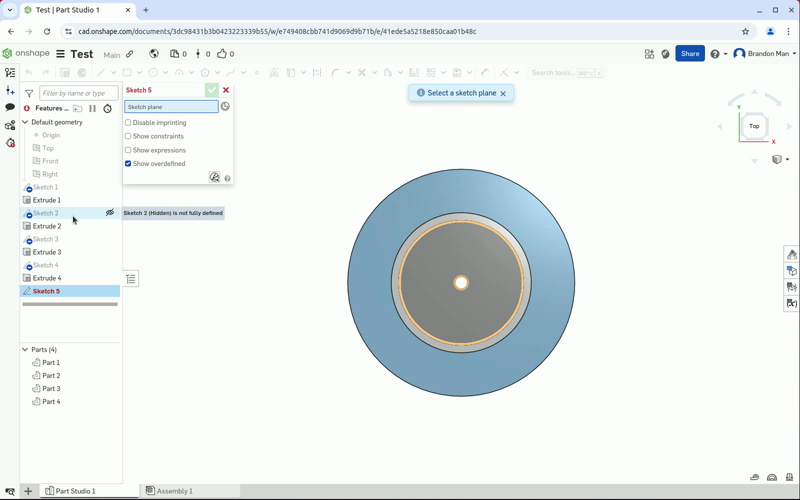
mouse_move(73, 150)
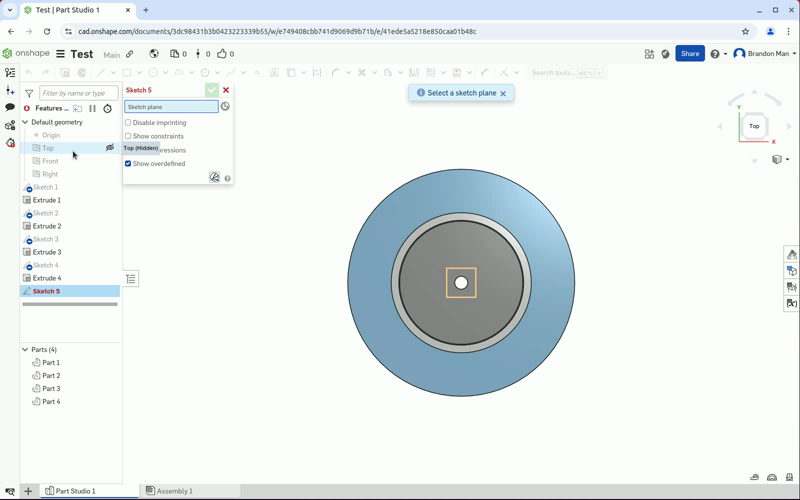
click(73, 150)
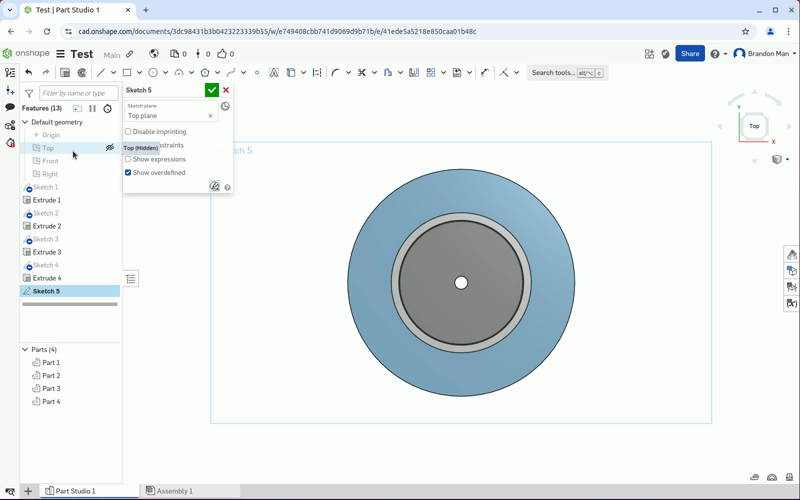
mouse_move(73, 352)
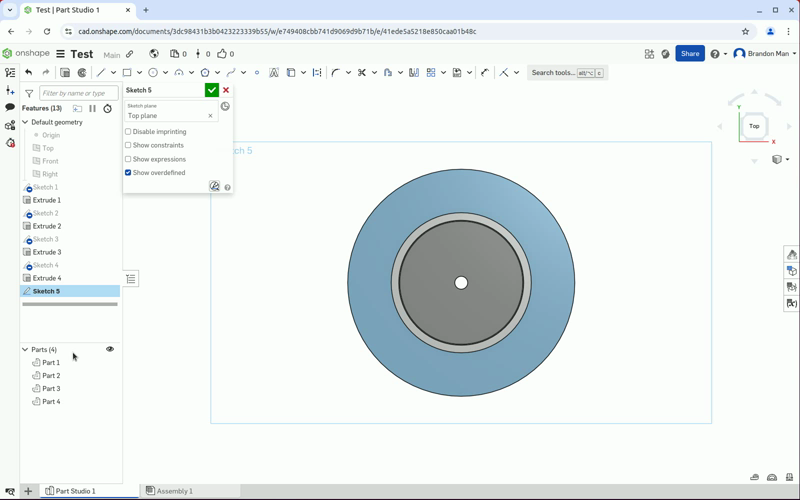
key(y)
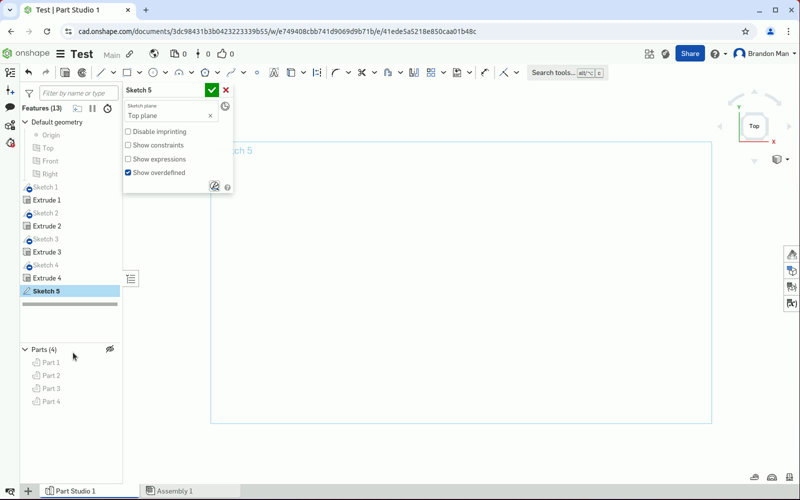
key(c)
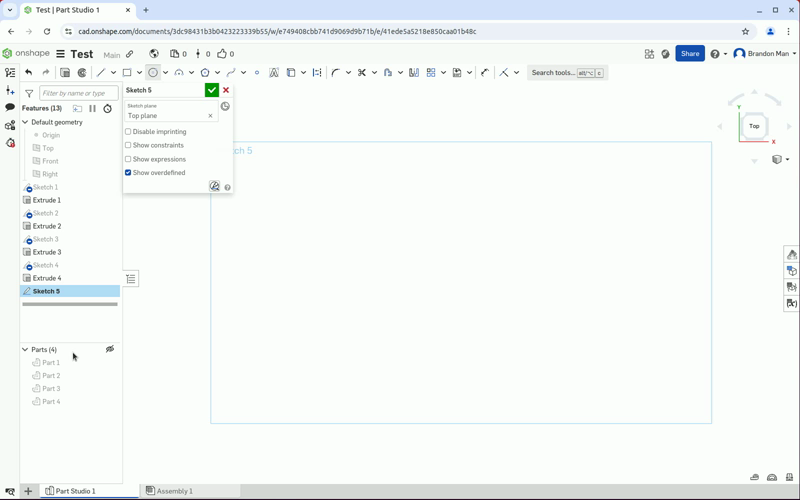
key_down(shift)
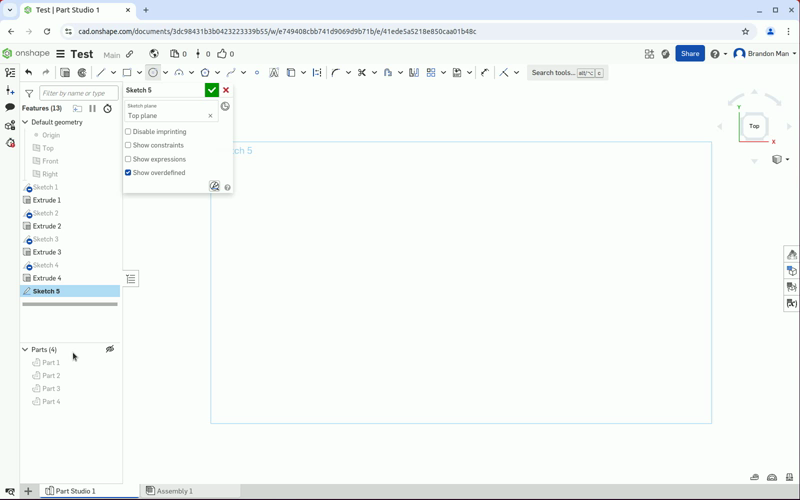
mouse_move(461, 282)
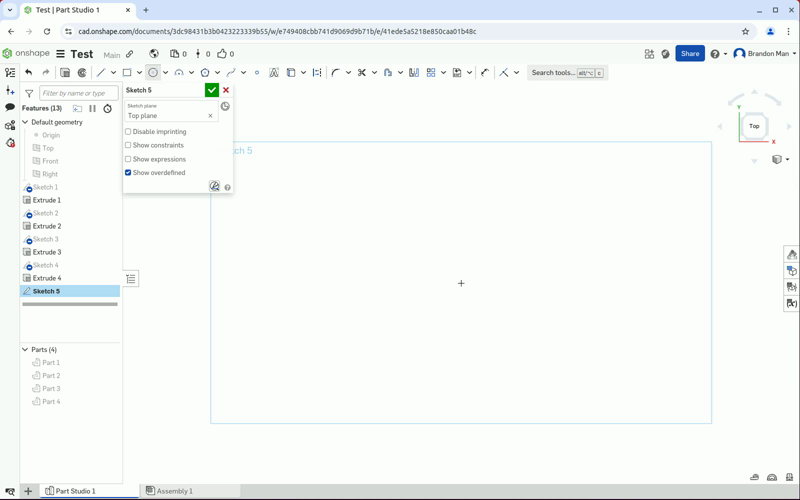
click(461, 282)
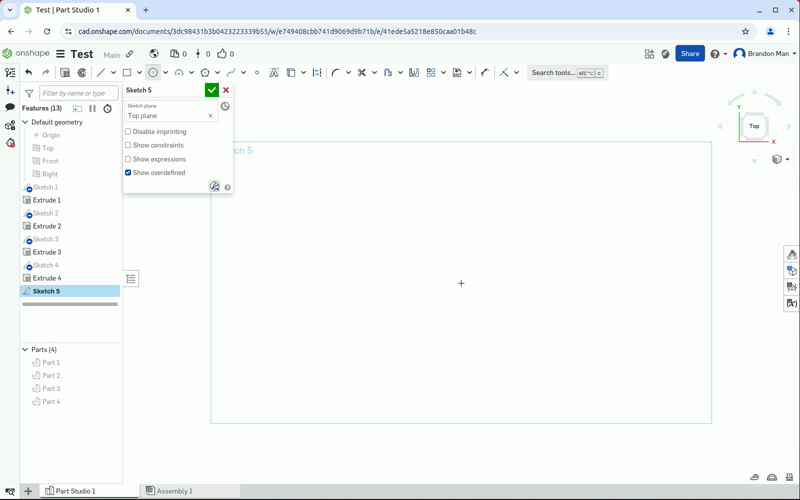
key_up(shift)
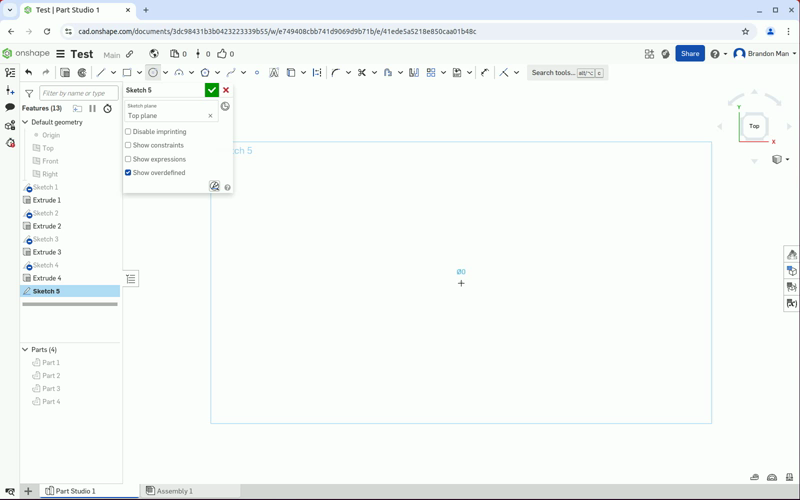
mouse_move(574, 282)
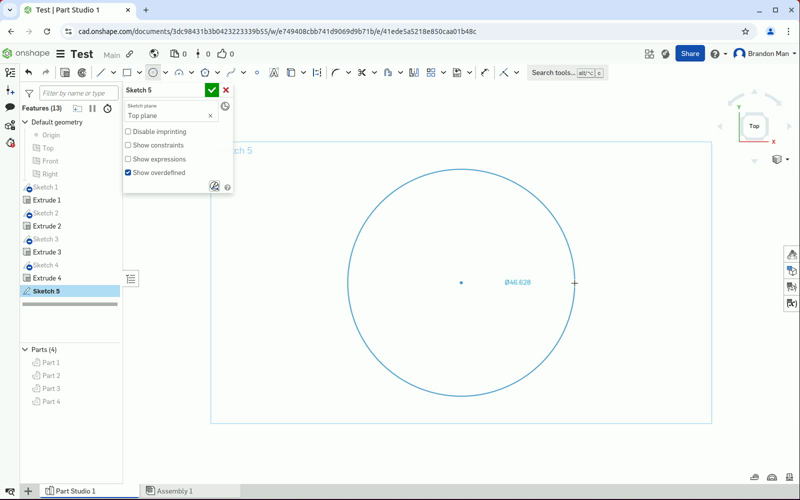
click(574, 282)
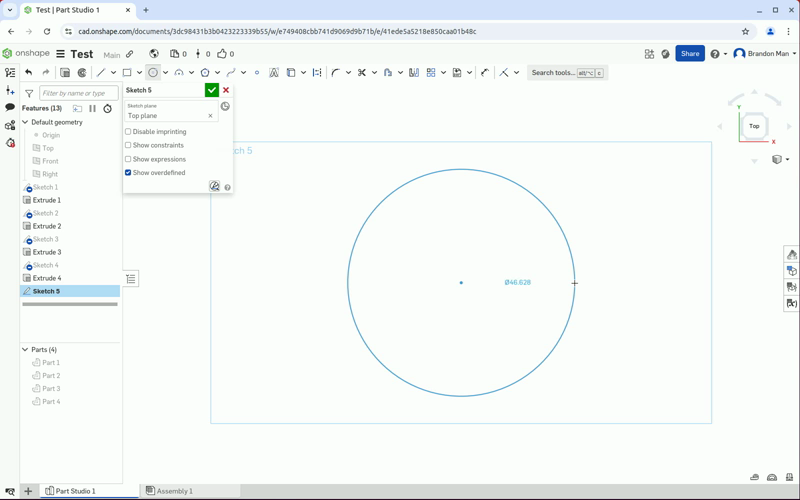
key(esc)
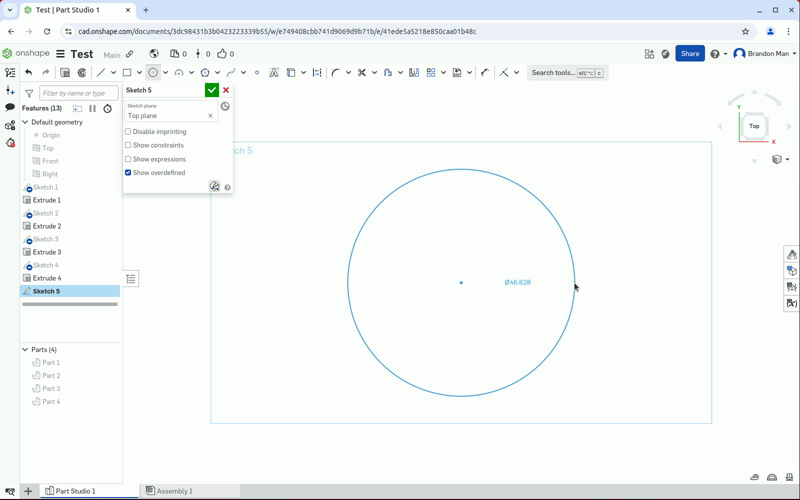
key(c)
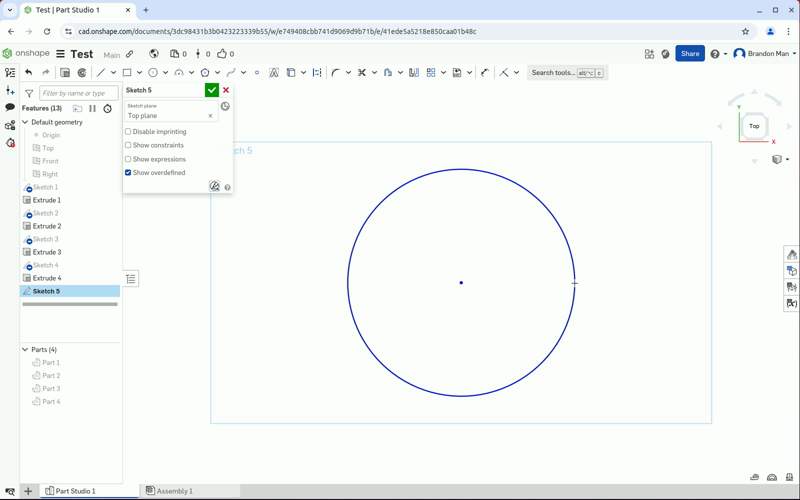
key_down(shift)
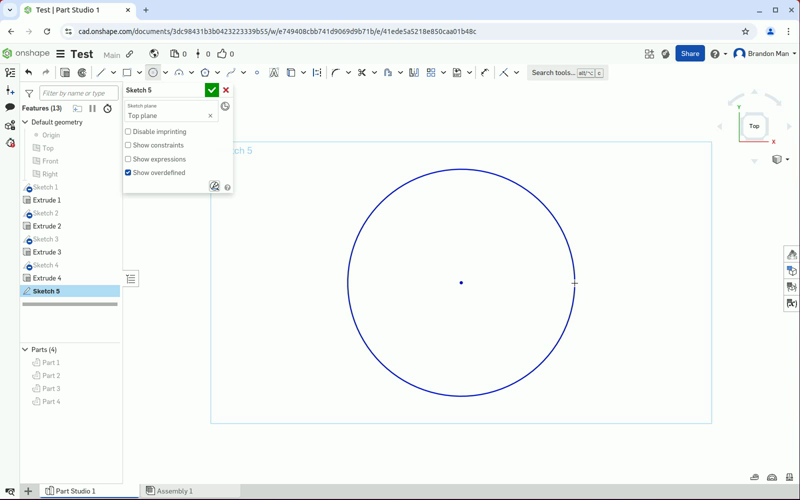
mouse_move(461, 282)
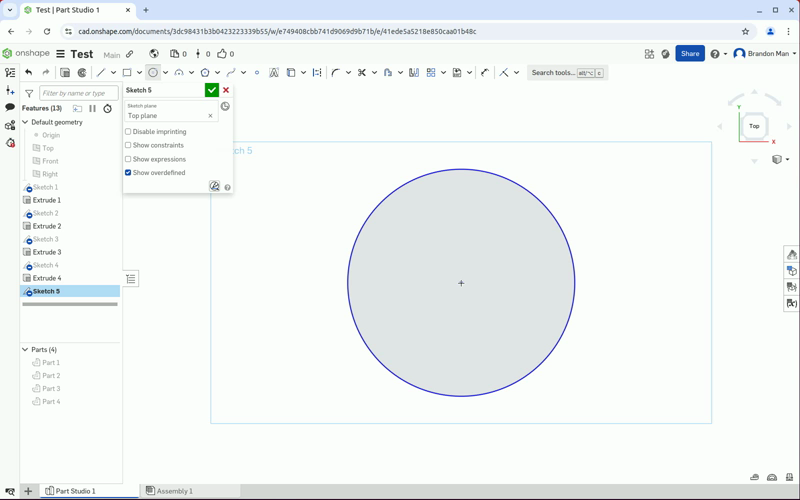
click(461, 282)
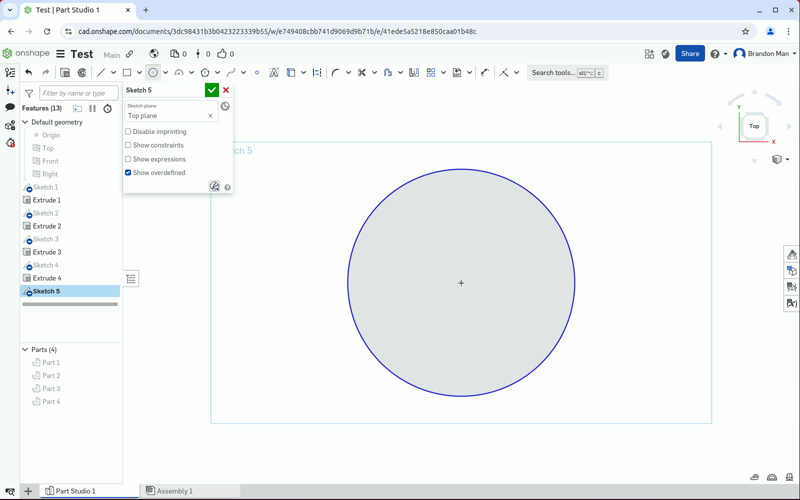
key_up(shift)
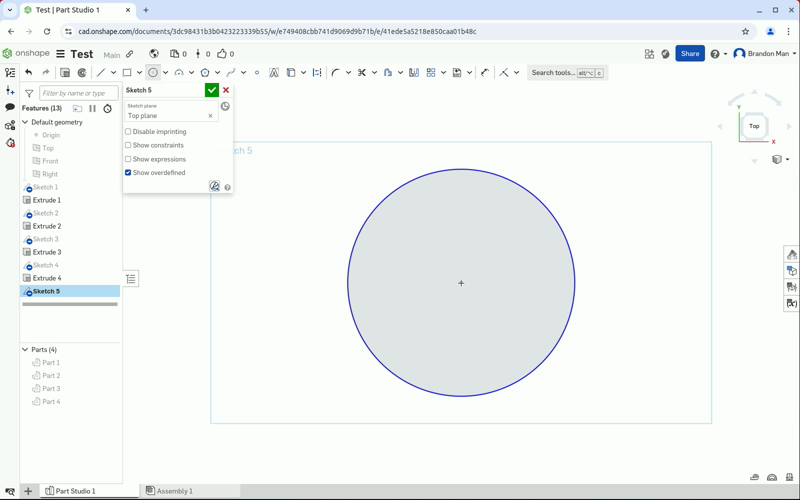
mouse_move(529, 282)
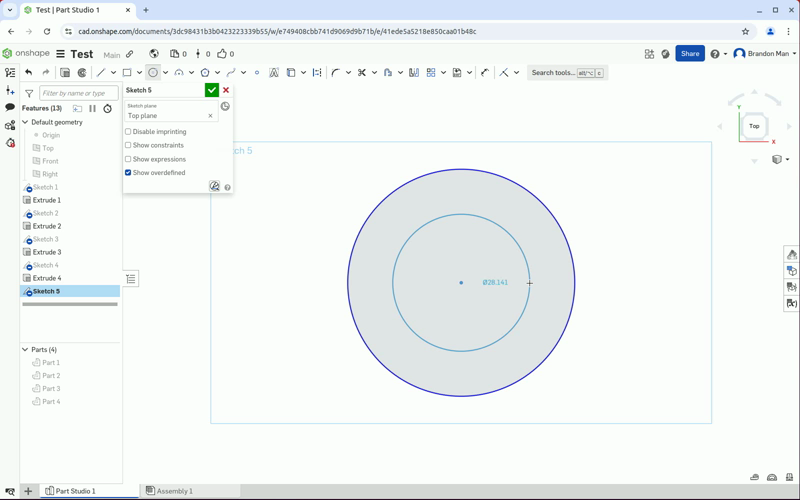
click(529, 282)
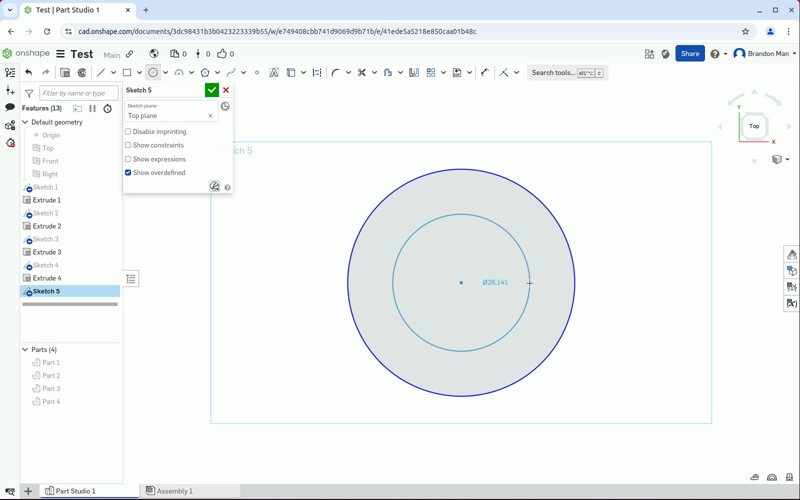
key(esc)
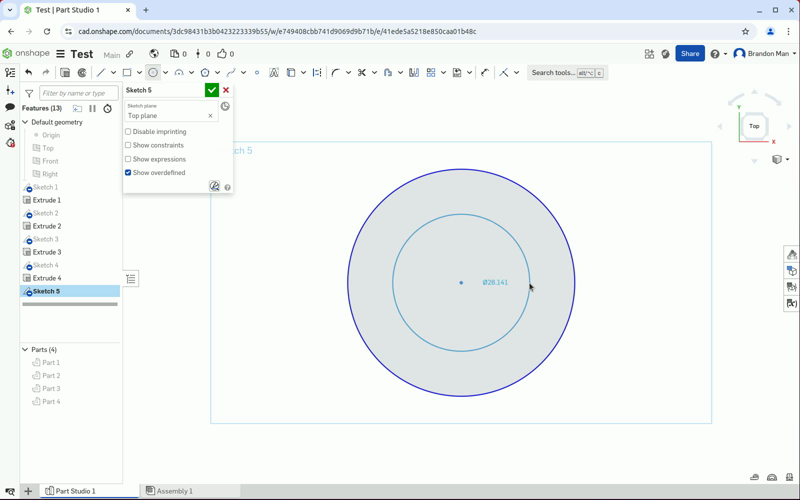
mouse_move(373, 310)
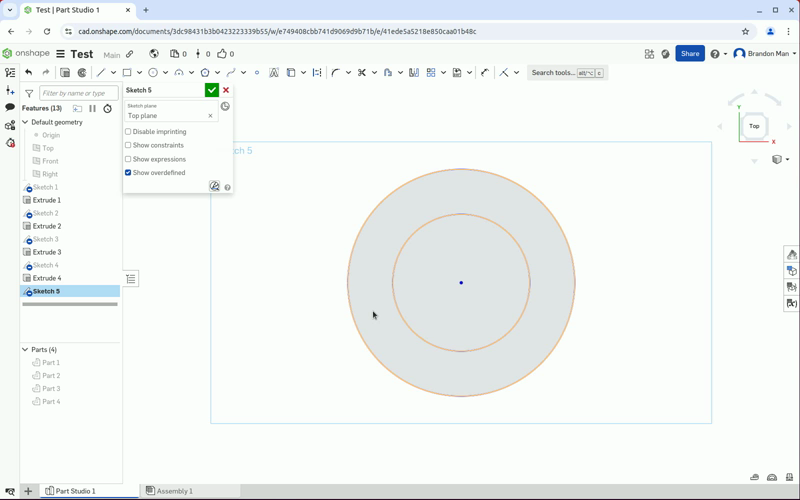
click(373, 310)
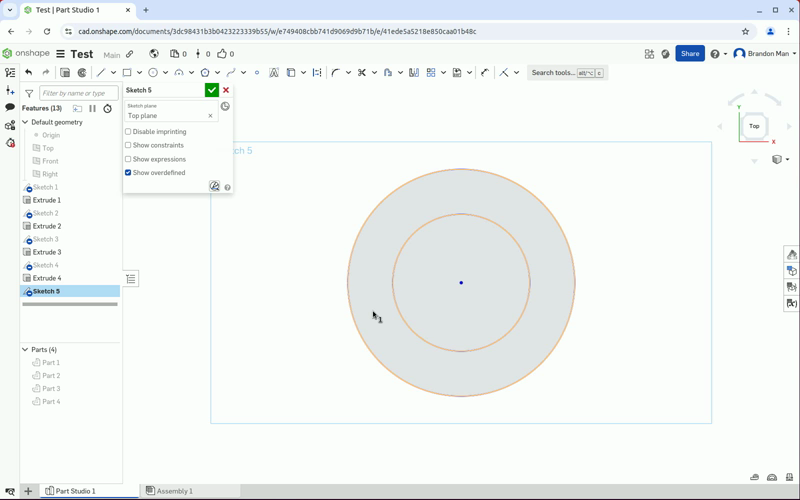
mouse_move(73, 352)
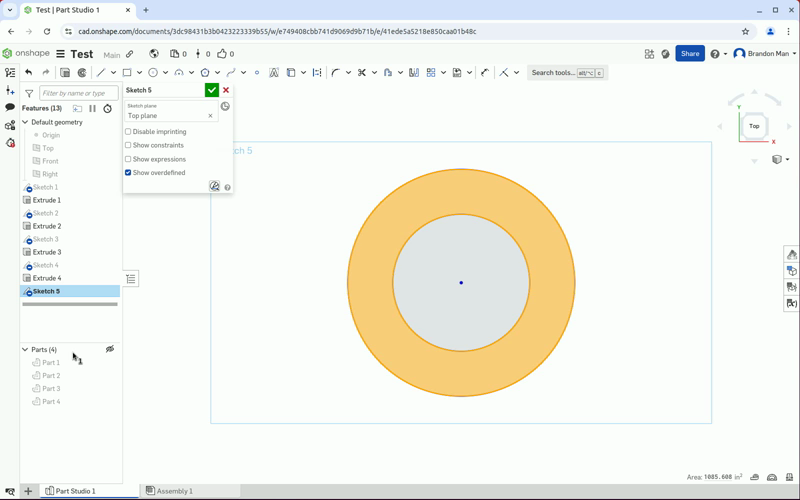
key(shift+y)
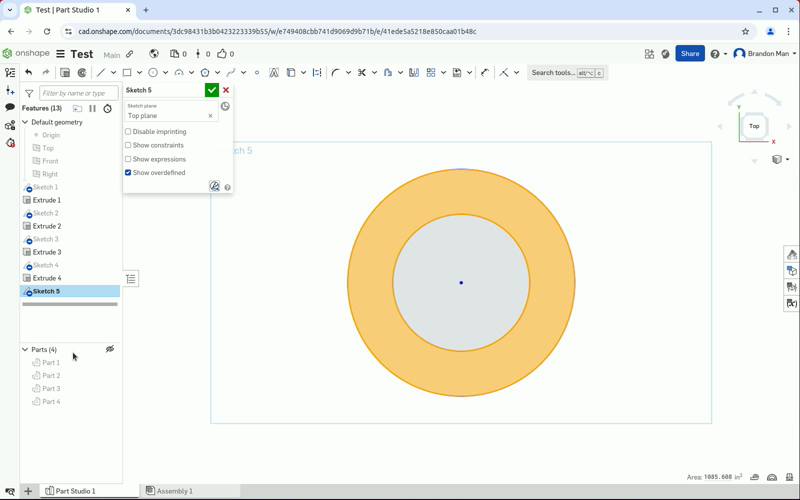
key(shift+e)
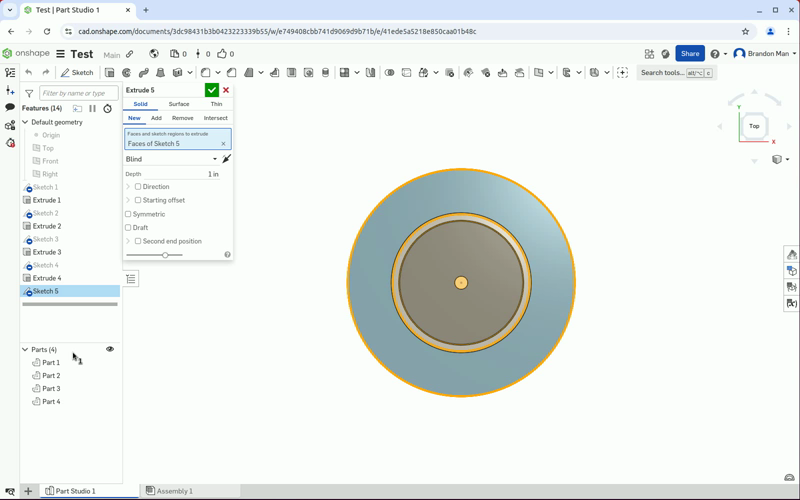
mouse_move(143, 106)
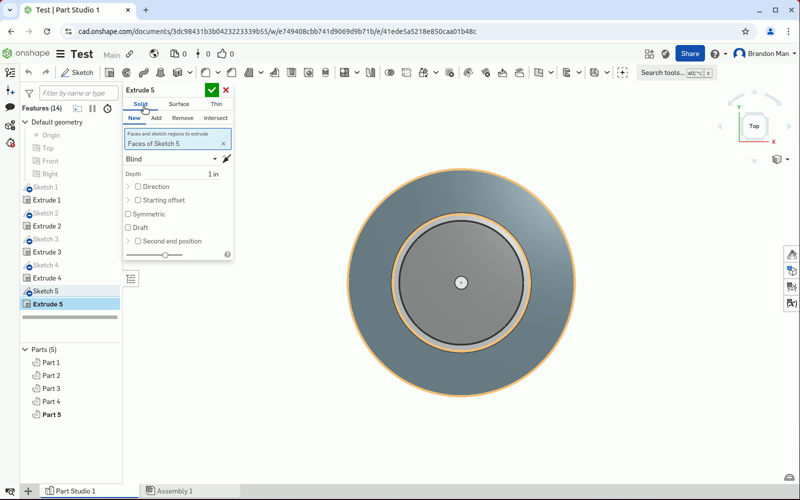
click(143, 106)
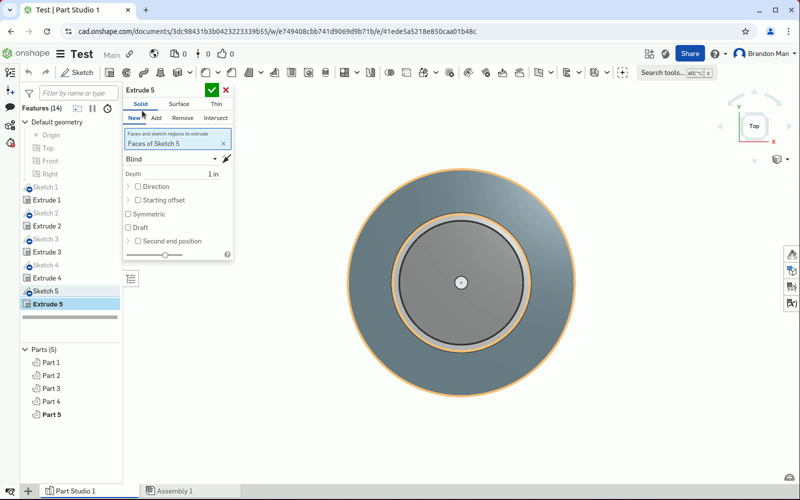
mouse_move(137, 120)
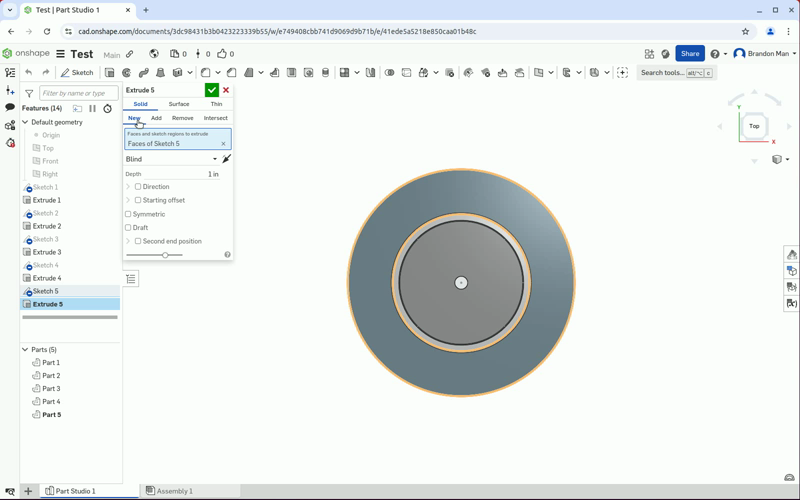
click(137, 120)
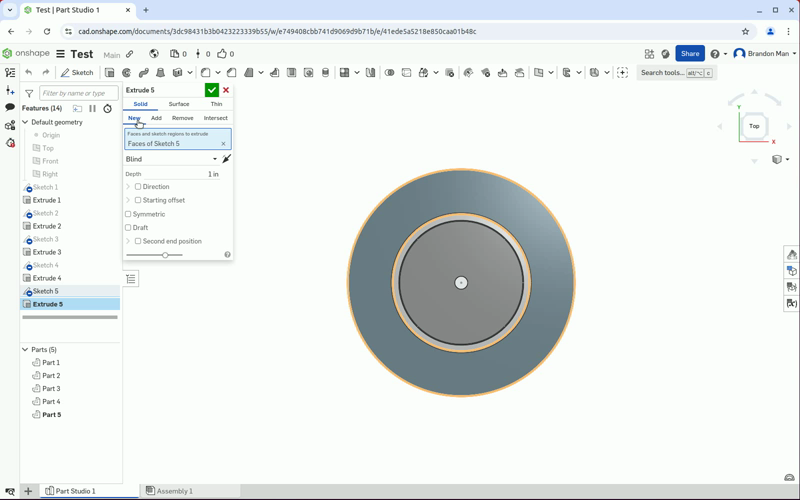
key(tab, 4)
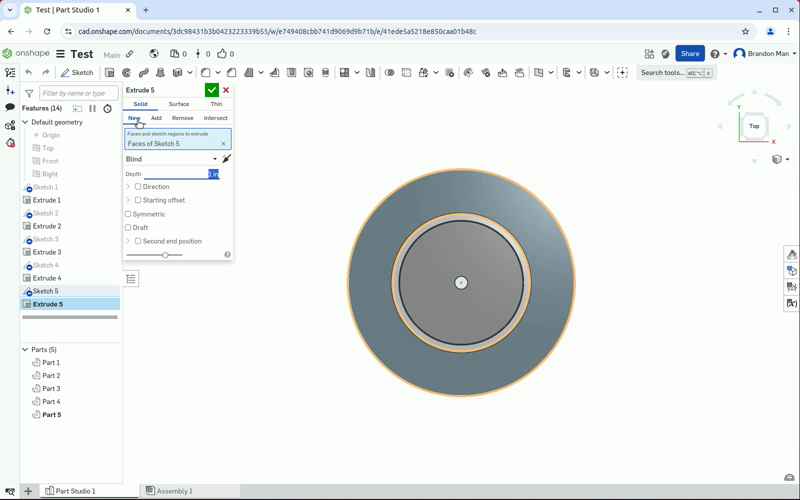
text(1.685)
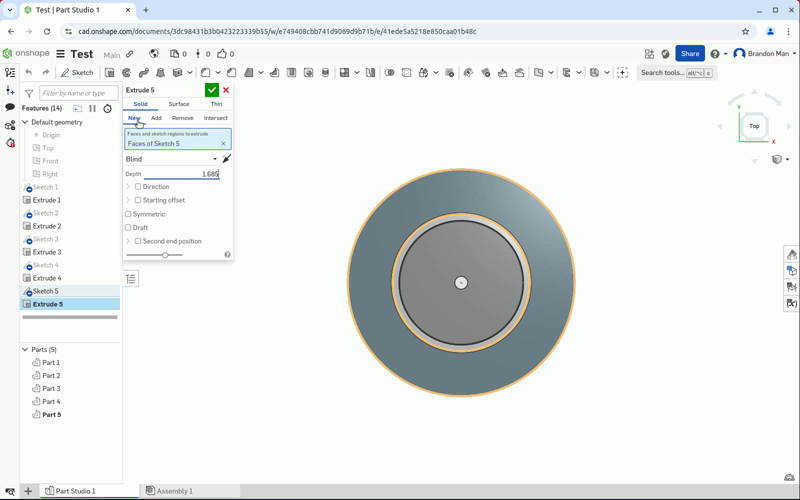
key(enter)
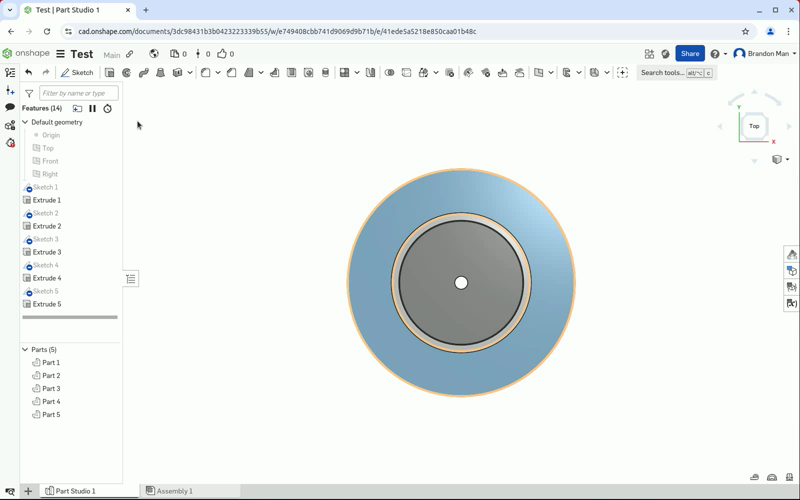
key(shift+h)
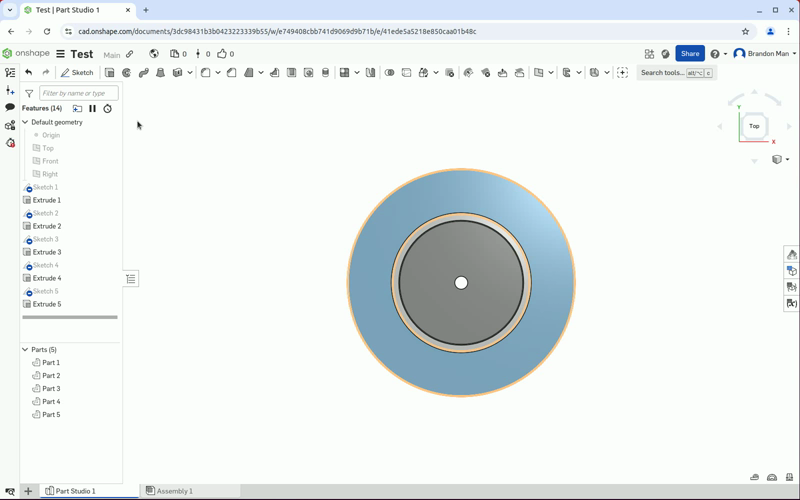
key(shift+h)
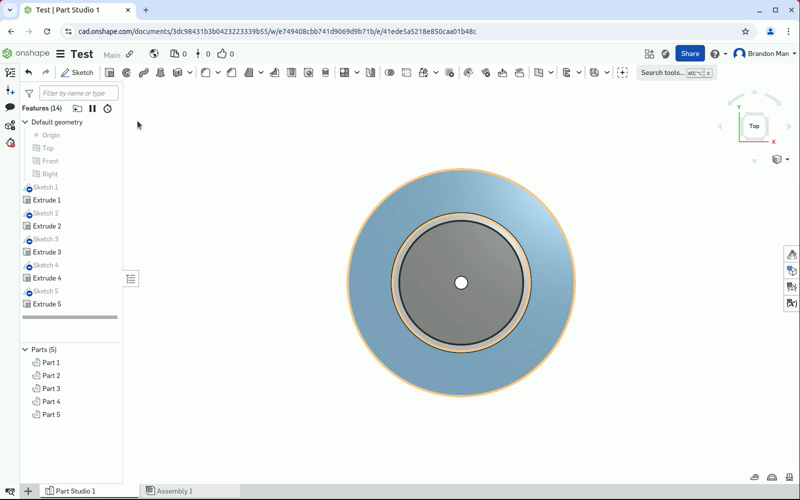
key(shift+7)
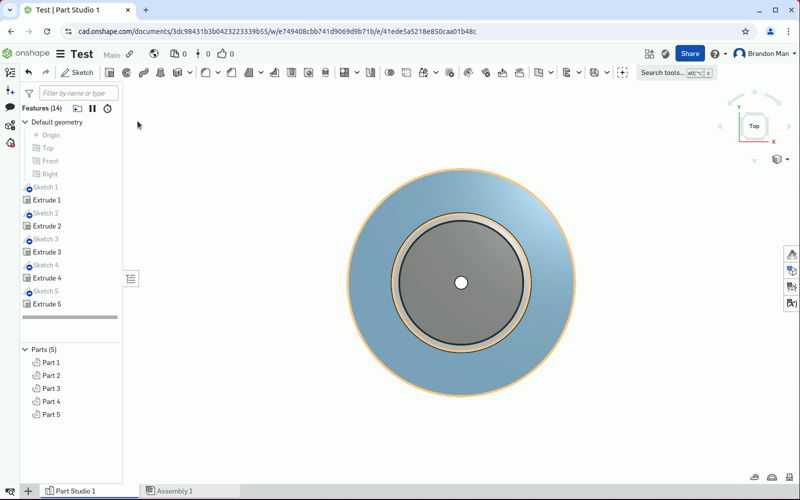
key(up, 3)
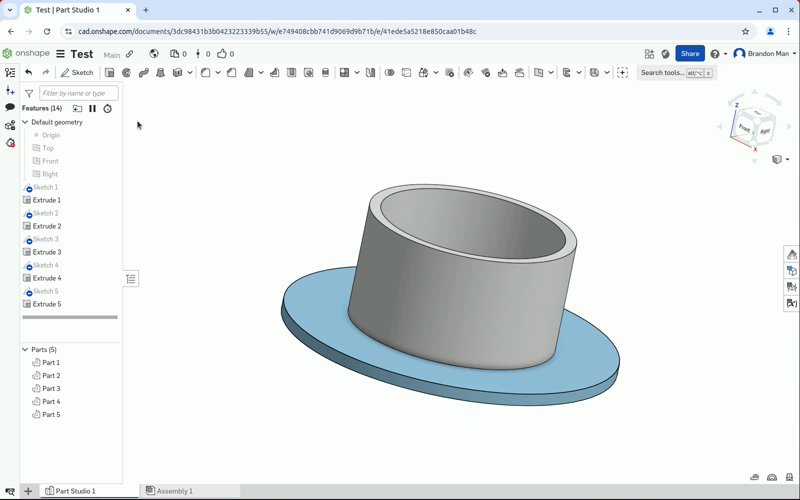
key(left, 3)
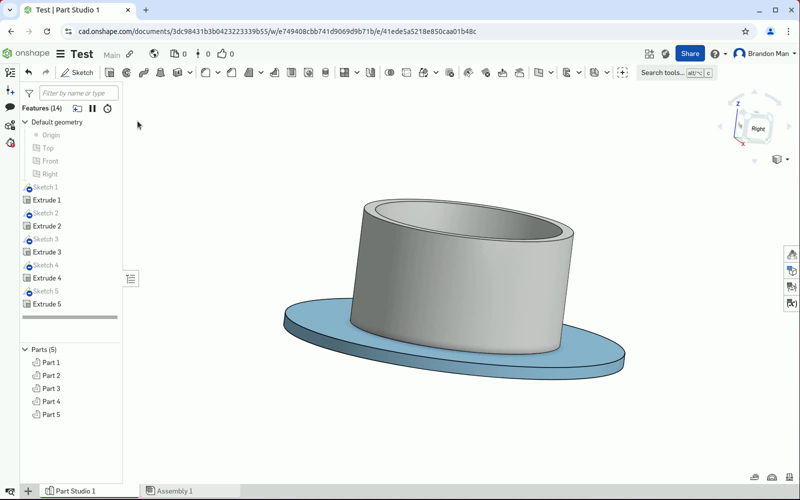
key(right, 3)
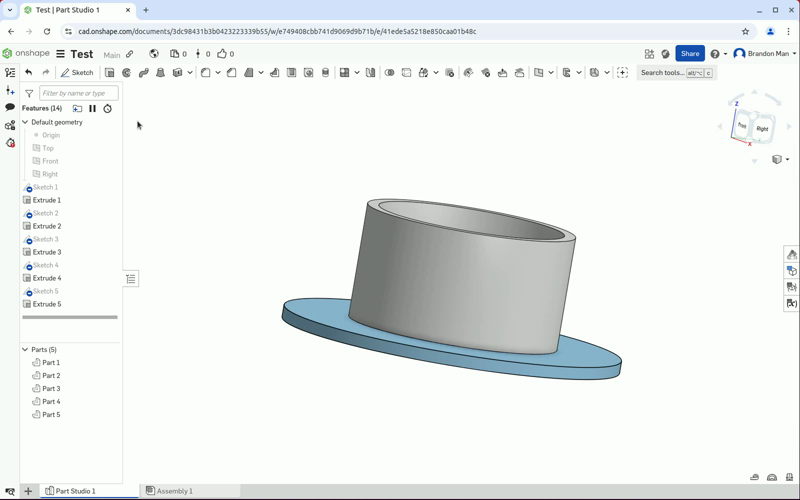
key(down, 3)
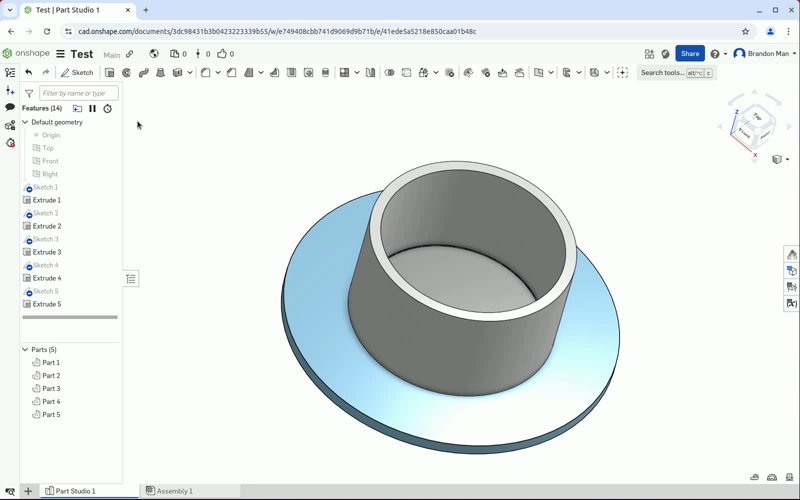
mouse_move(73, 189)
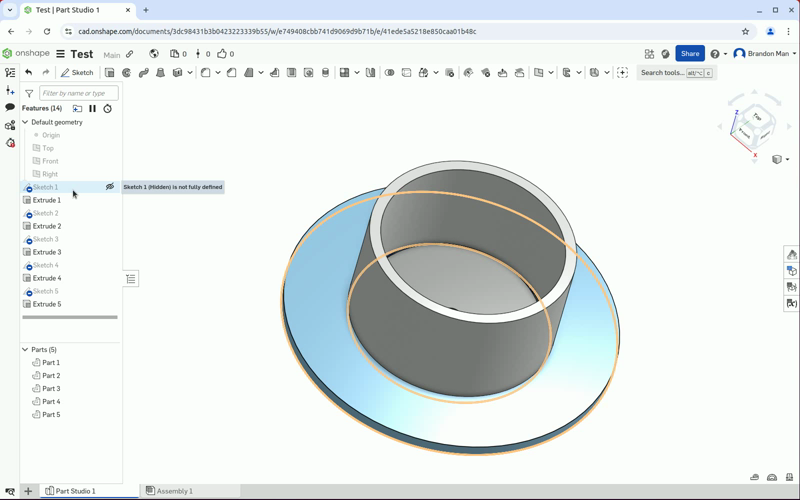
click(73, 189)